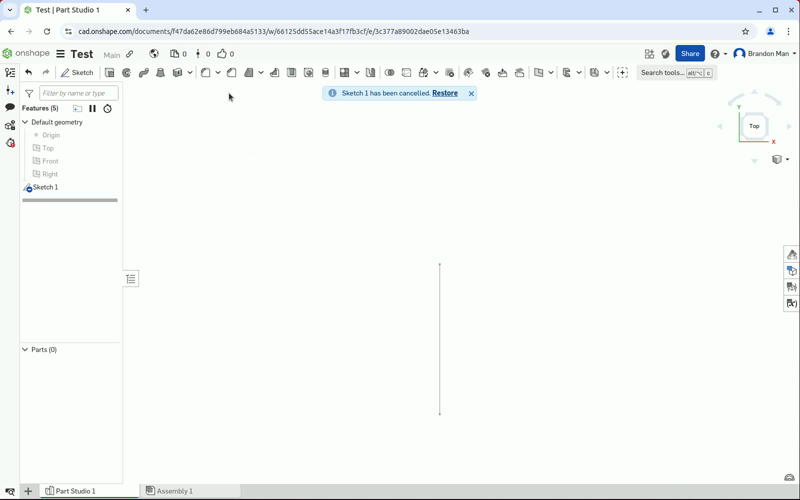
key(shift+h)
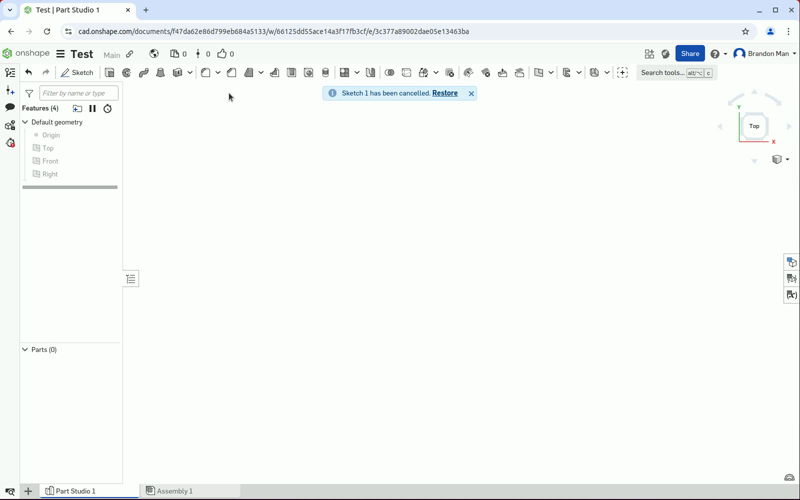
mouse_move(73, 352)
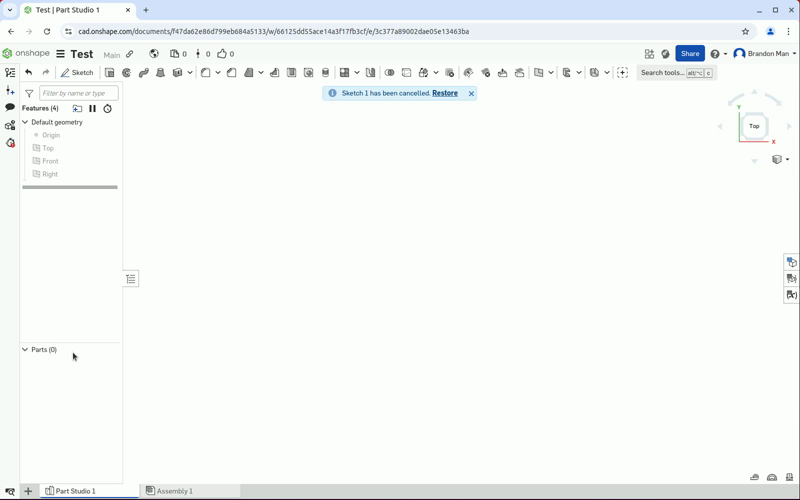
key(y)
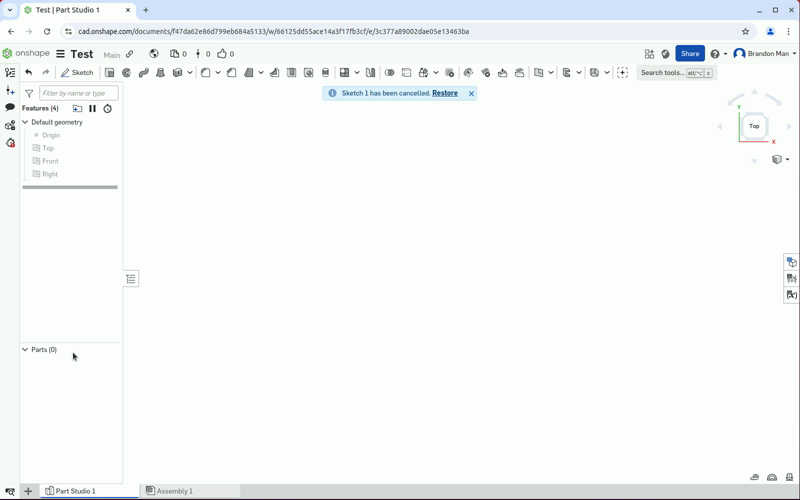
key(shift+p)
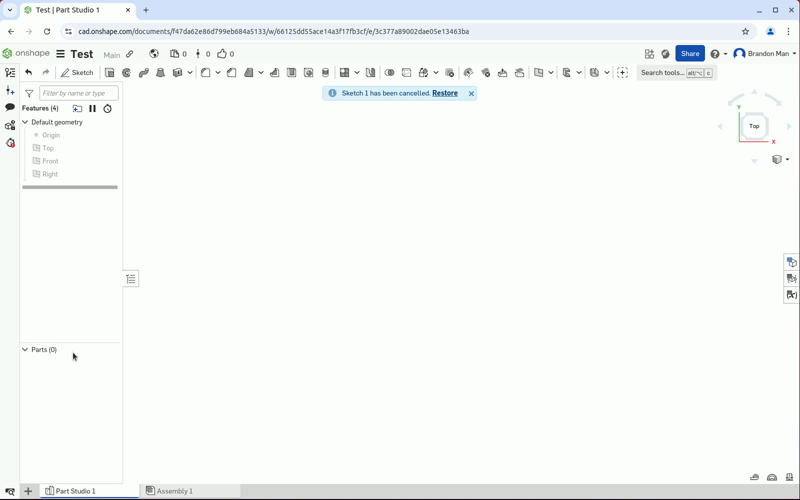
key(space)
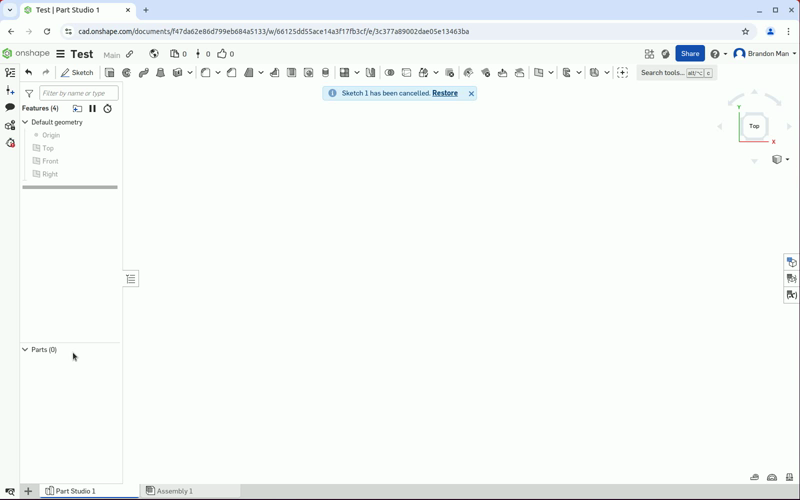
key_down(shift)
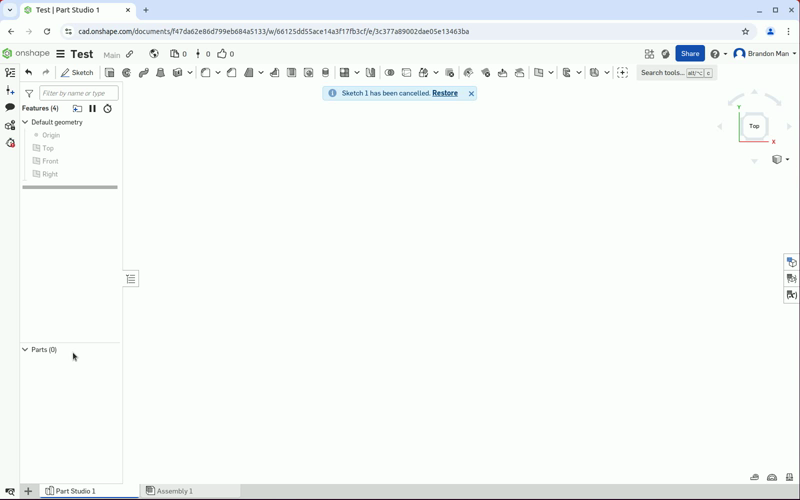
key(up)
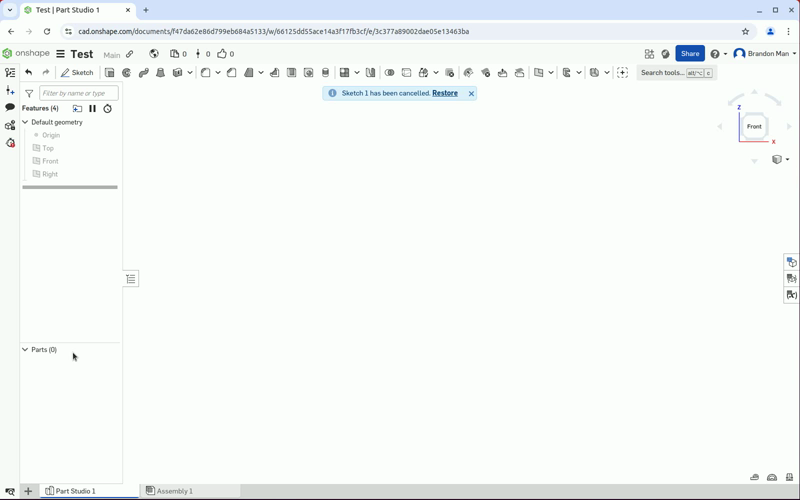
key_up(shift)
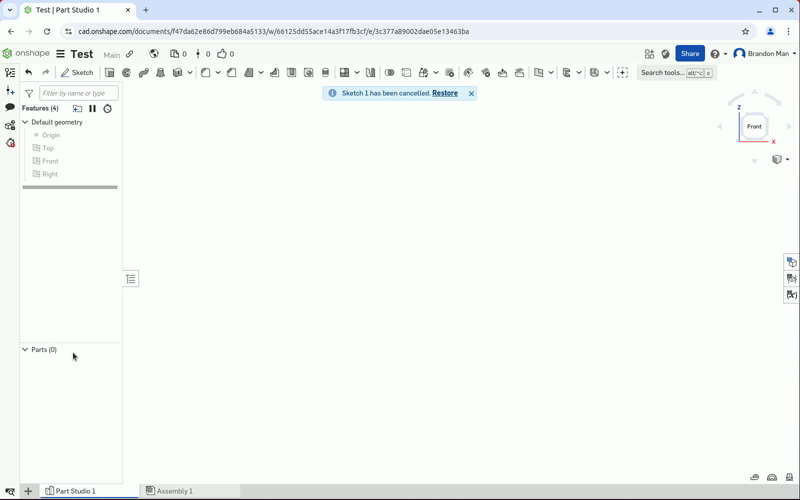
key(space)
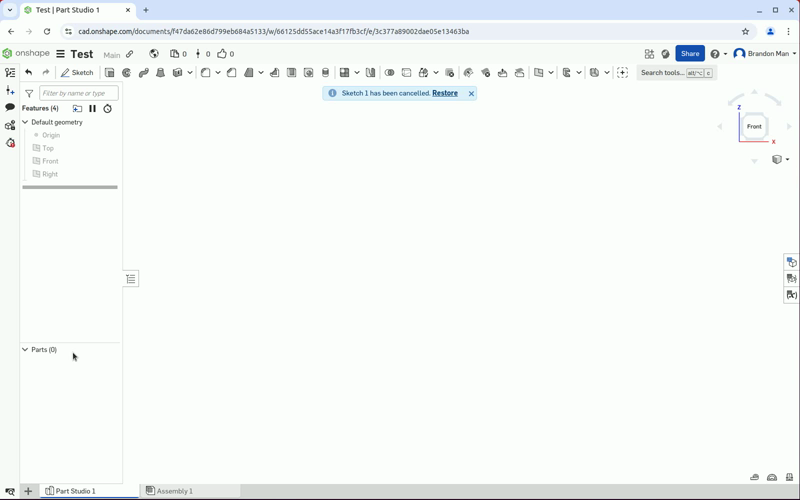
key_down(shift)
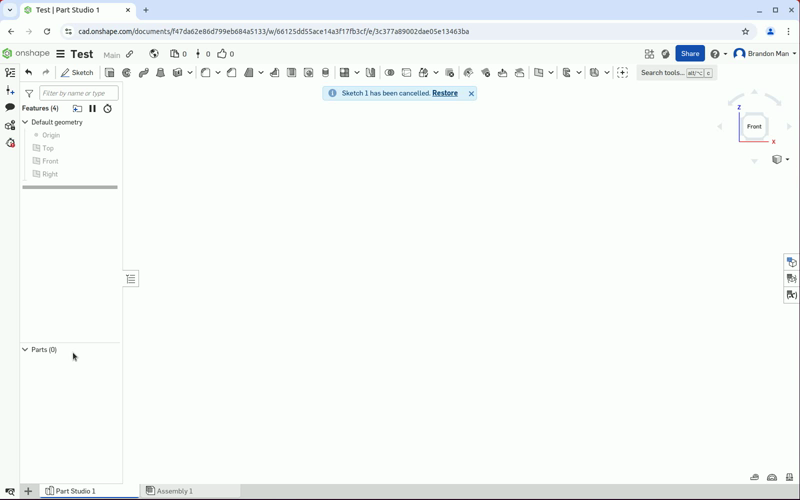
key(left)
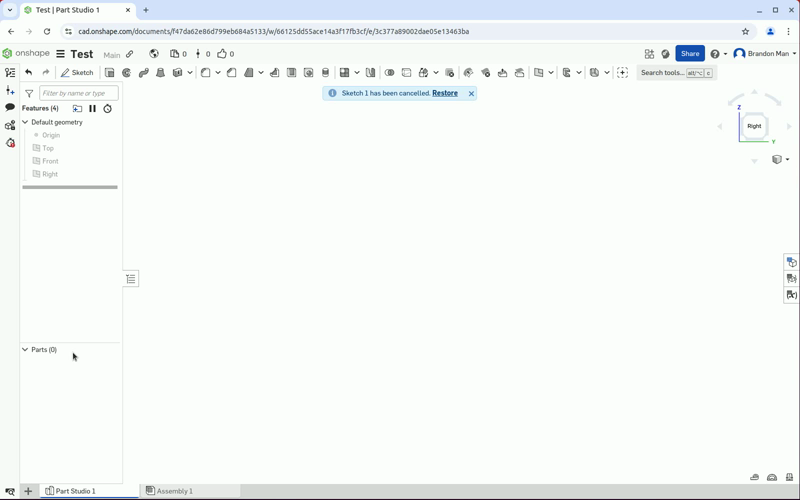
key_up(shift)
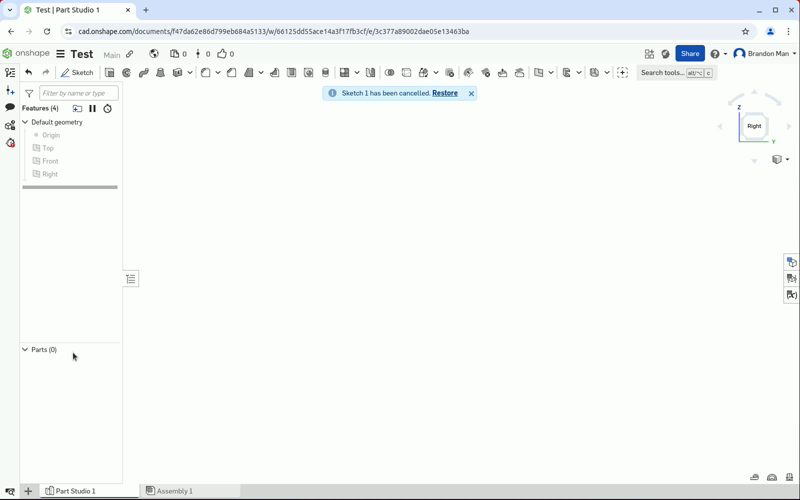
mouse_move(73, 352)
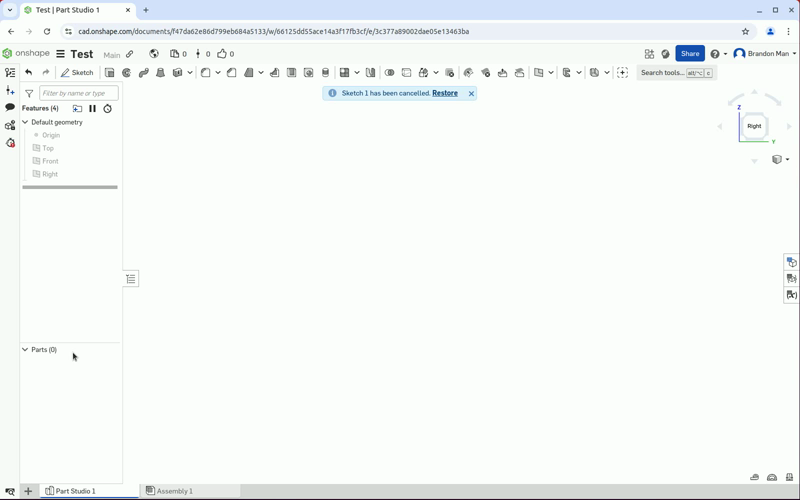
key(shift+y)
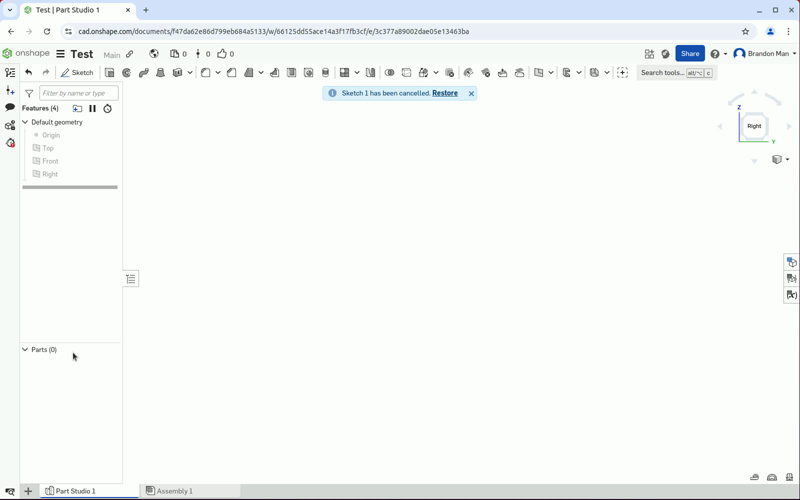
key(shift+s)
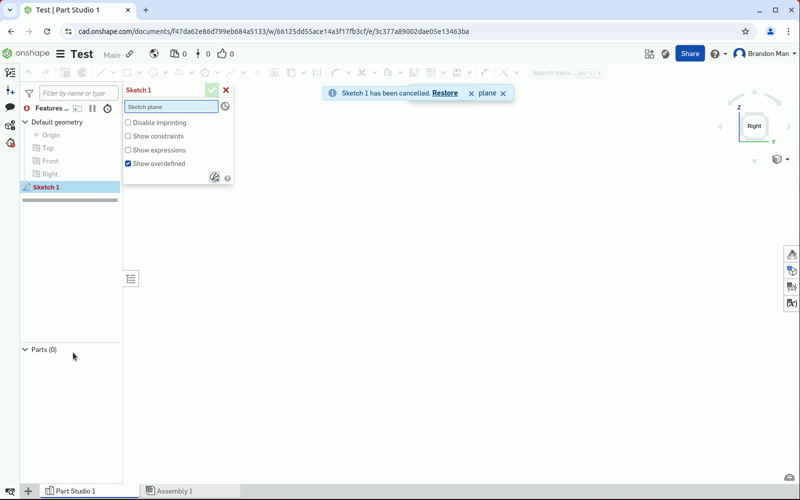
mouse_move(73, 176)
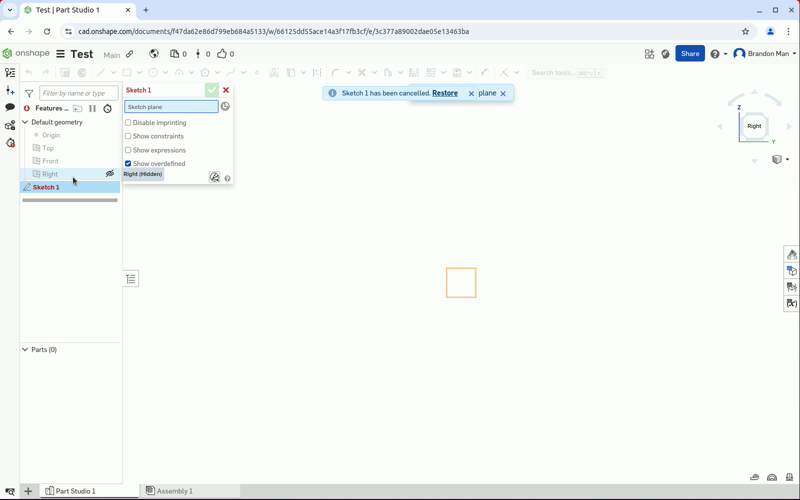
click(73, 176)
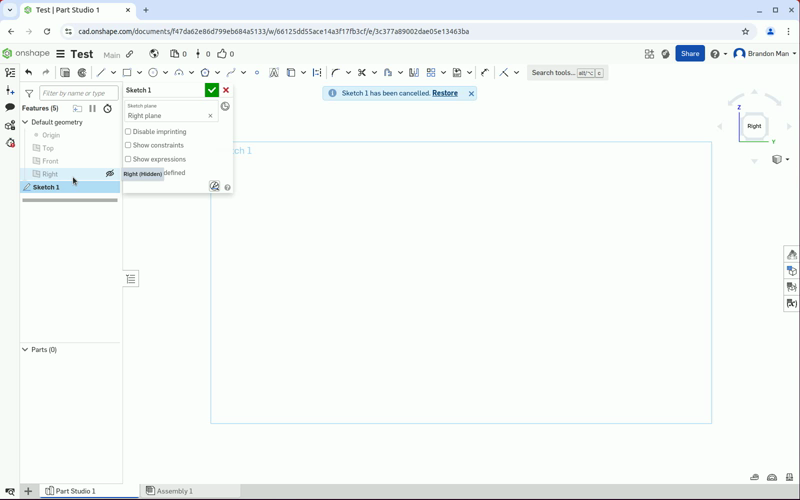
mouse_move(73, 352)
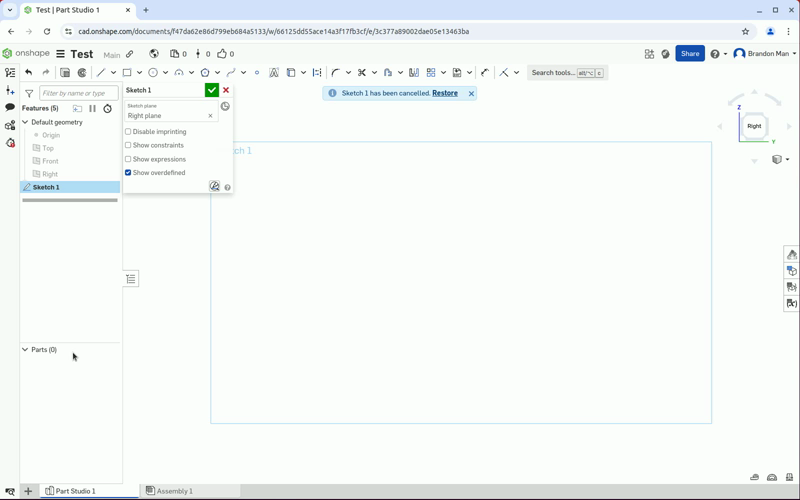
key(y)
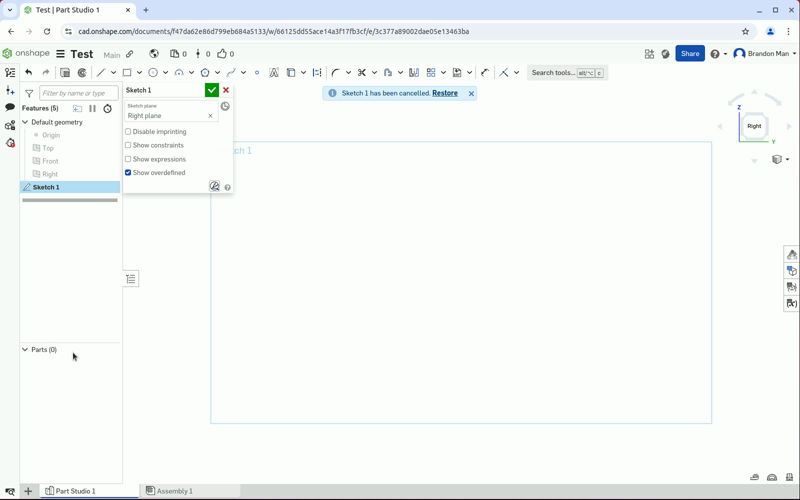
key(l)
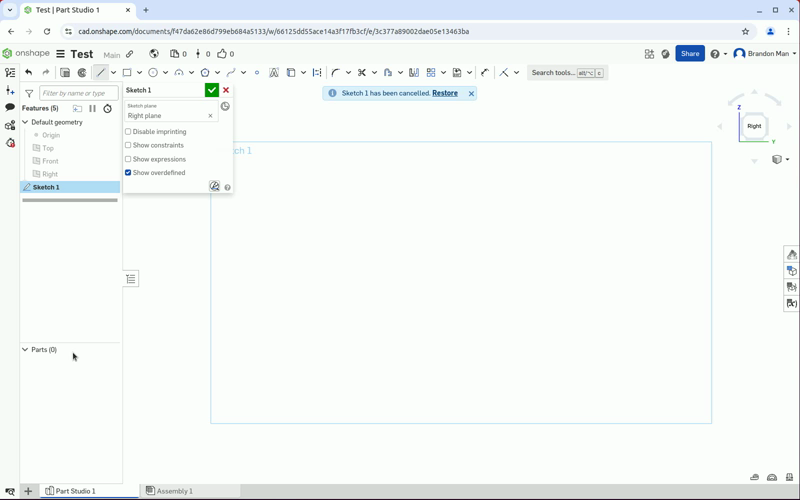
key_down(shift)
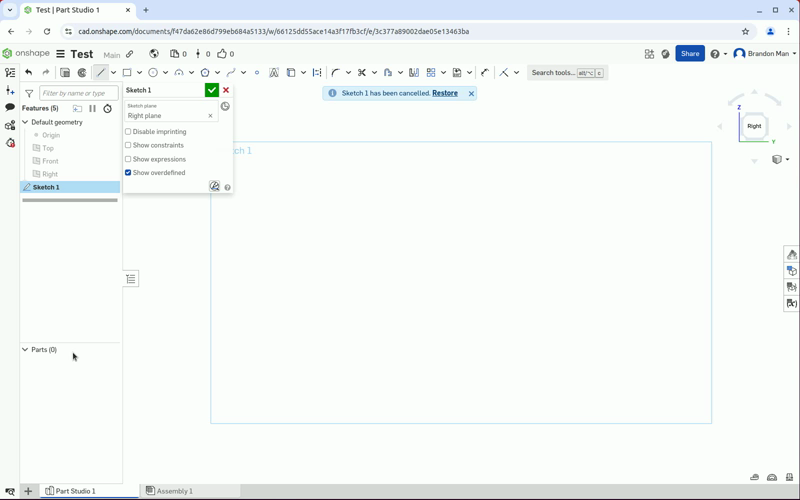
mouse_move(447, 295)
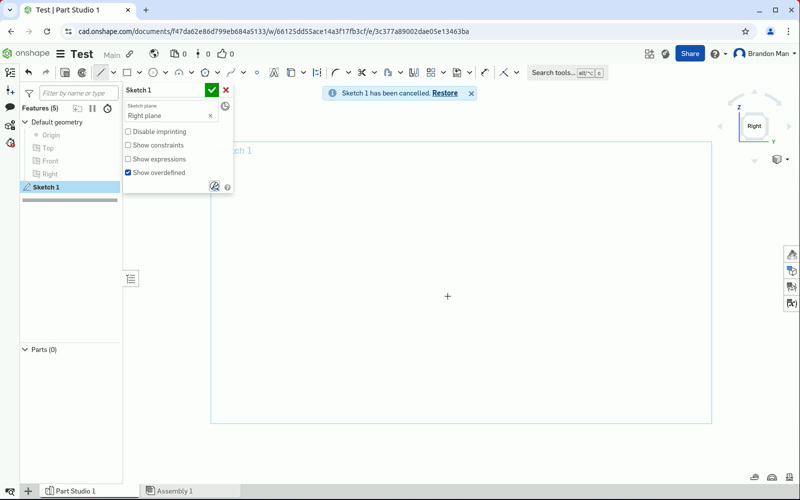
click(447, 295)
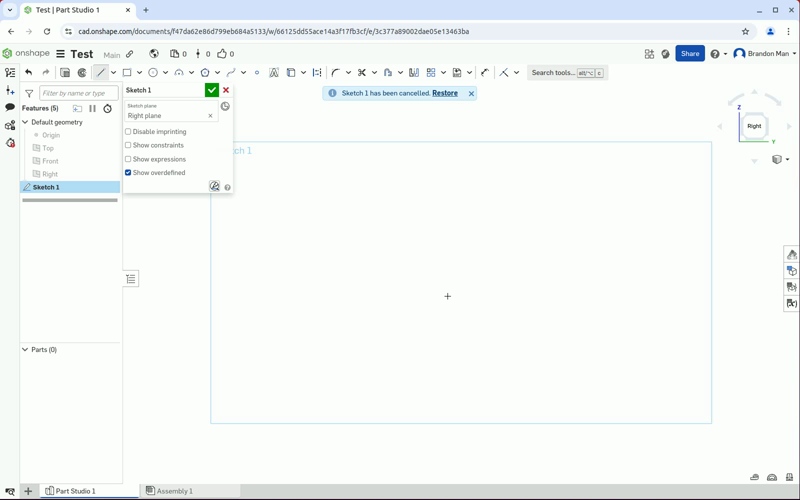
key_up(shift)
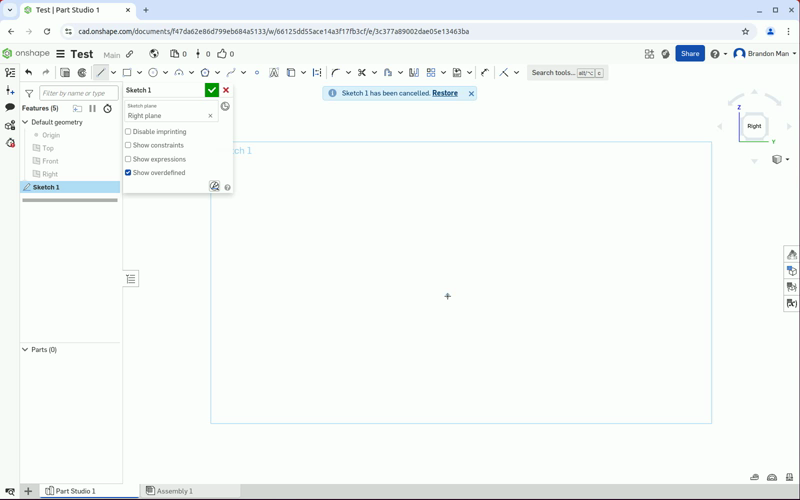
key_down(shift)
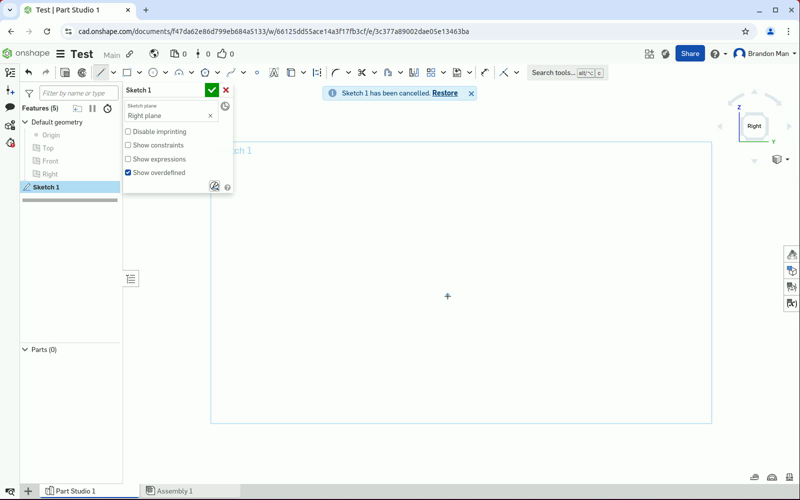
mouse_move(477, 295)
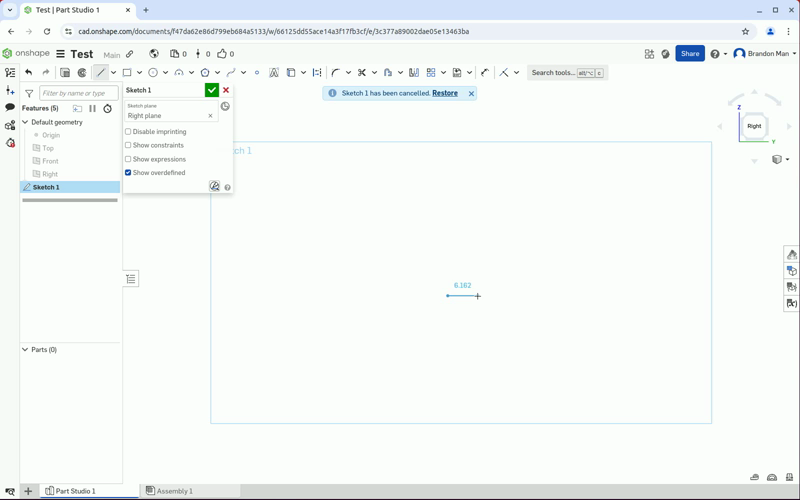
mouse_move(473, 295)
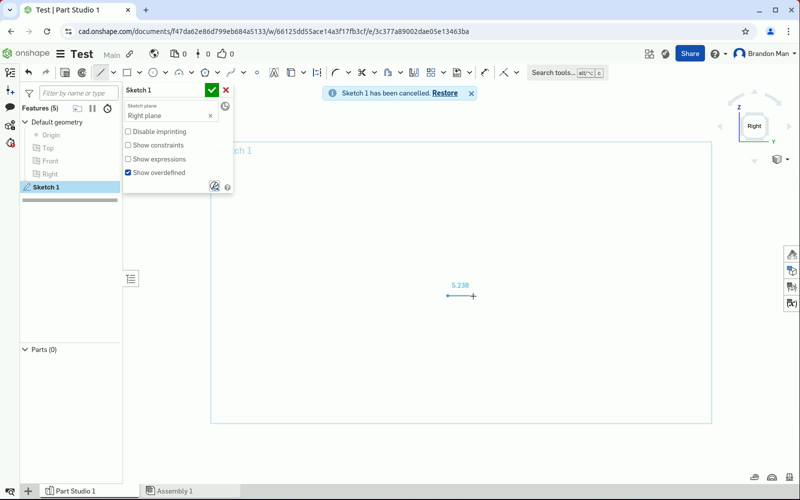
click(473, 295)
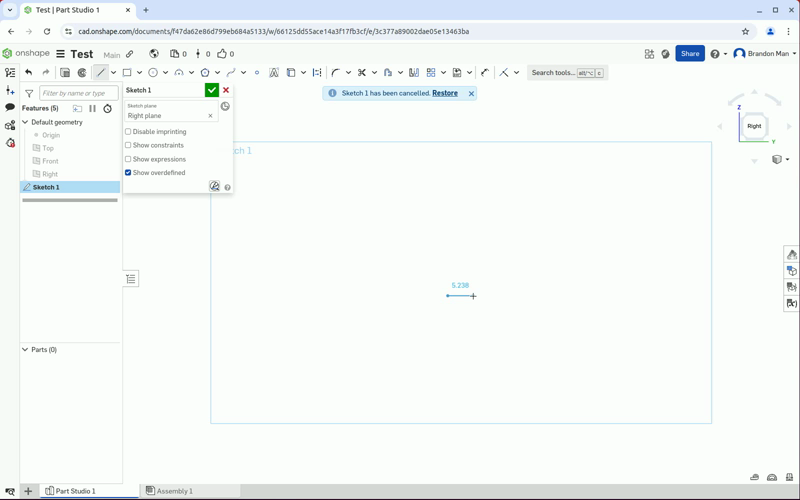
key_up(shift)
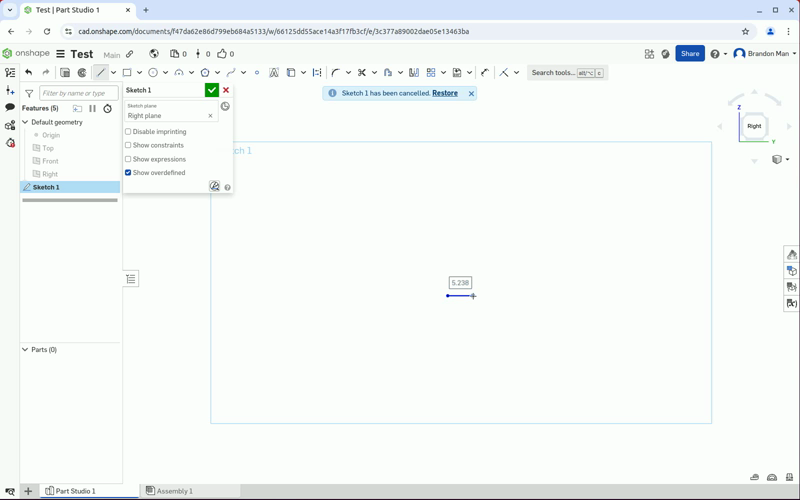
key_down(shift)
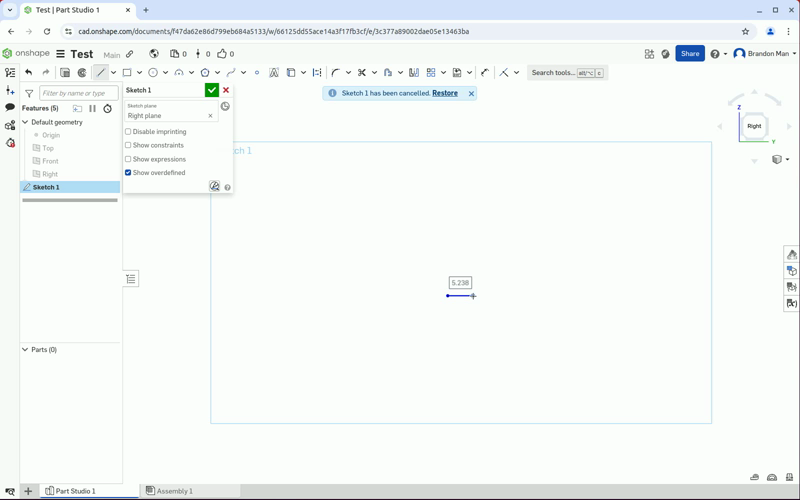
mouse_move(503, 295)
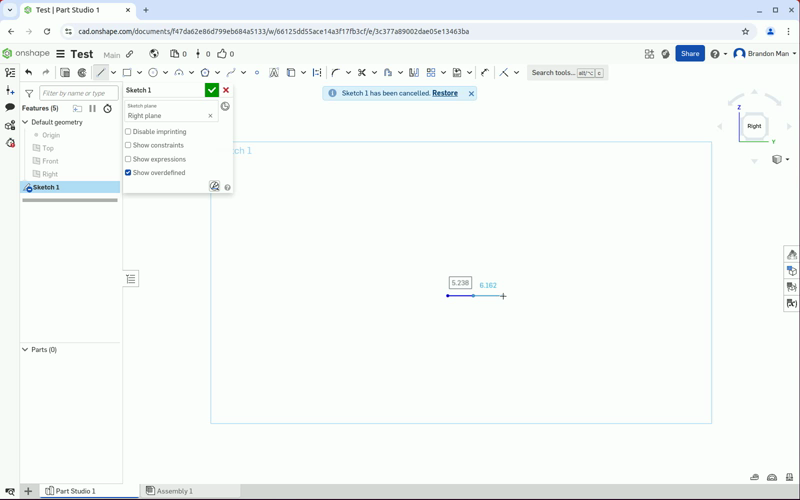
mouse_move(473, 270)
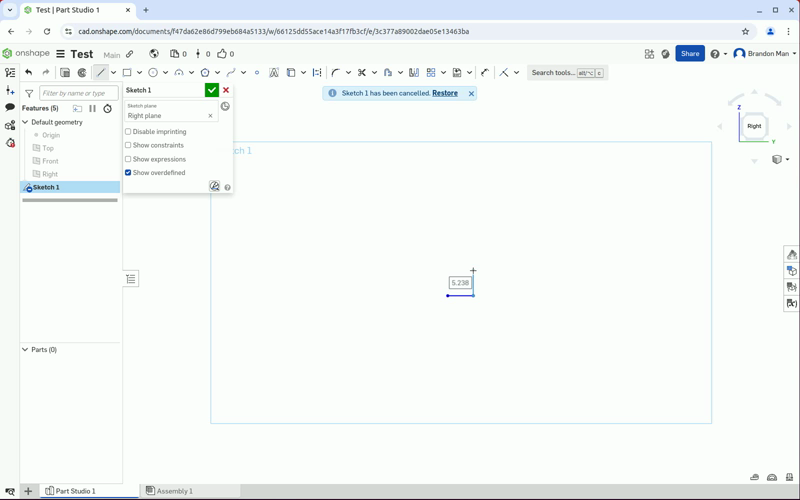
click(473, 270)
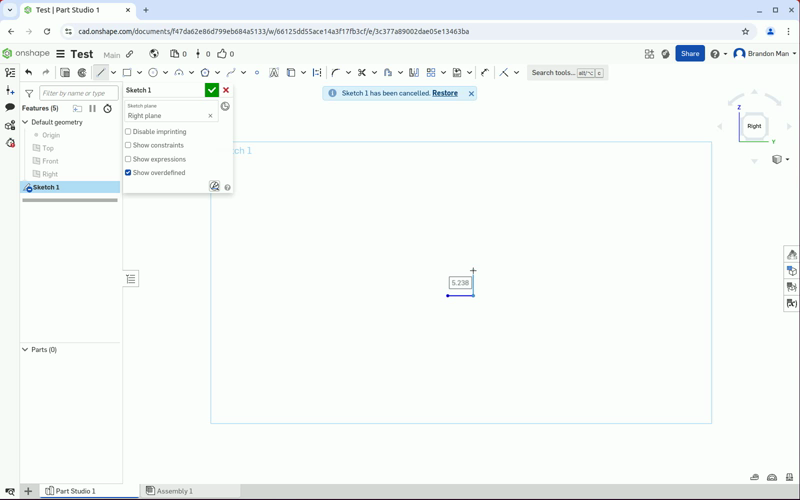
key_up(shift)
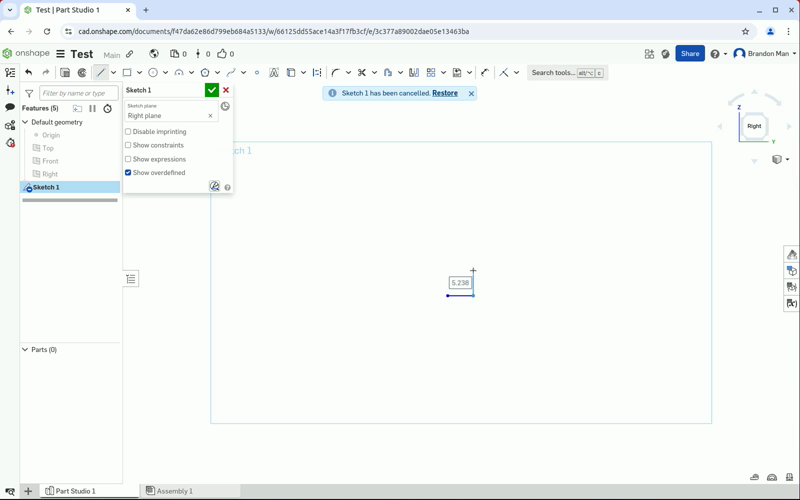
key_down(shift)
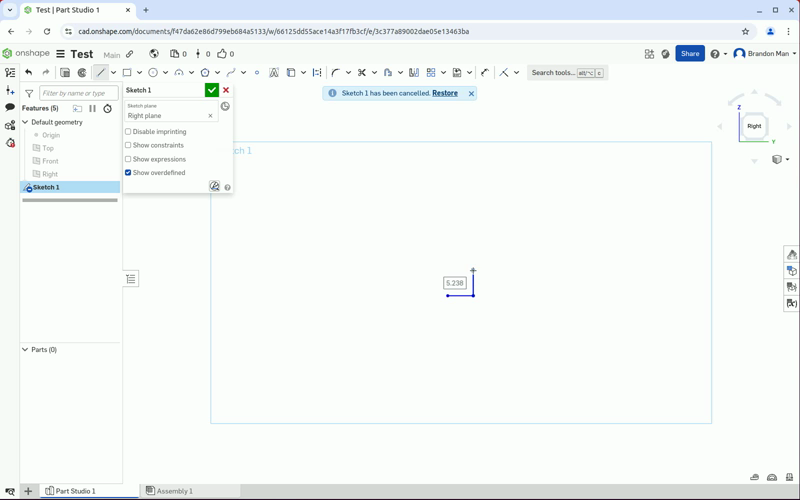
mouse_move(503, 270)
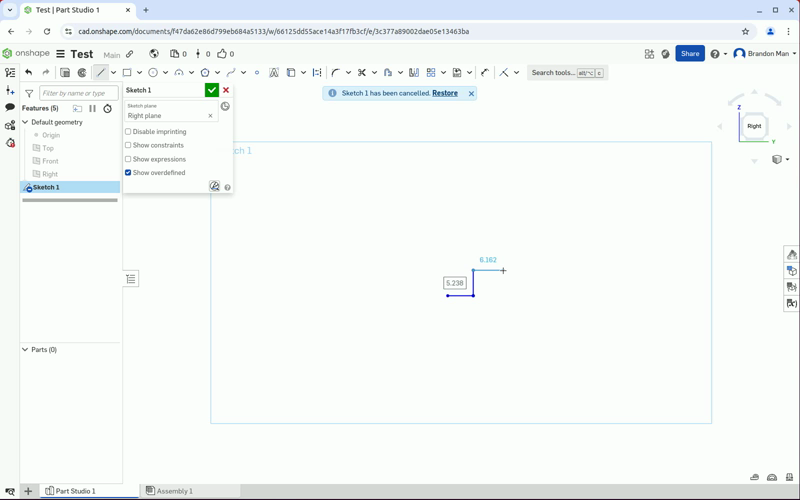
mouse_move(447, 270)
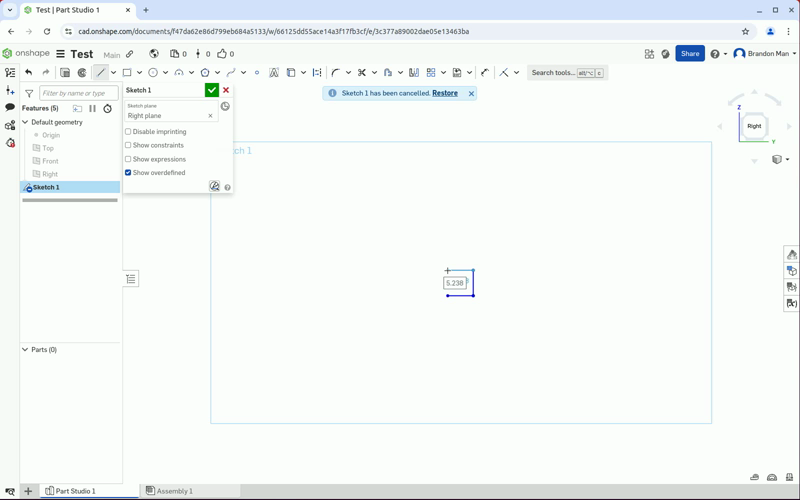
click(447, 270)
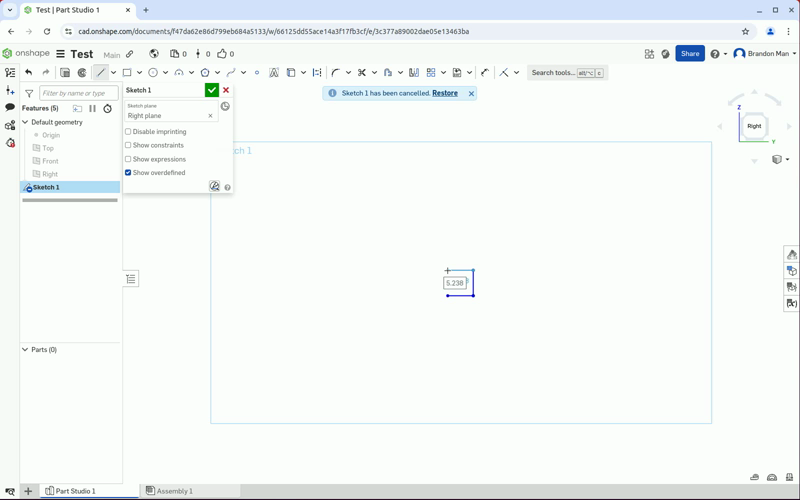
key_up(shift)
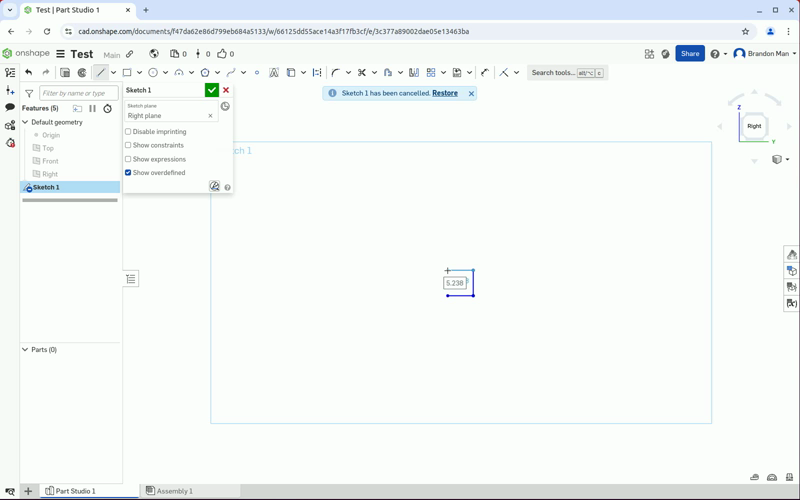
mouse_move(477, 270)
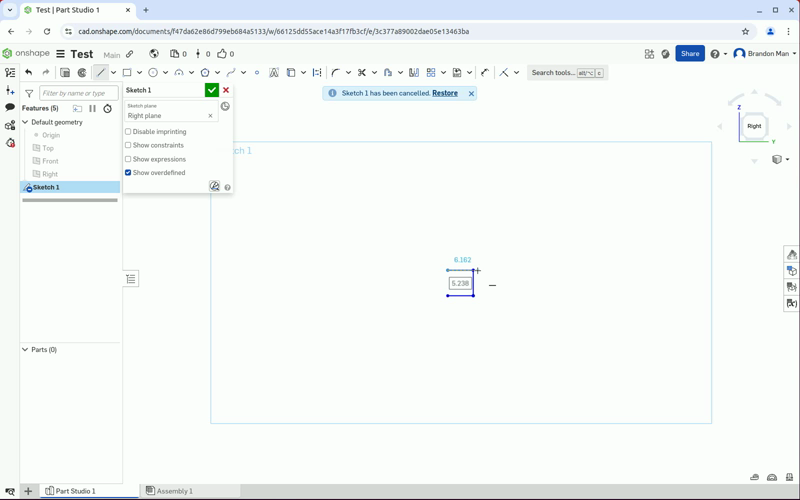
key_down(shift)
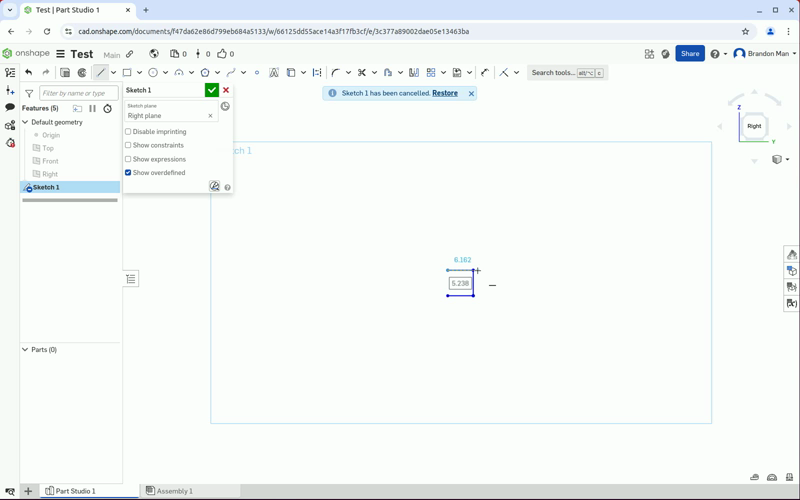
mouse_move(447, 295)
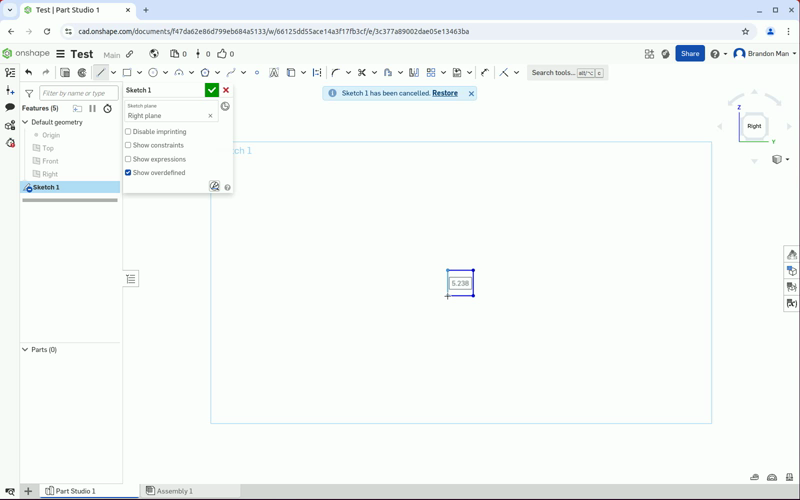
key_up(shift)
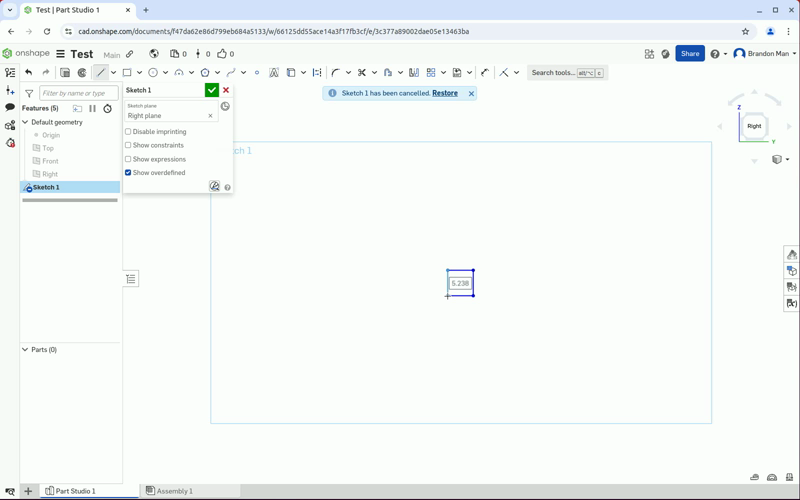
click(447, 295)
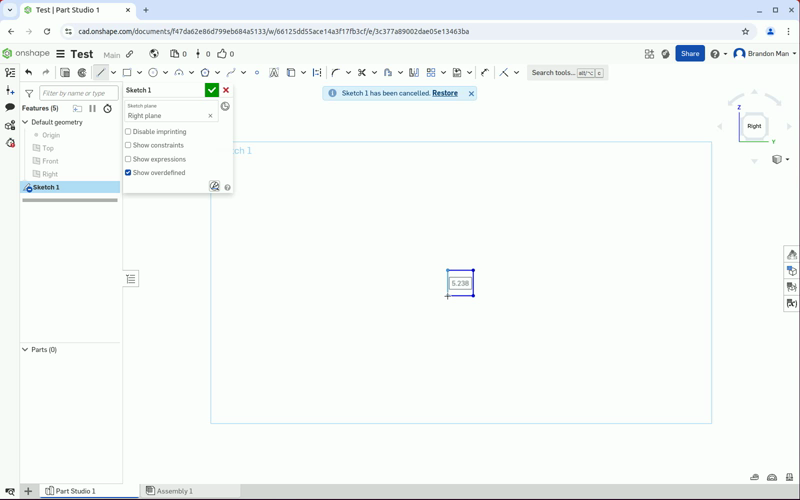
key(esc)
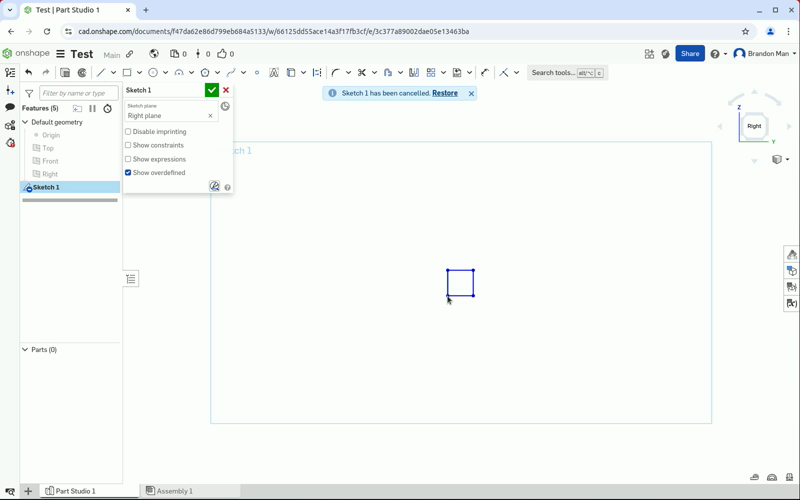
mouse_move(461, 277)
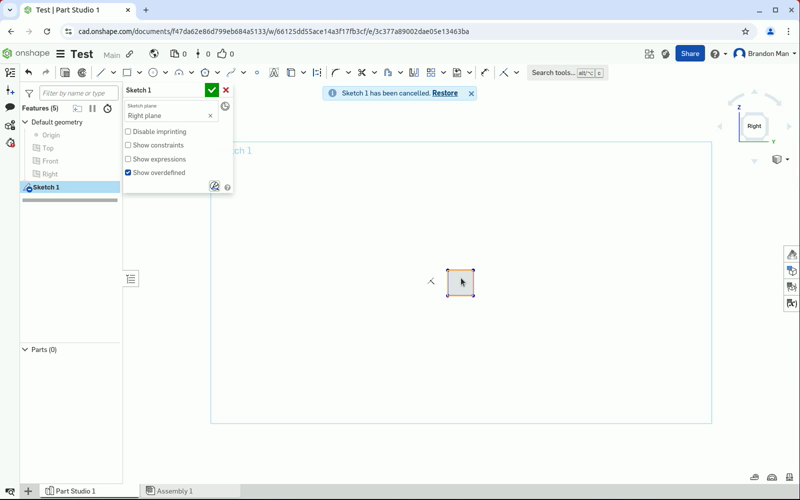
scroll(6)
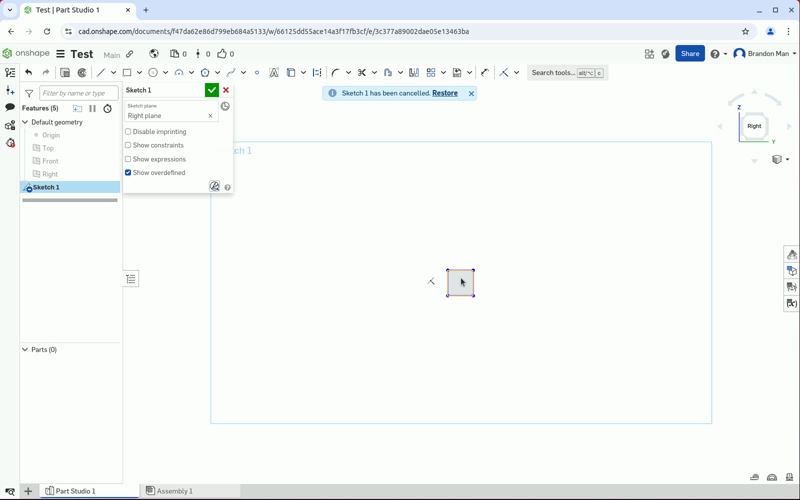
scroll(6)
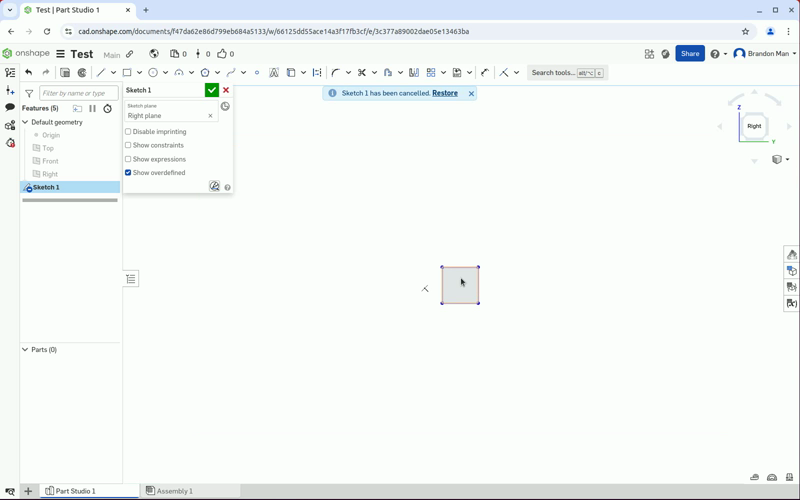
scroll(6)
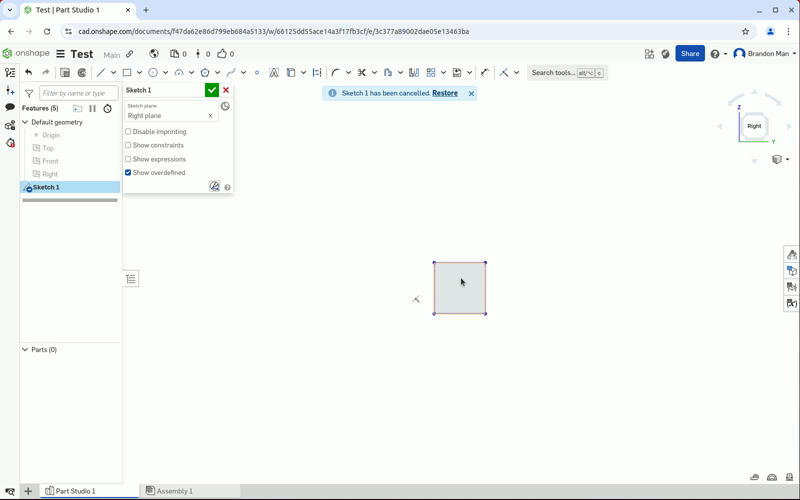
scroll(6)
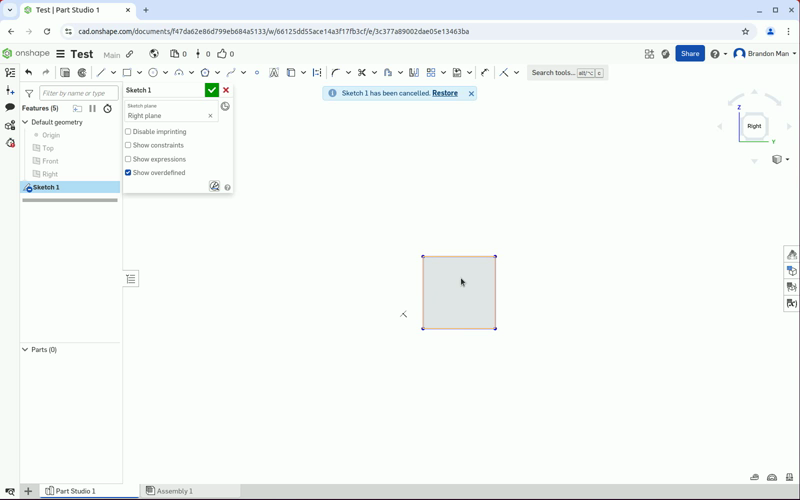
scroll(6)
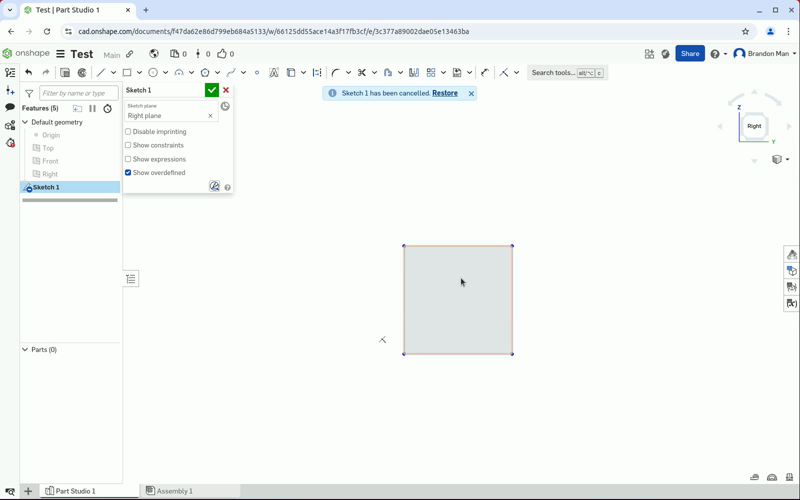
scroll(6)
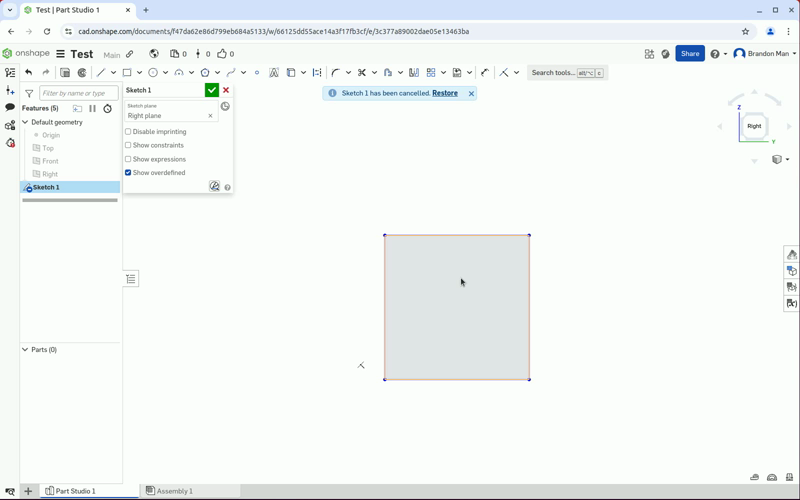
scroll(6)
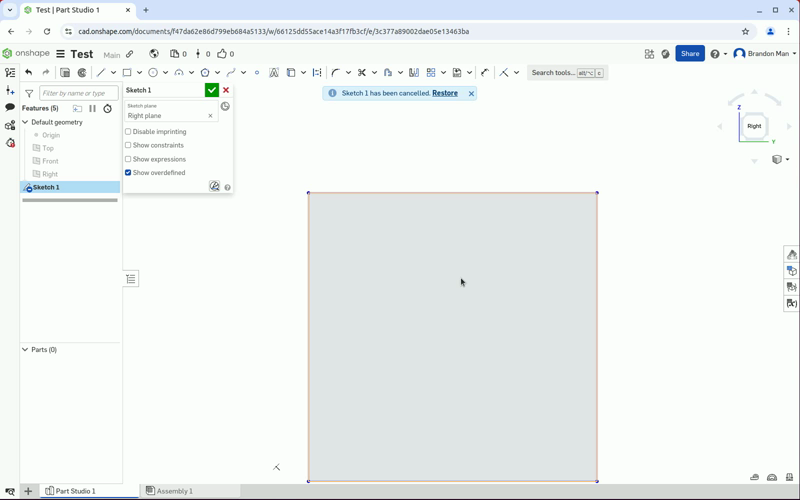
click(461, 277)
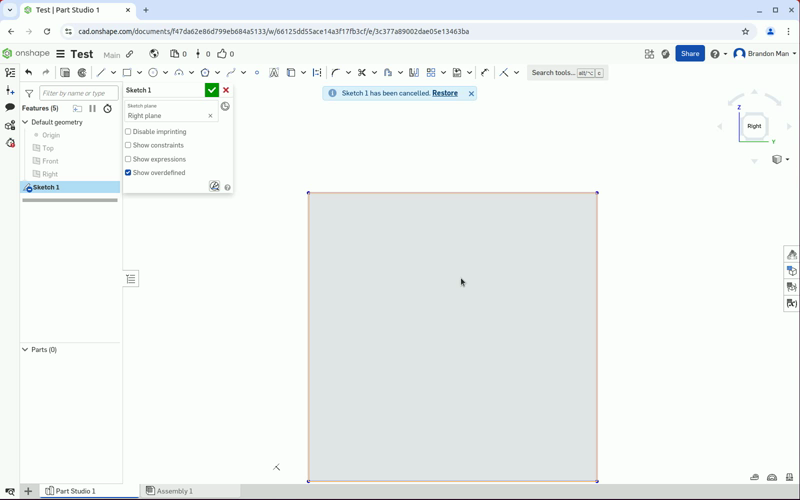
scroll(-6)
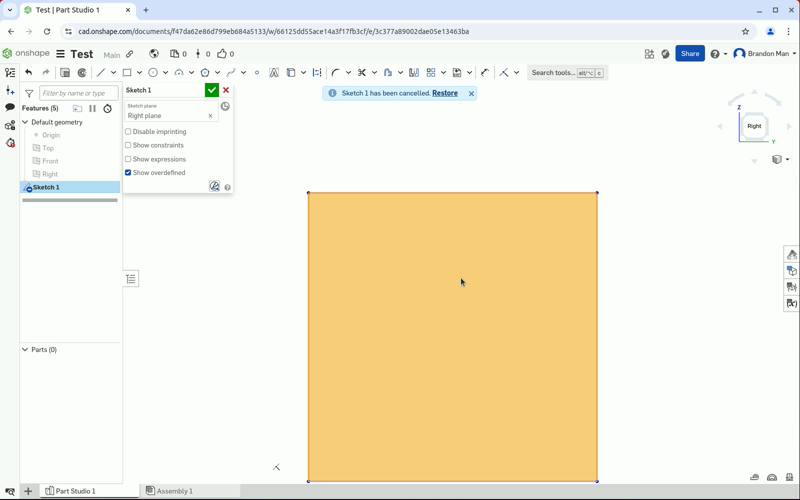
scroll(-6)
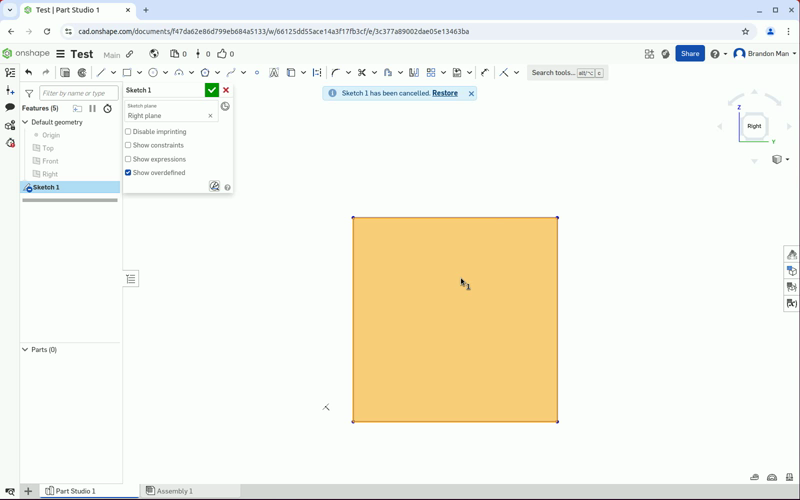
scroll(-6)
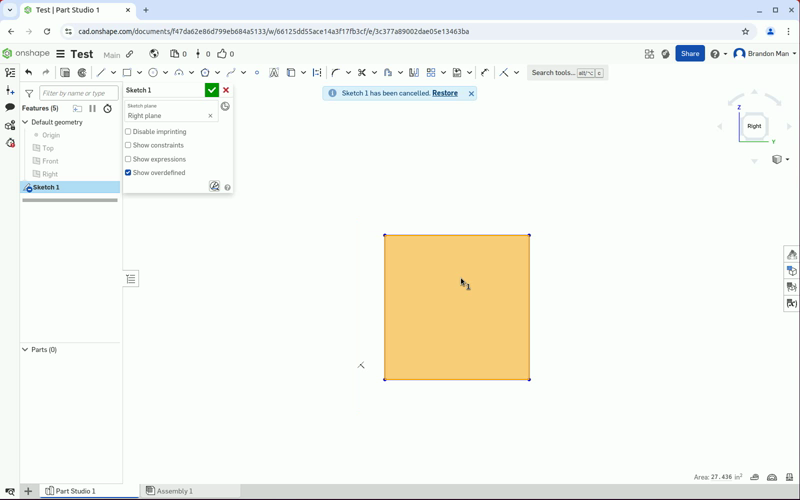
scroll(-6)
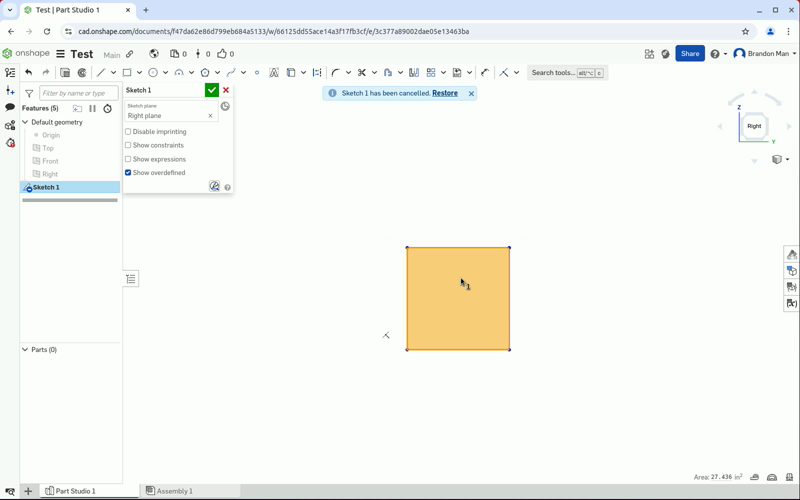
scroll(-6)
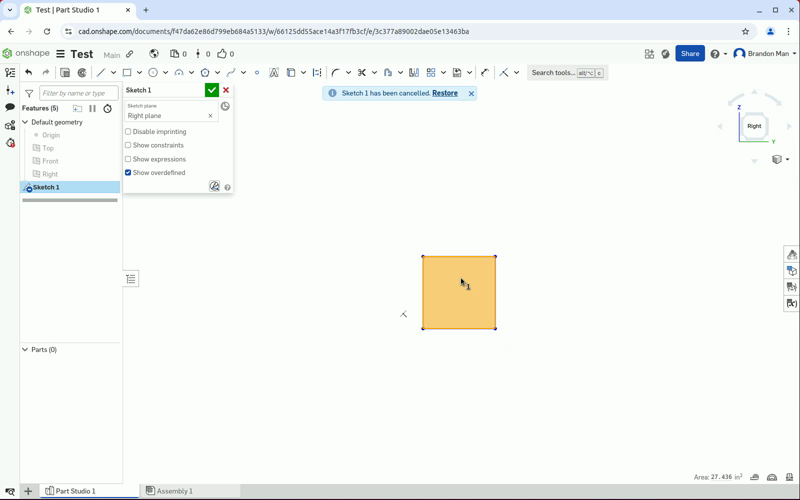
scroll(-6)
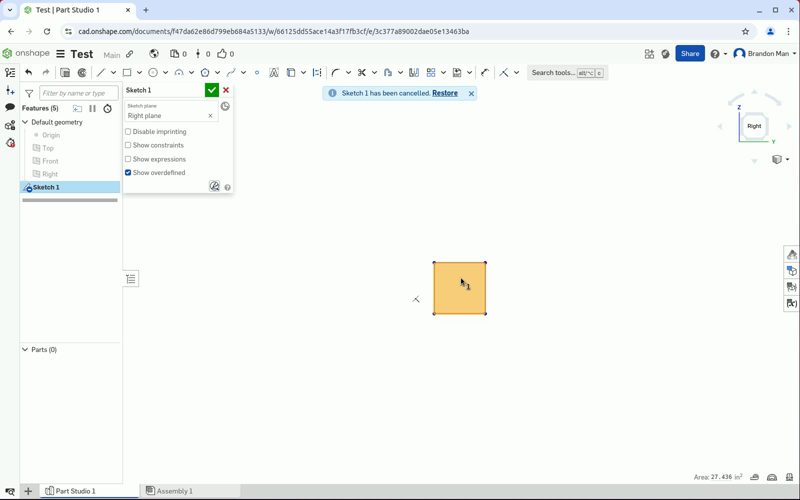
scroll(-6)
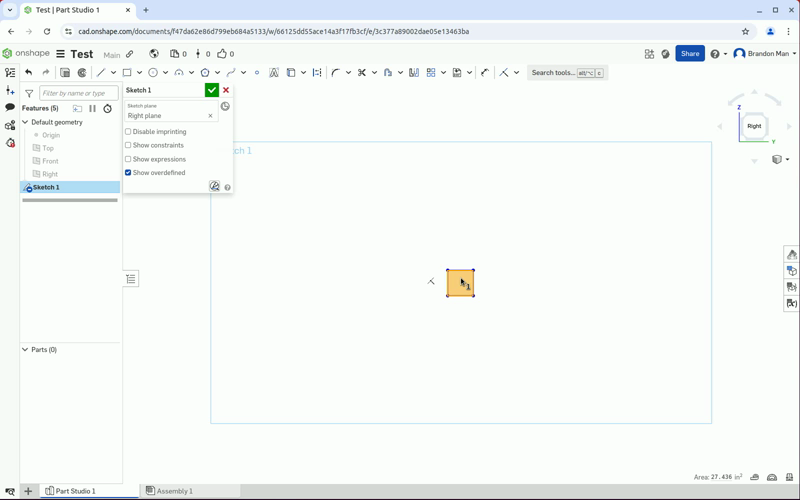
mouse_move(73, 352)
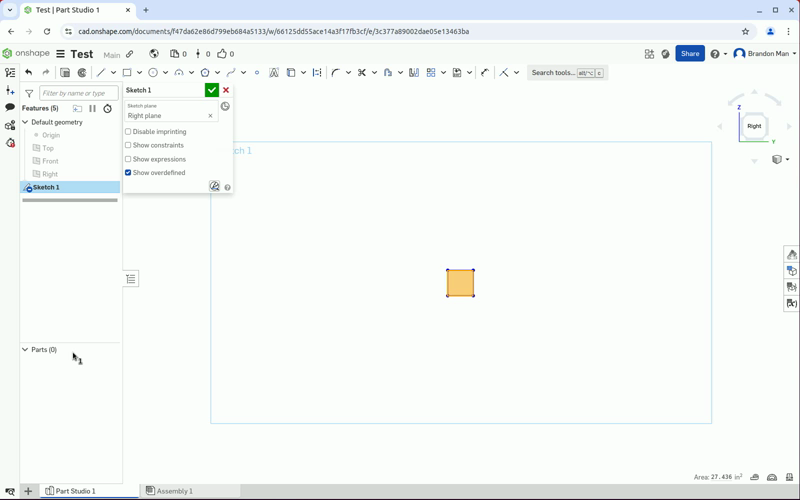
key(shift+y)
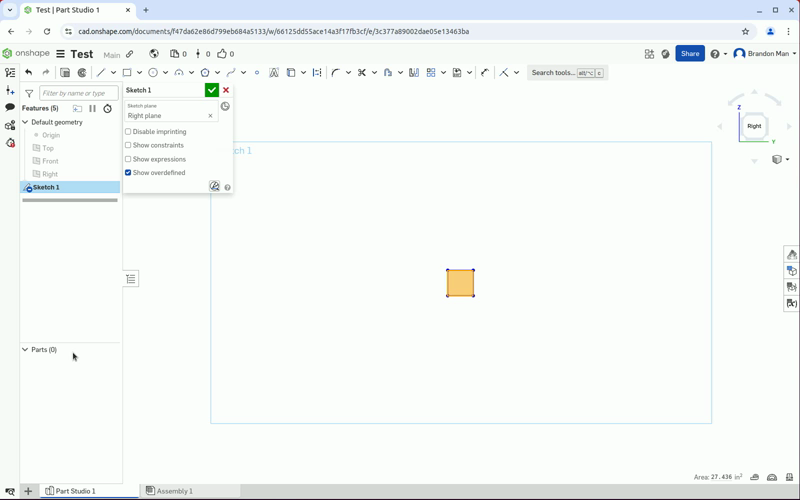
key(shift+e)
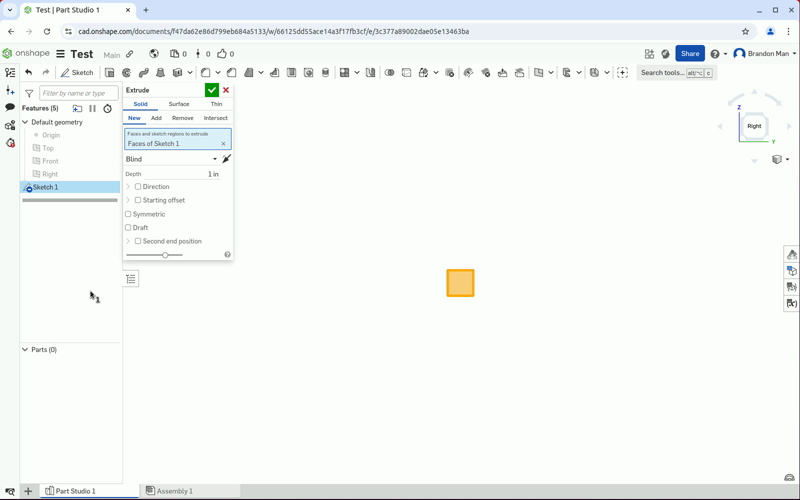
mouse_move(143, 106)
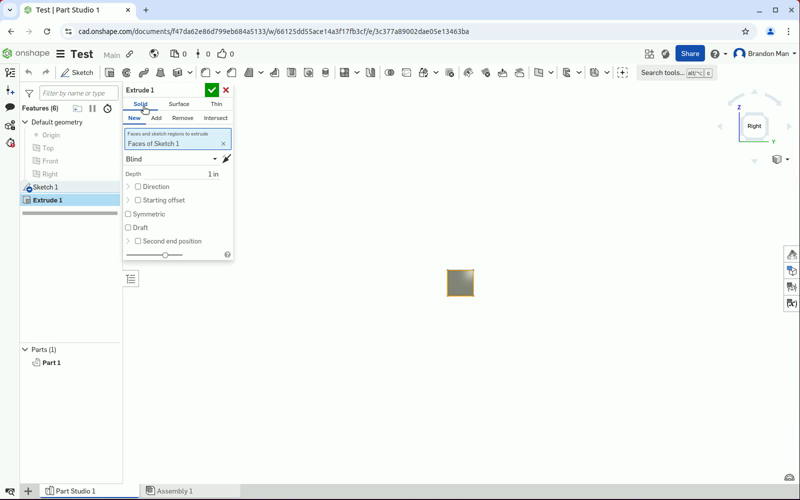
click(143, 106)
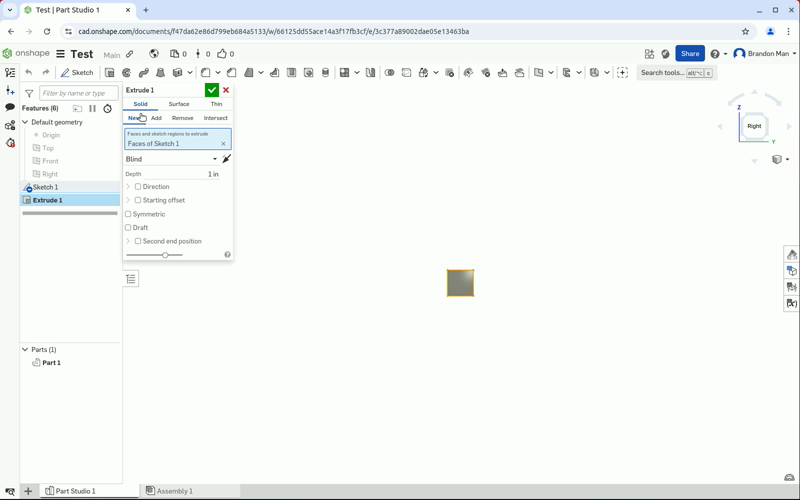
mouse_move(137, 120)
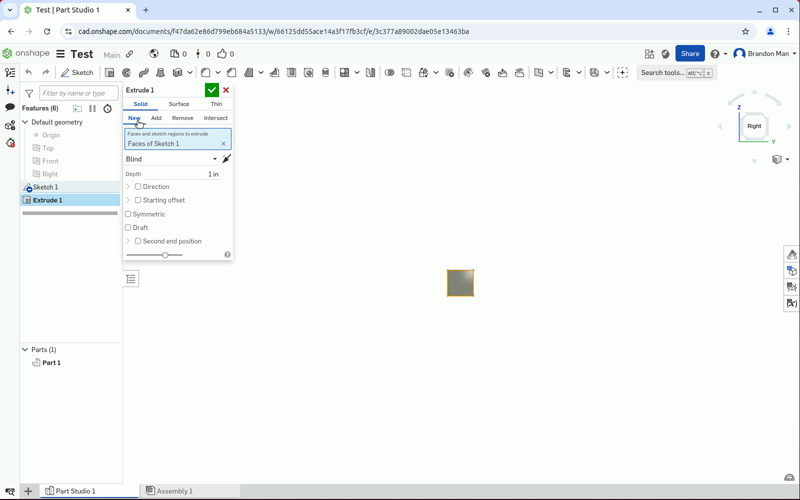
click(137, 120)
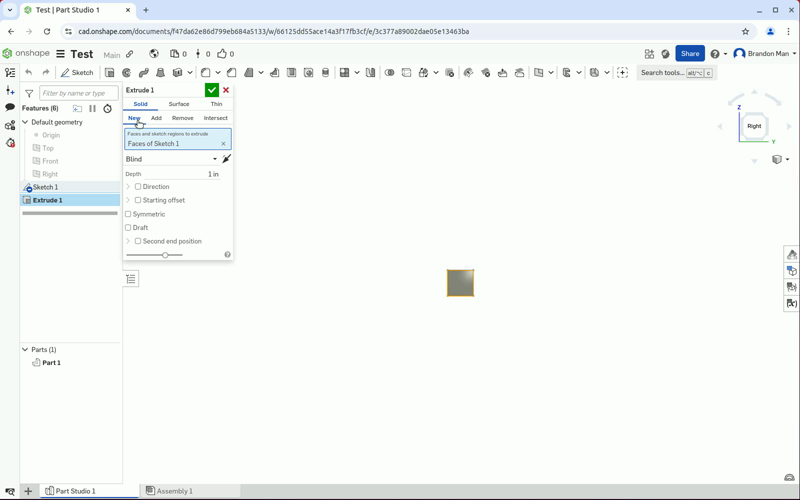
key(tab, 4)
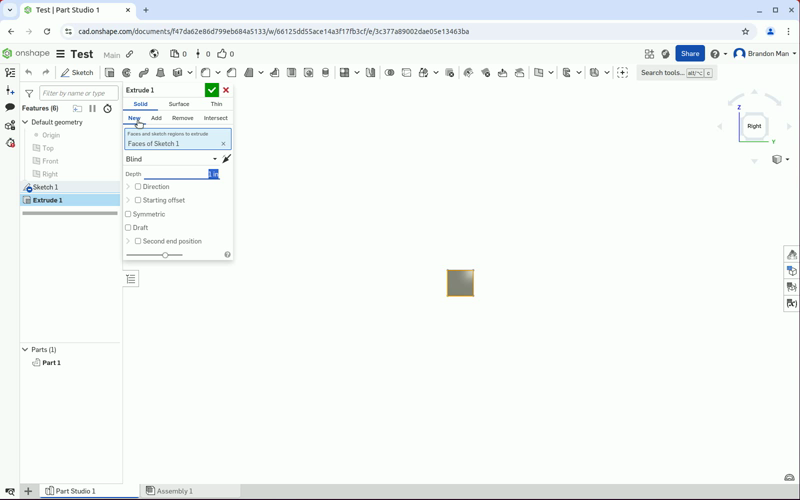
text(46.216)
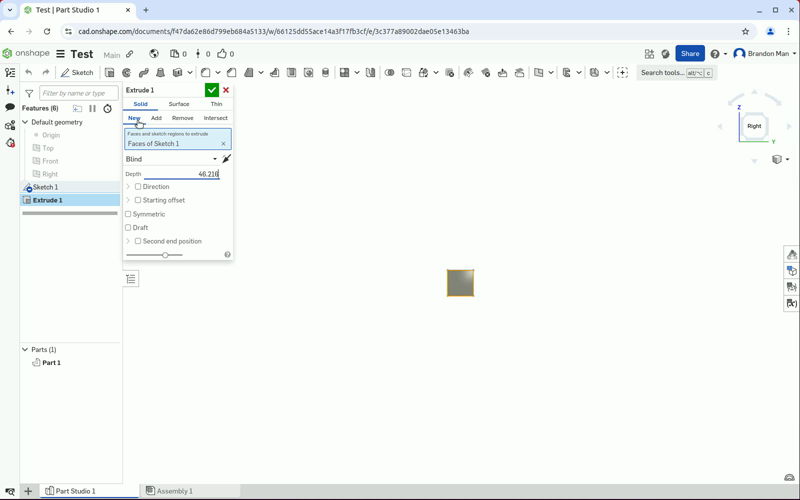
key(tab, 3)
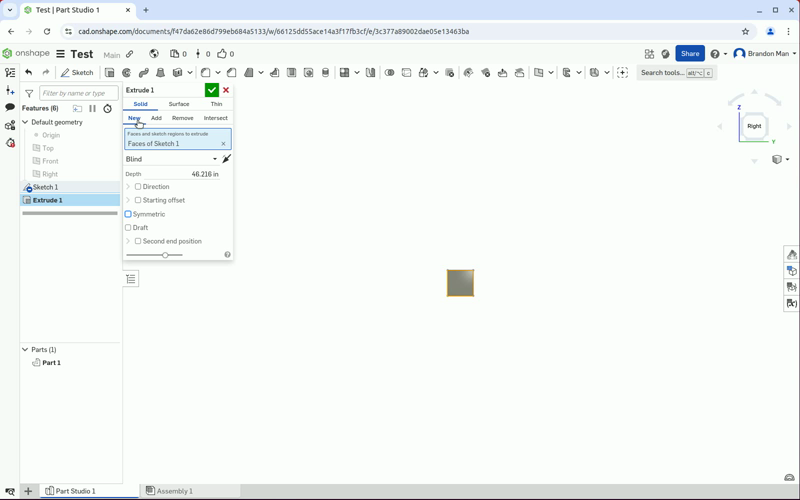
key(space)
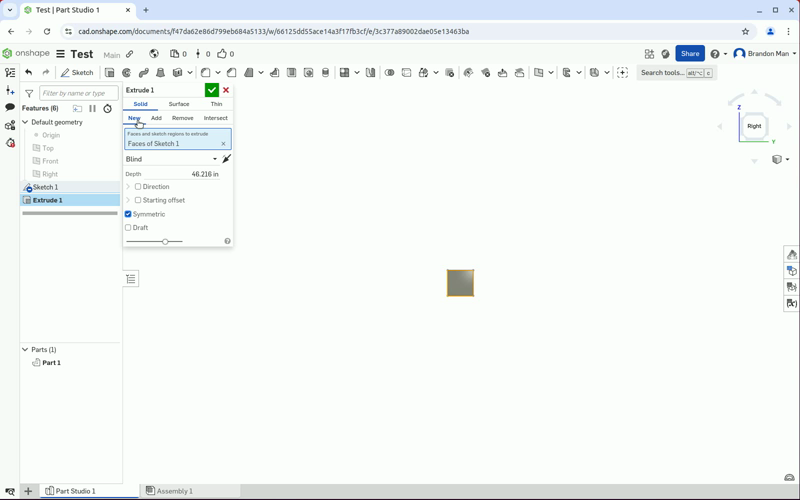
key(enter)
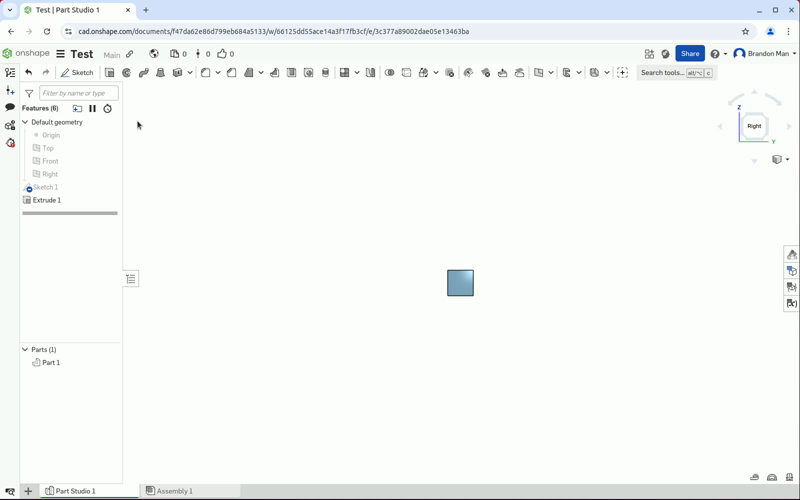
key(shift+h)
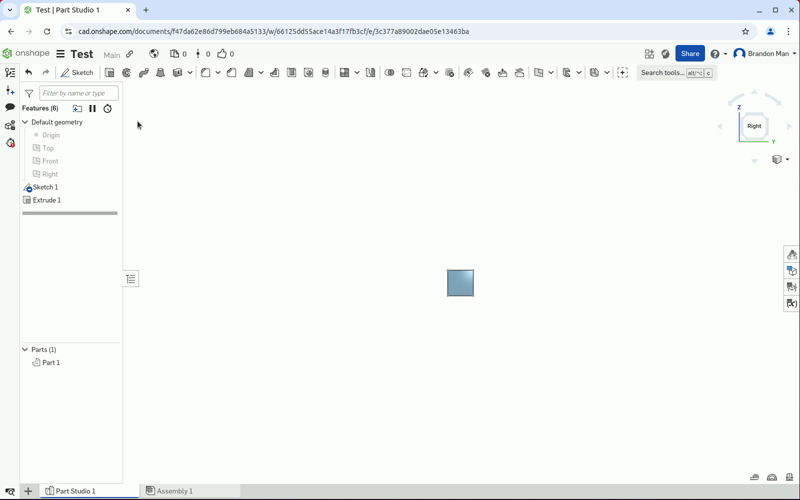
key(shift+h)
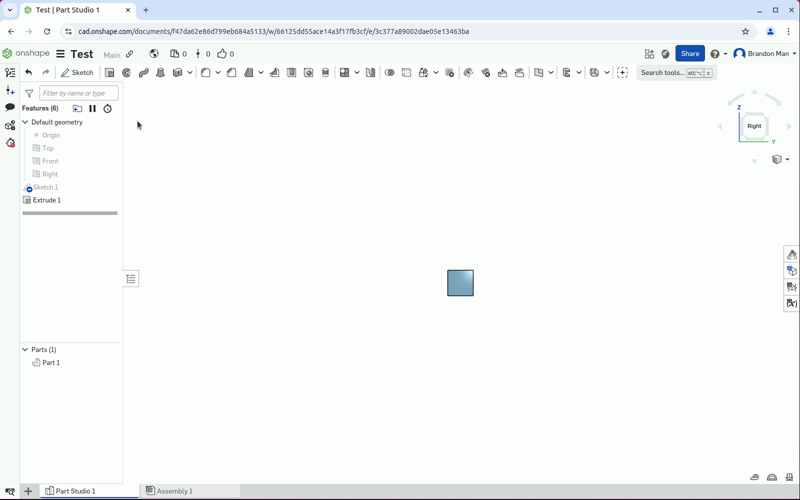
mouse_move(73, 189)
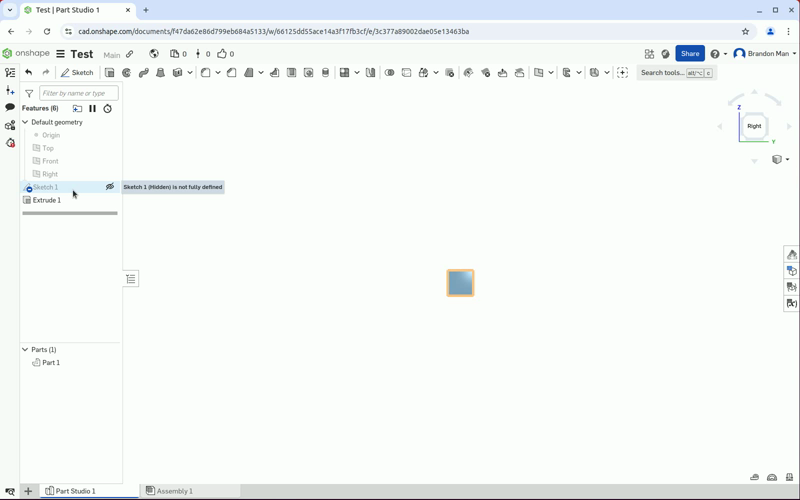
click(73, 189)
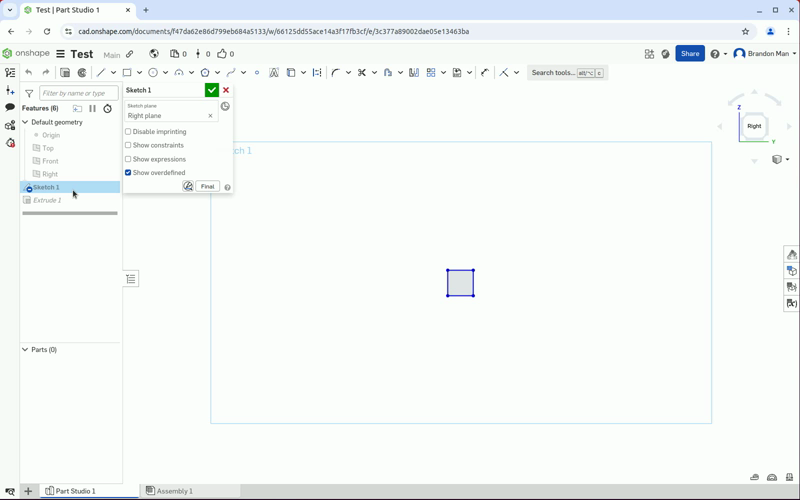
mouse_move(229, 92)
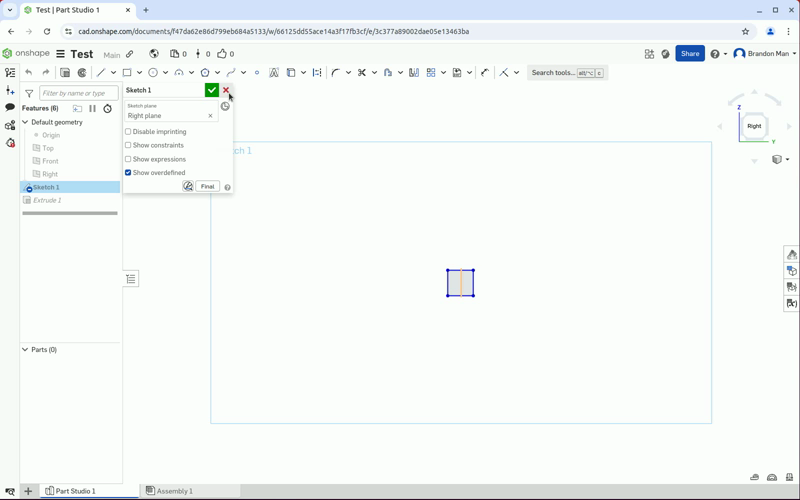
click(229, 92)
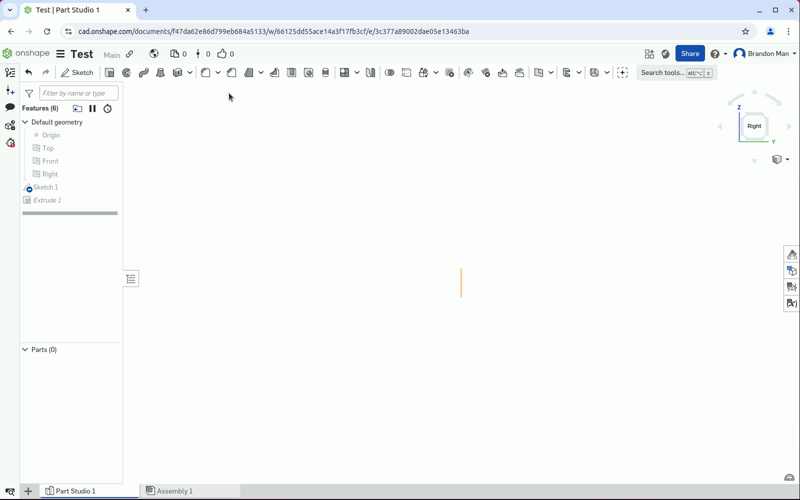
mouse_move(73, 352)
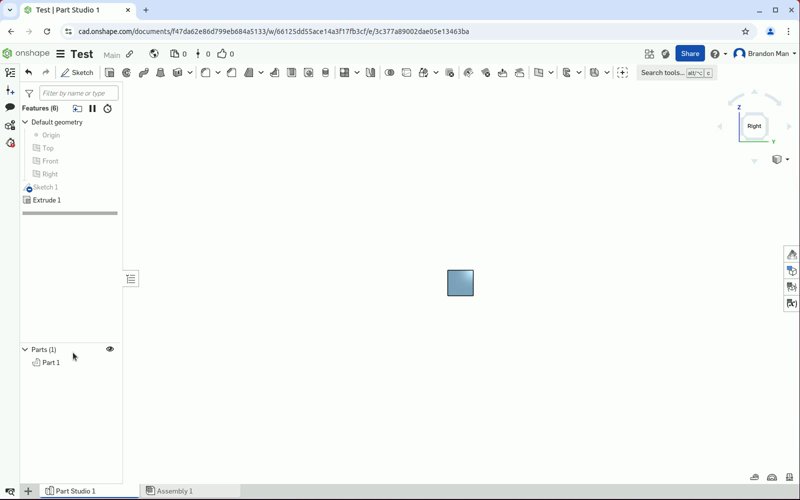
key(y)
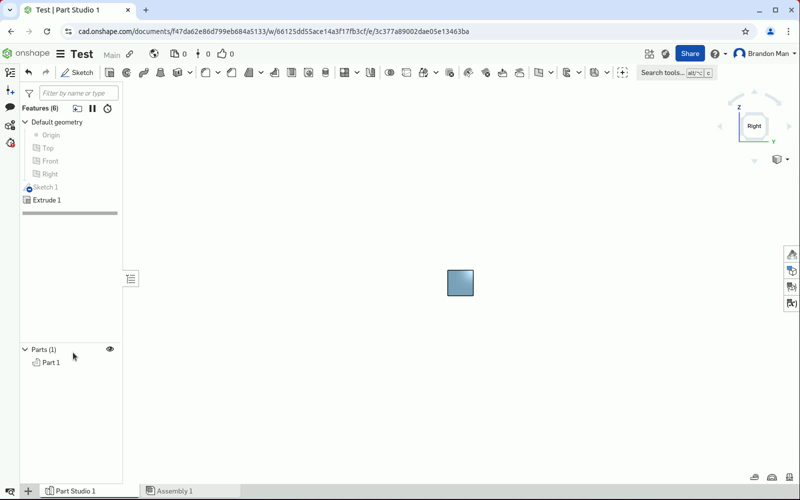
key(shift+p)
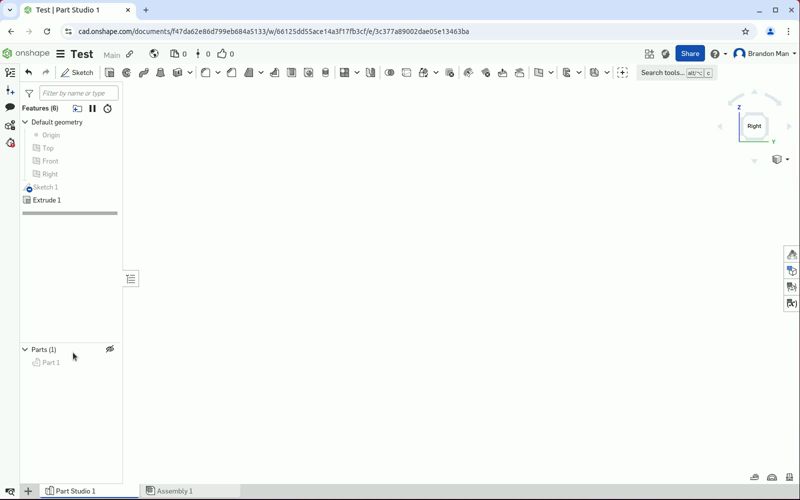
key(space)
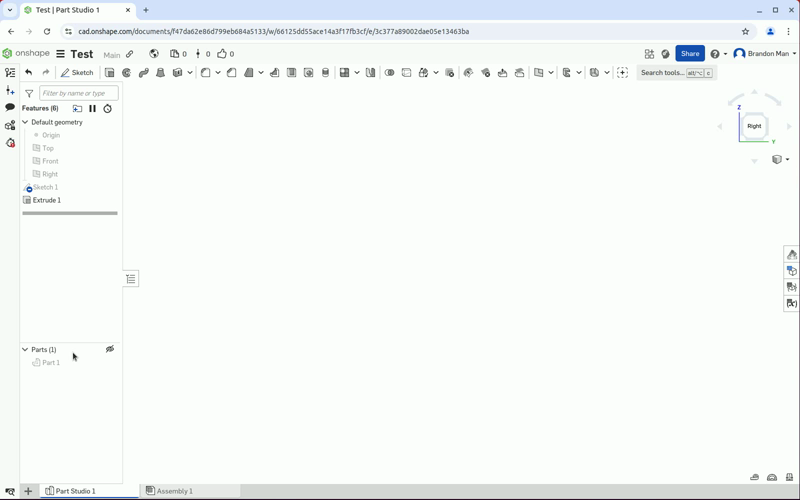
key_down(shift)
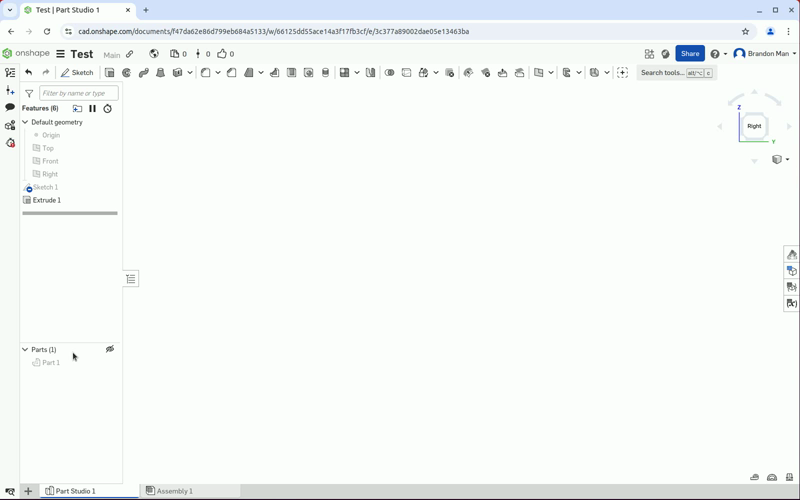
key(right)
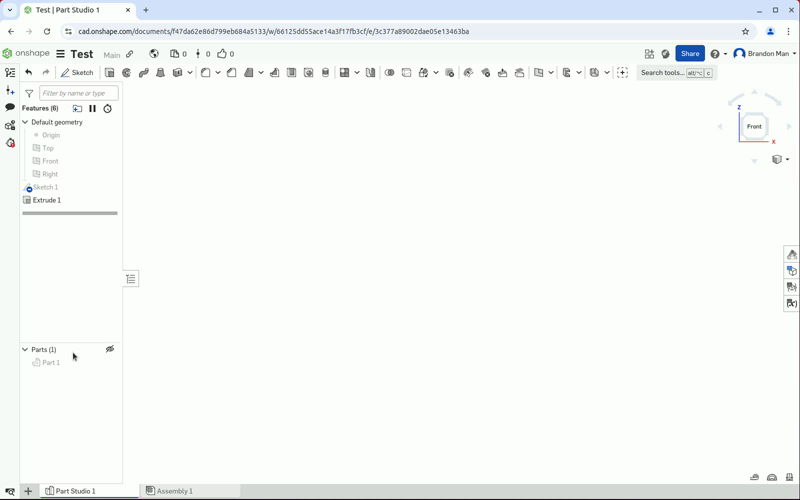
key_up(shift)
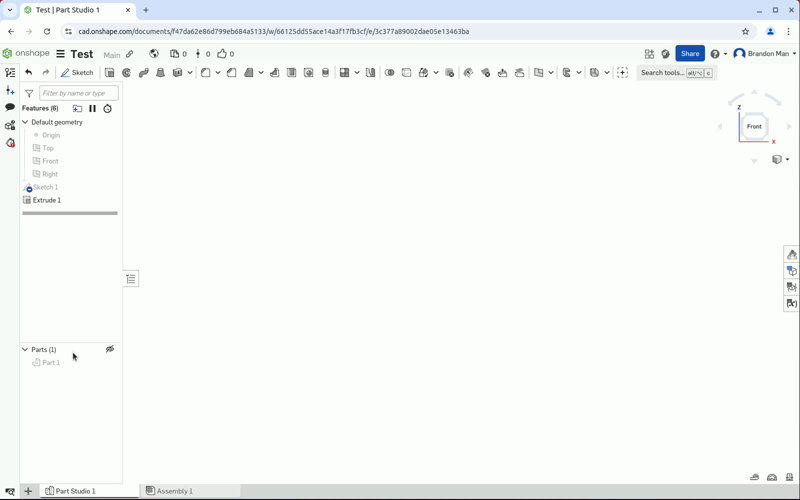
mouse_move(73, 352)
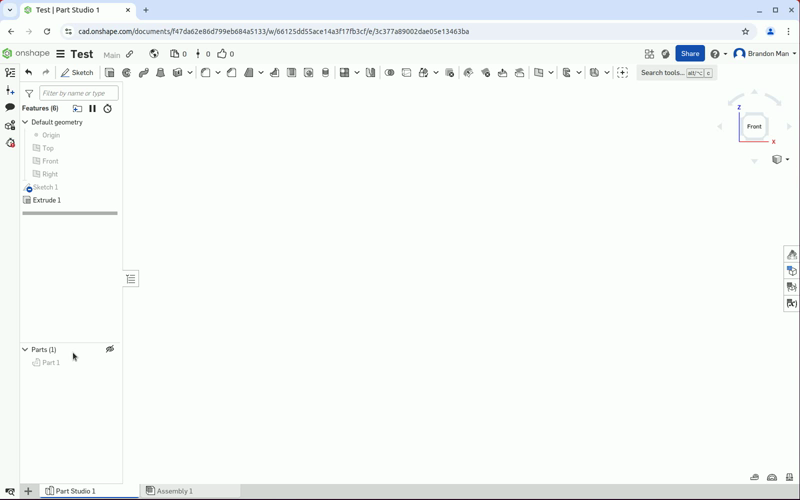
key(shift+y)
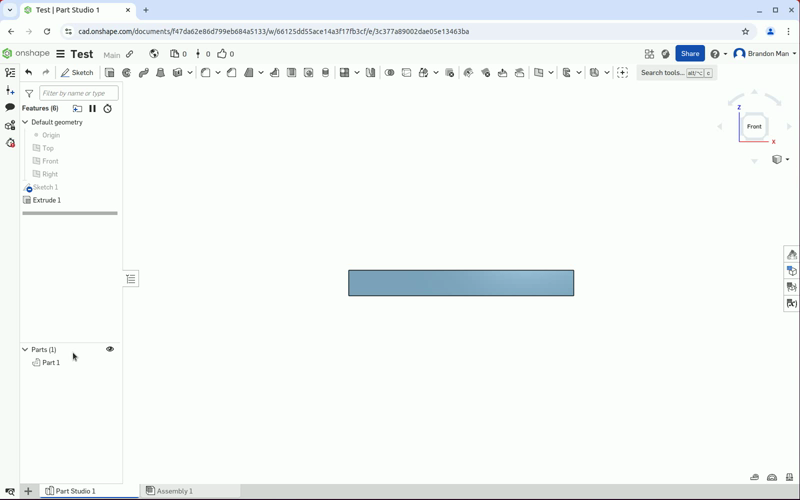
mouse_move(541, 75)
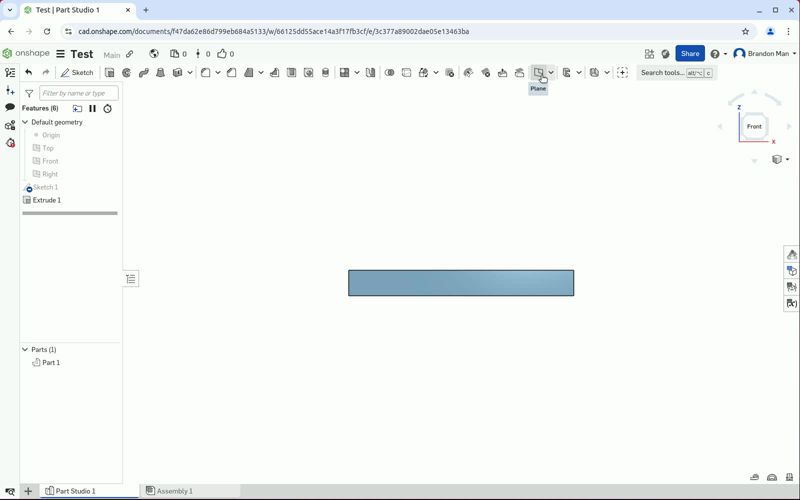
click(541, 75)
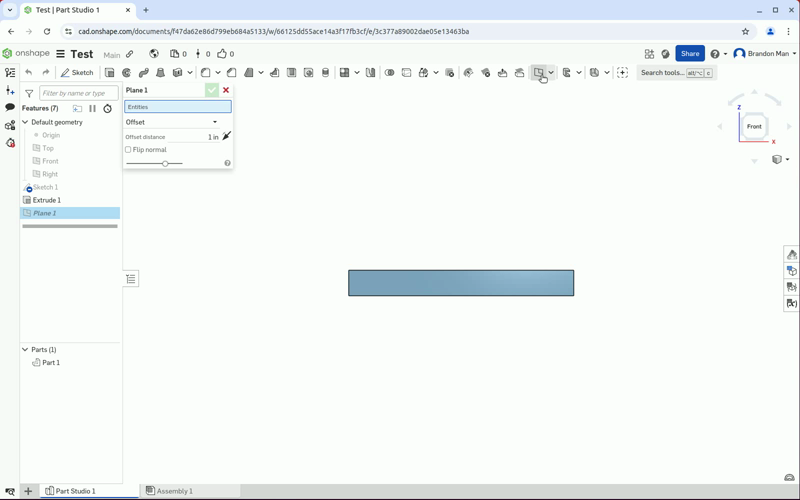
mouse_move(73, 163)
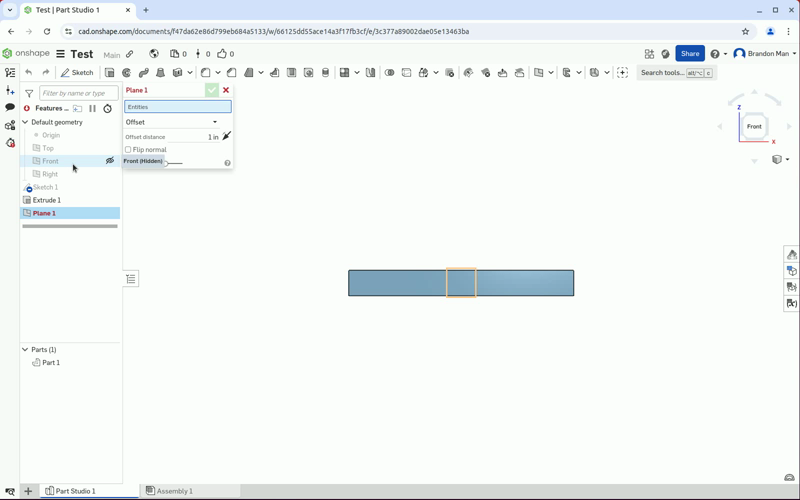
click(73, 163)
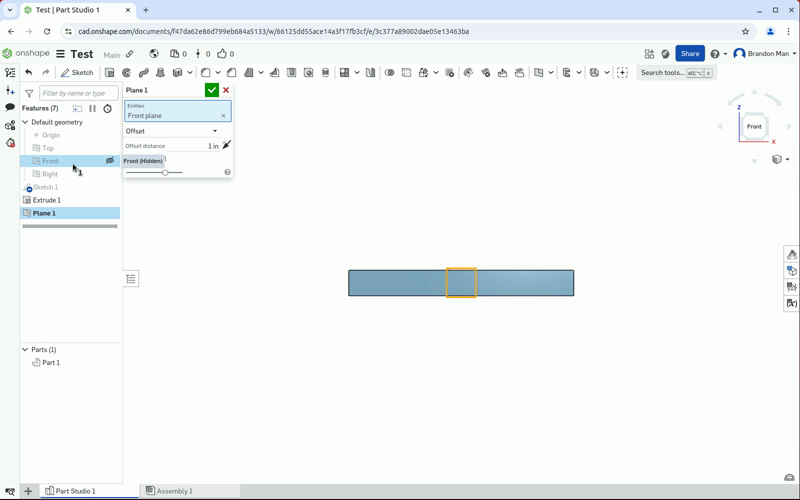
key(tab, 2)
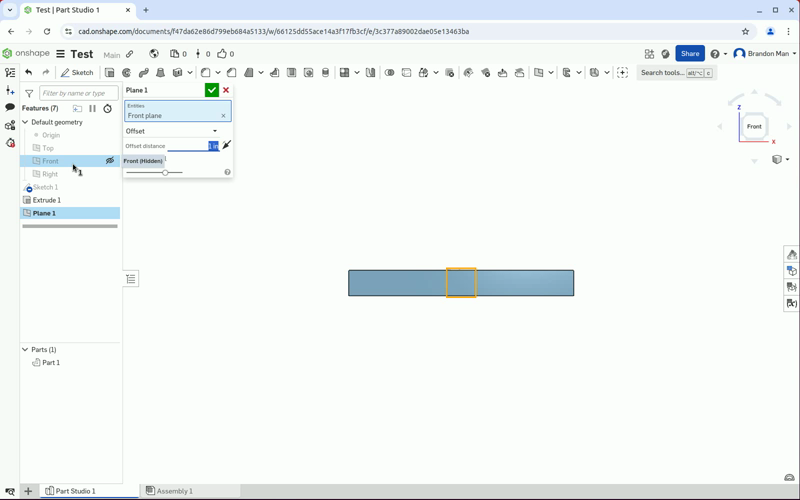
text(2.65)
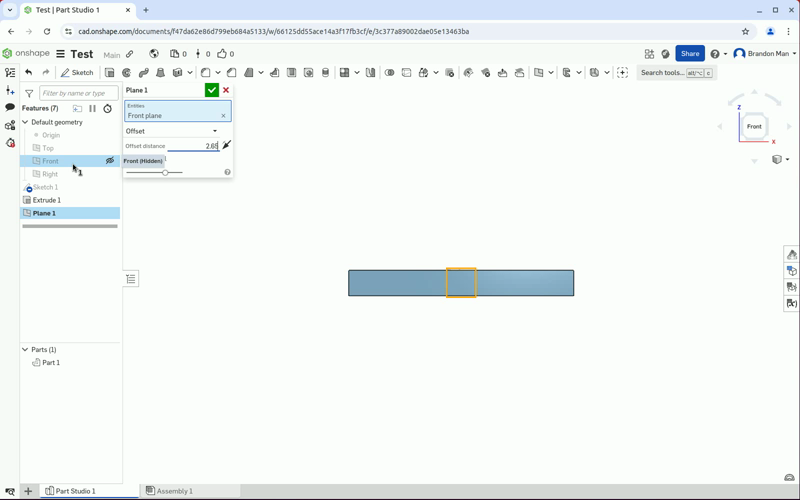
key(enter, 2)
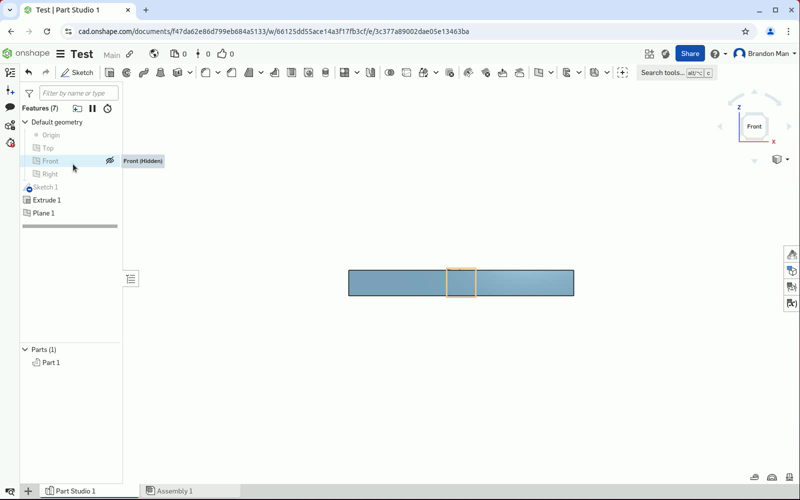
key(shift+s)
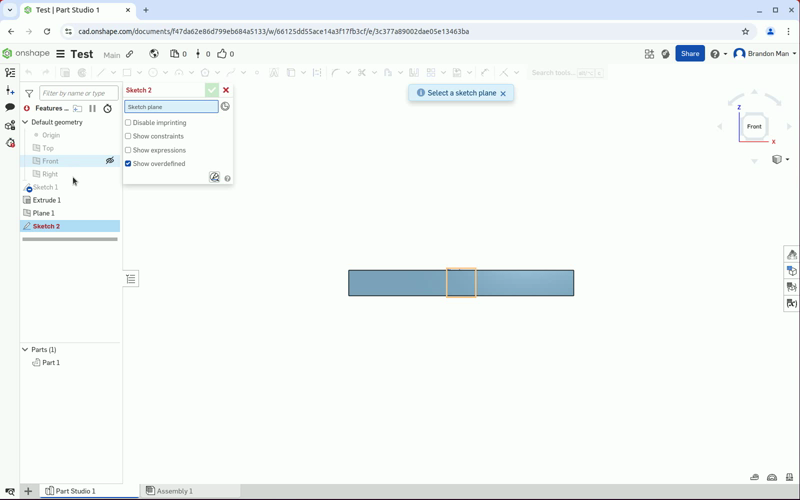
mouse_move(73, 215)
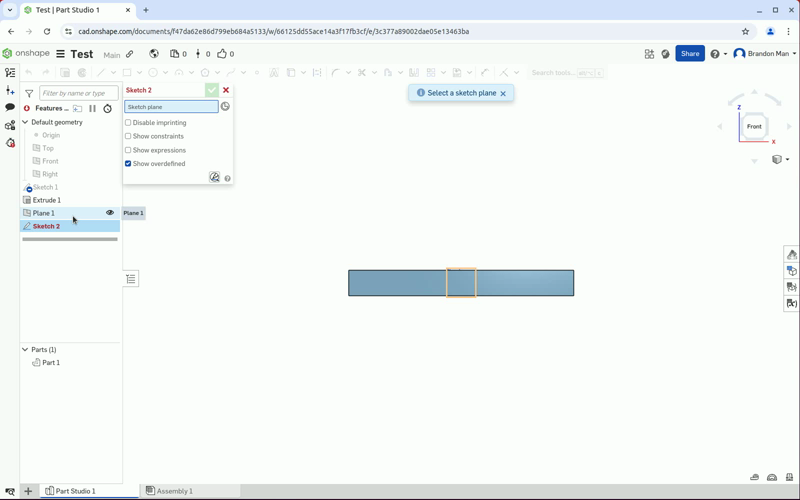
click(73, 215)
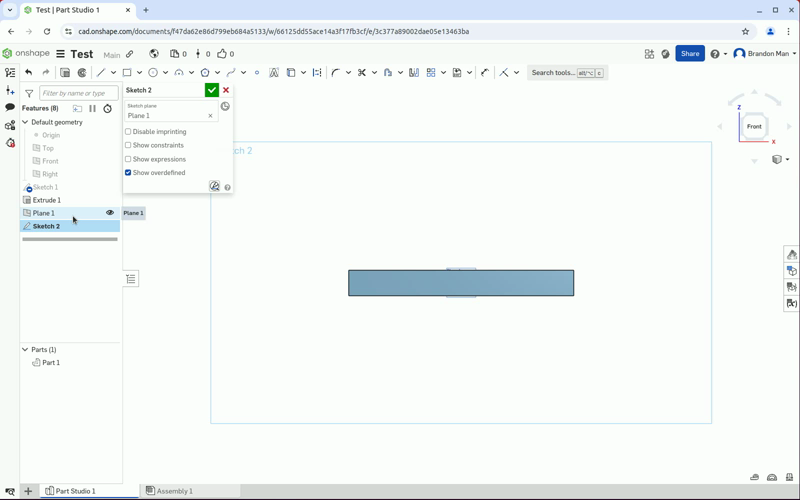
mouse_move(73, 352)
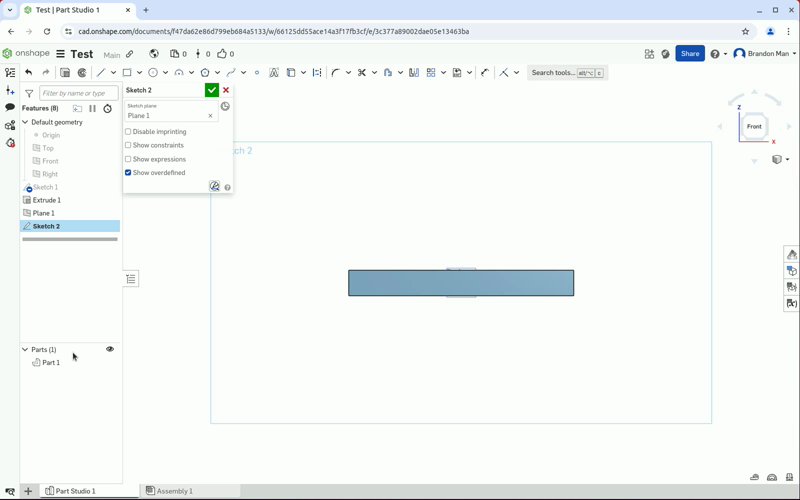
key(y)
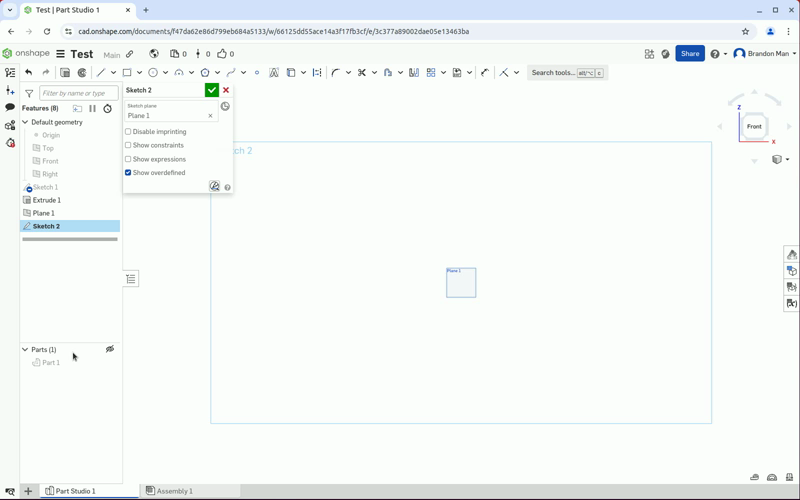
key(l)
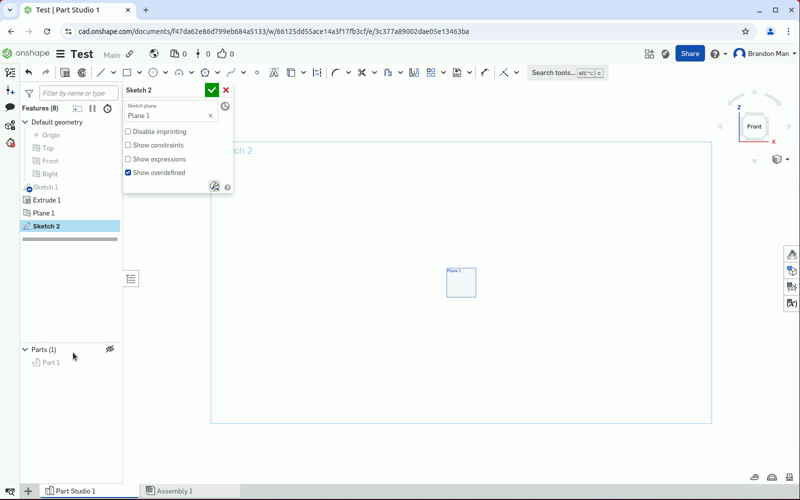
key_down(shift)
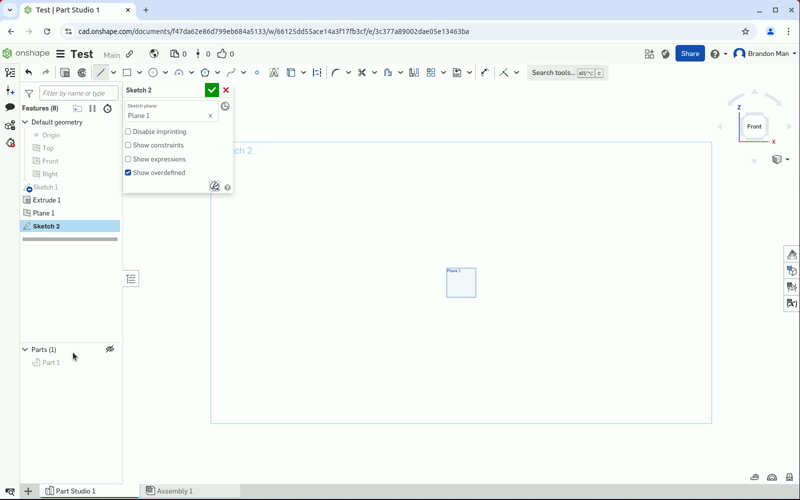
mouse_move(447, 282)
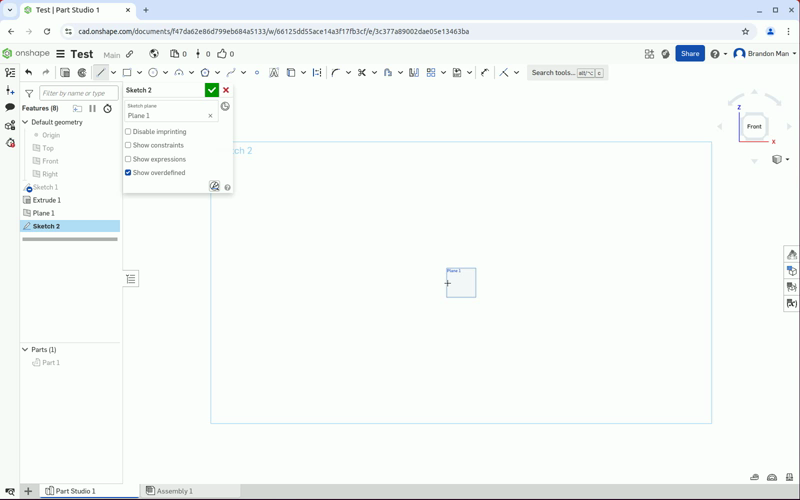
click(447, 282)
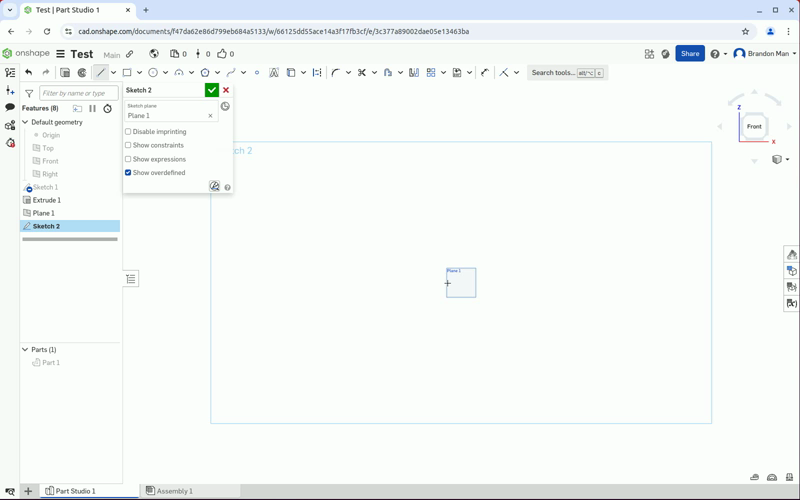
key_up(shift)
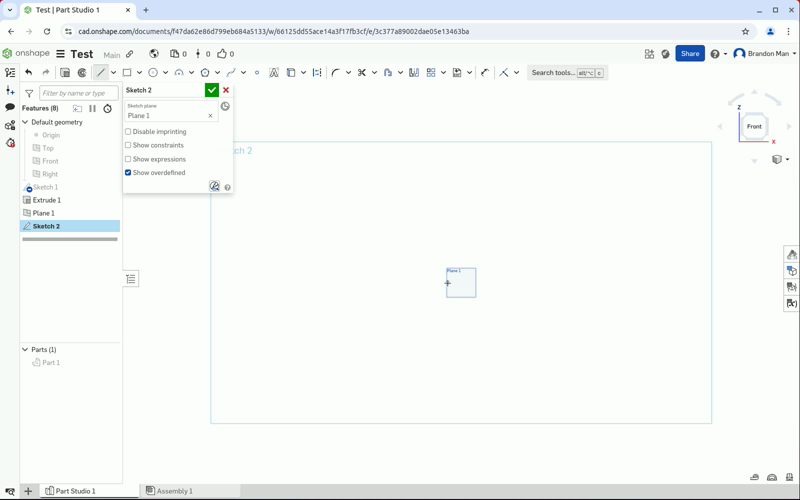
key_down(shift)
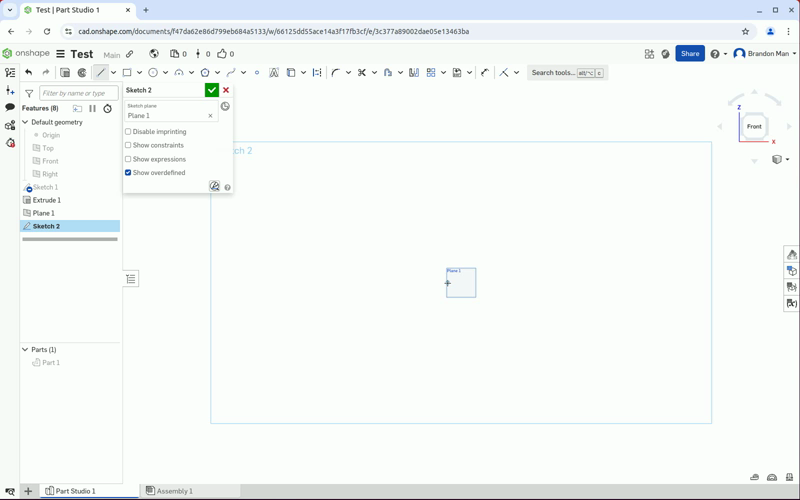
mouse_move(477, 282)
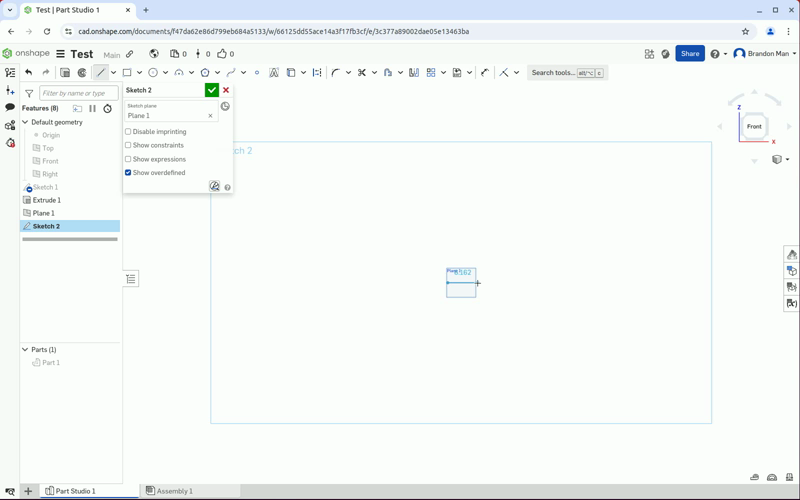
mouse_move(473, 282)
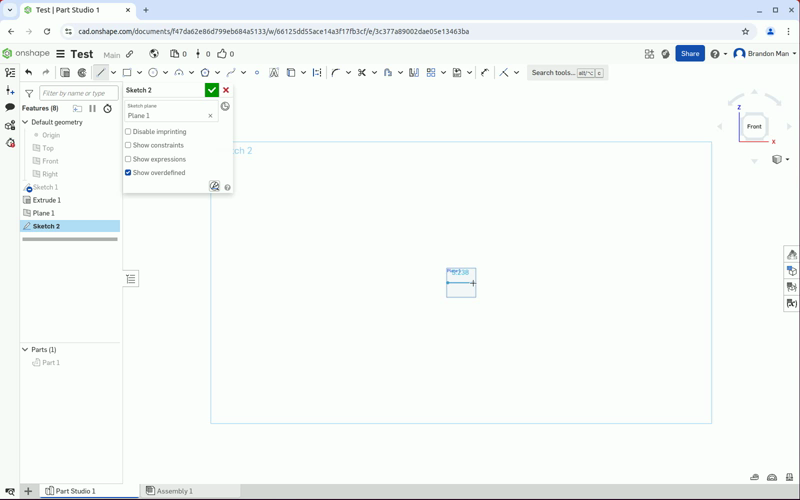
click(473, 282)
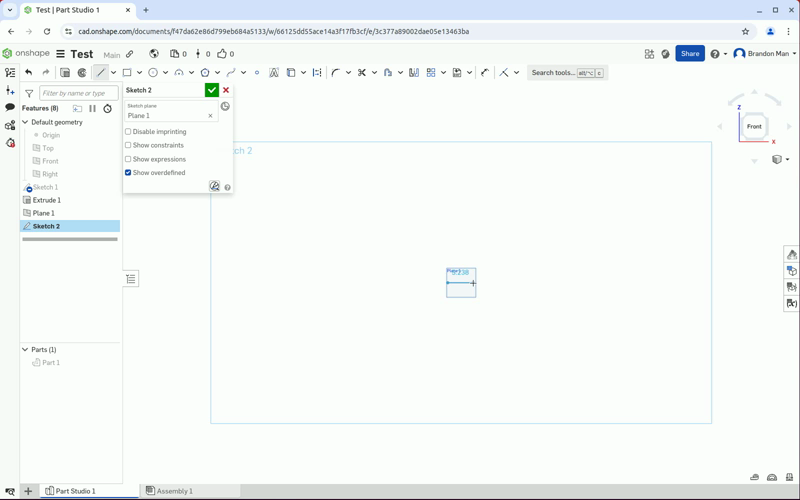
key_up(shift)
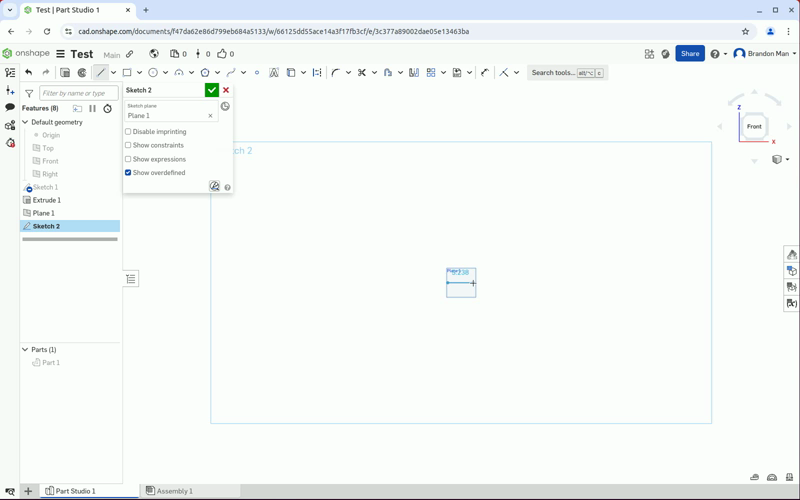
key_down(shift)
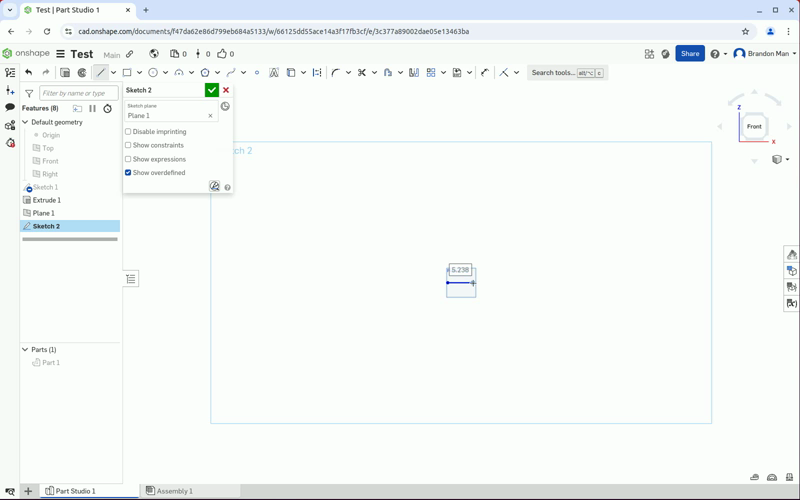
mouse_move(503, 282)
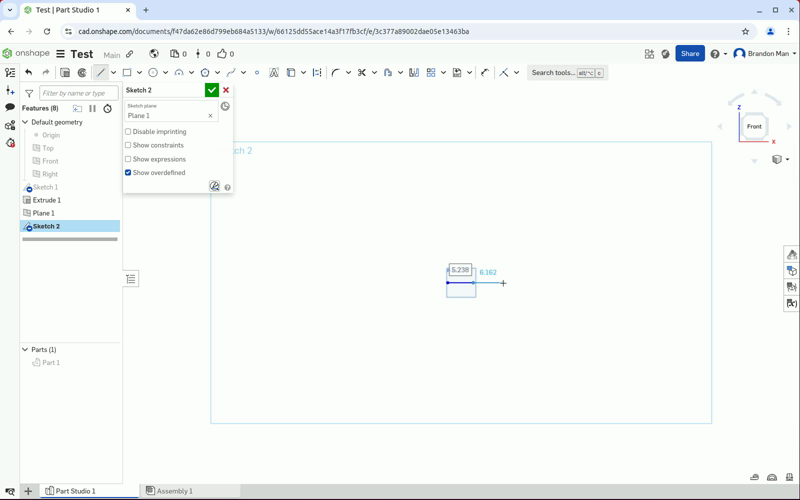
mouse_move(473, 270)
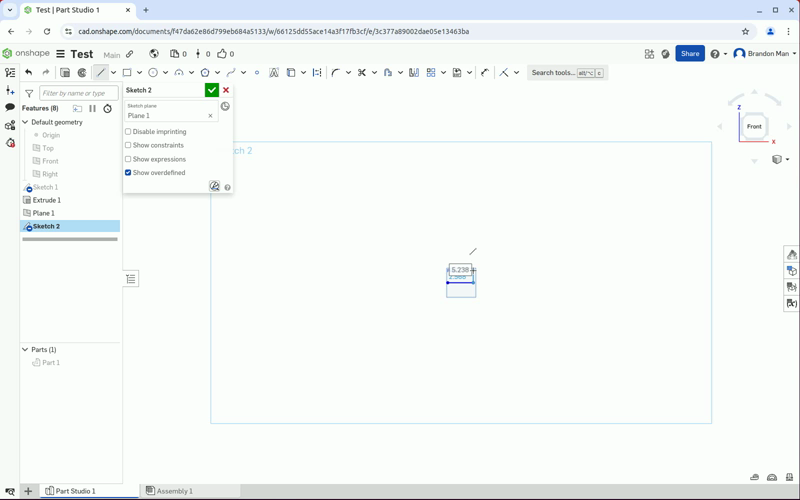
click(473, 270)
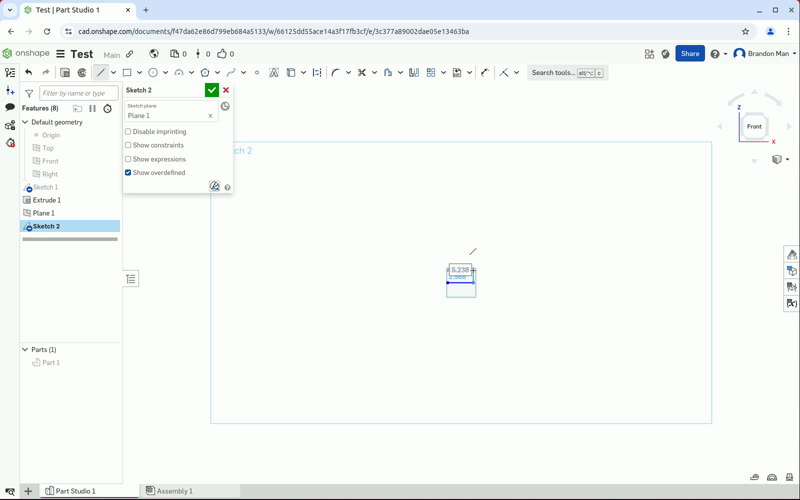
key_up(shift)
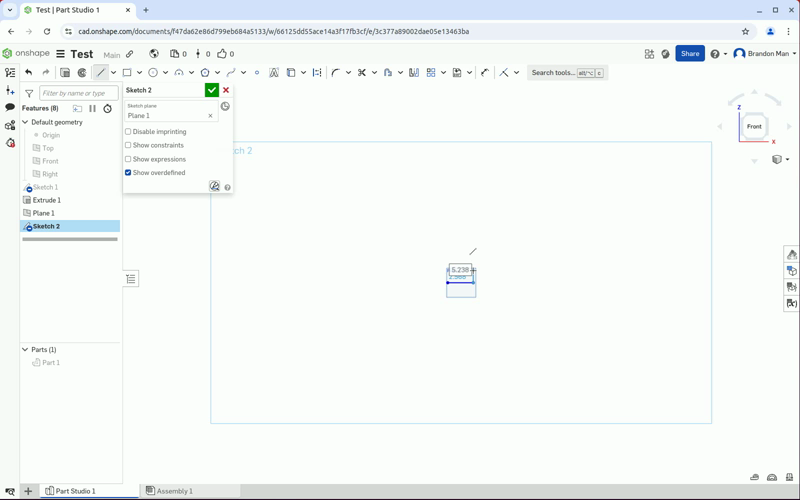
key_down(shift)
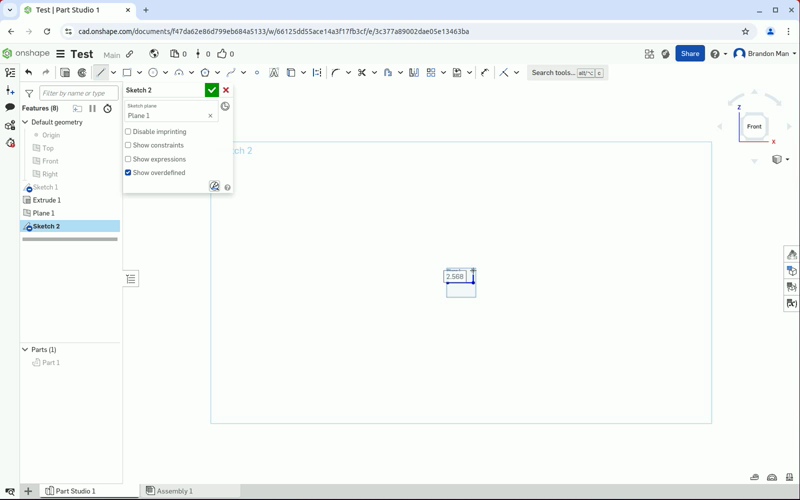
mouse_move(503, 270)
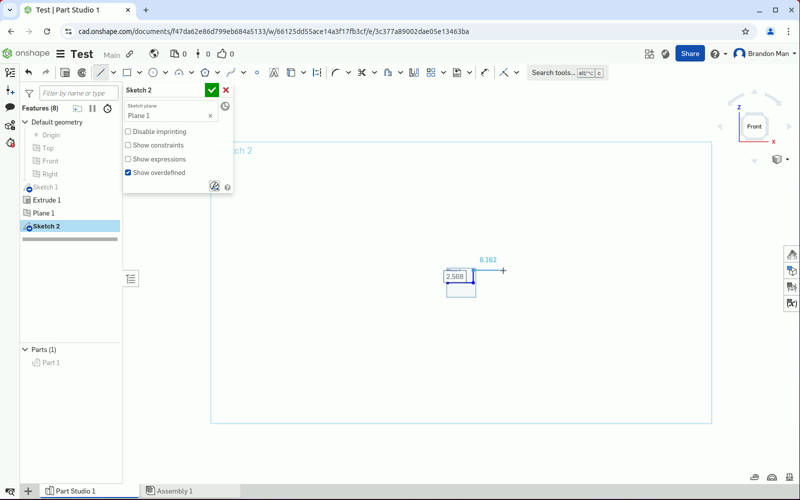
mouse_move(447, 270)
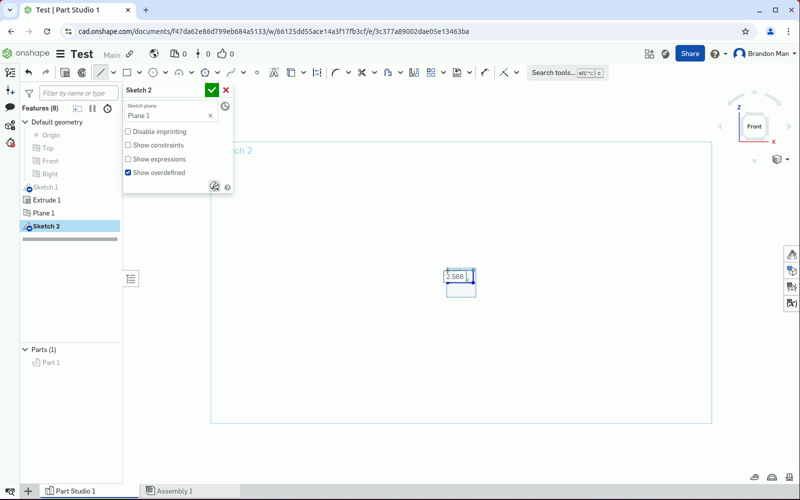
click(447, 270)
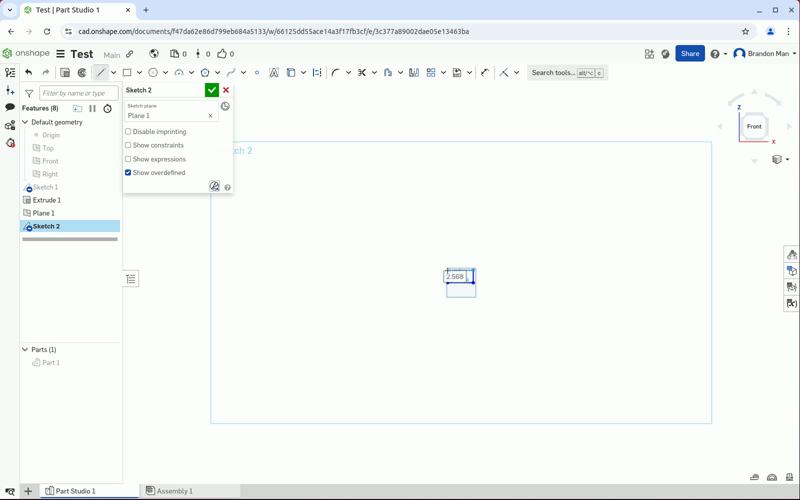
key_up(shift)
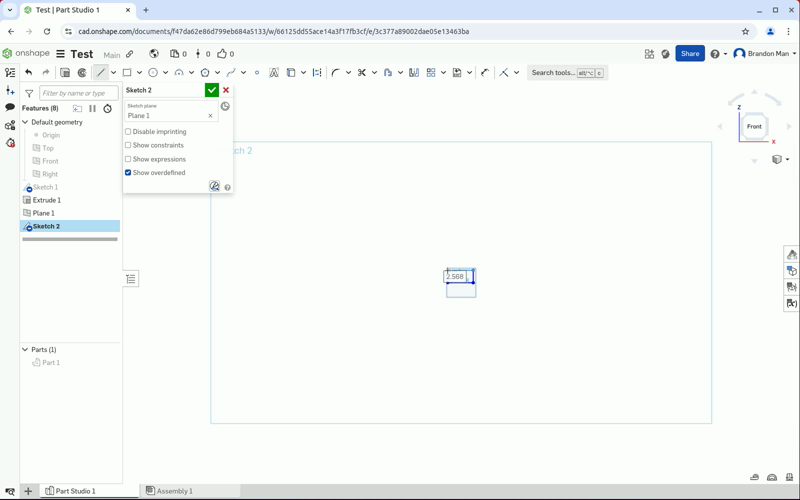
mouse_move(477, 270)
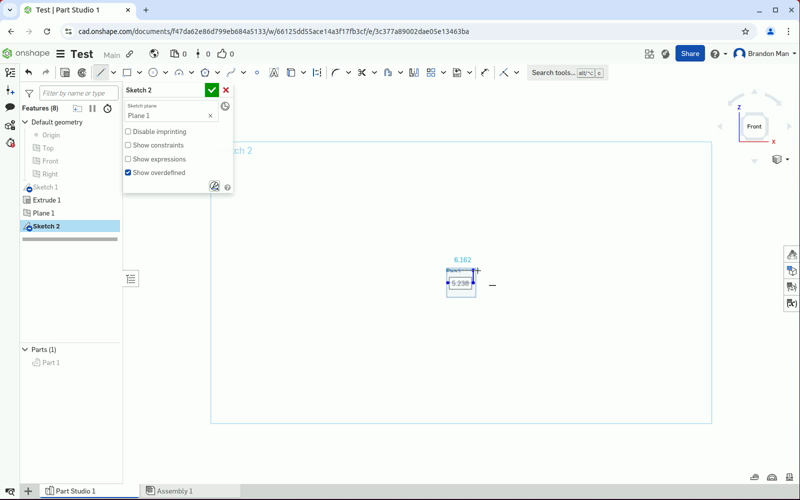
key_down(shift)
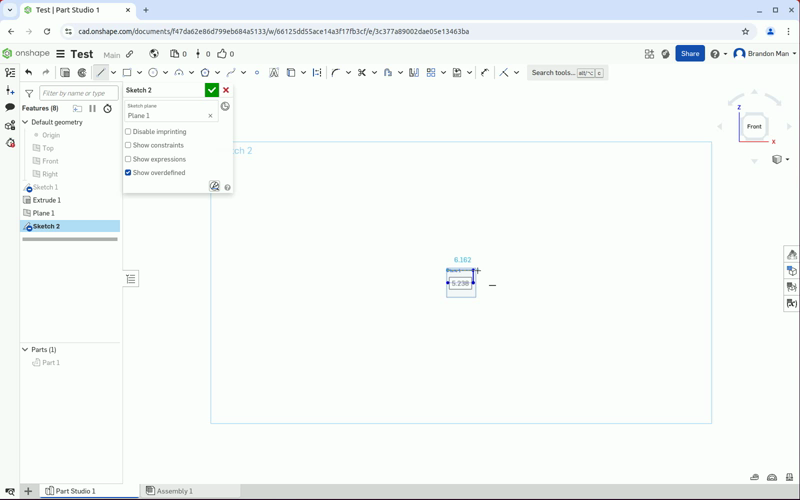
mouse_move(447, 282)
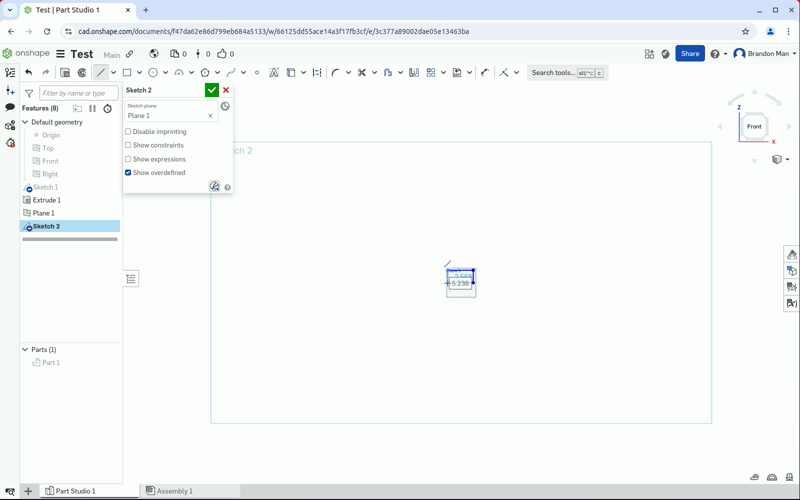
key_up(shift)
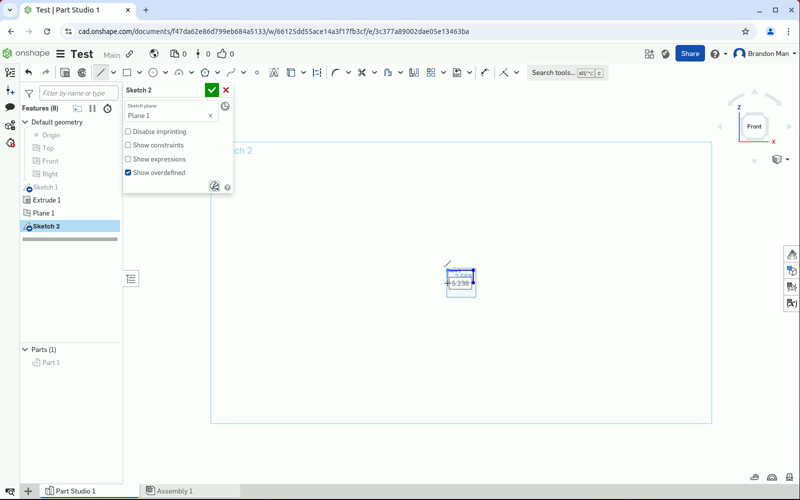
click(447, 282)
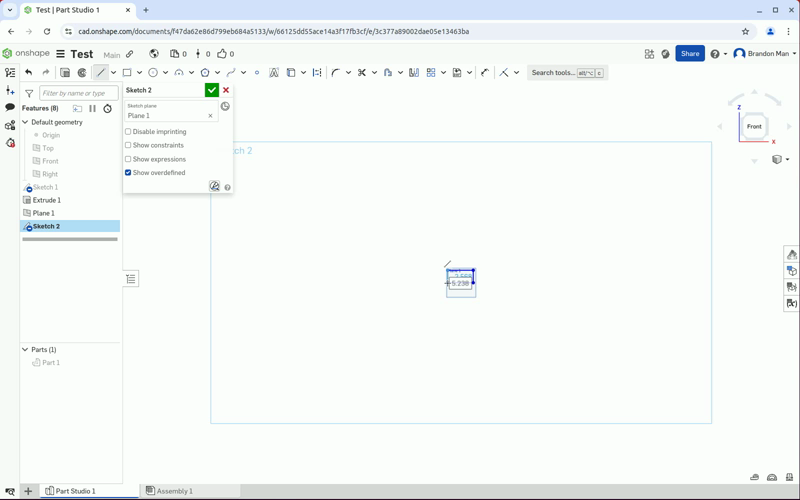
key(esc)
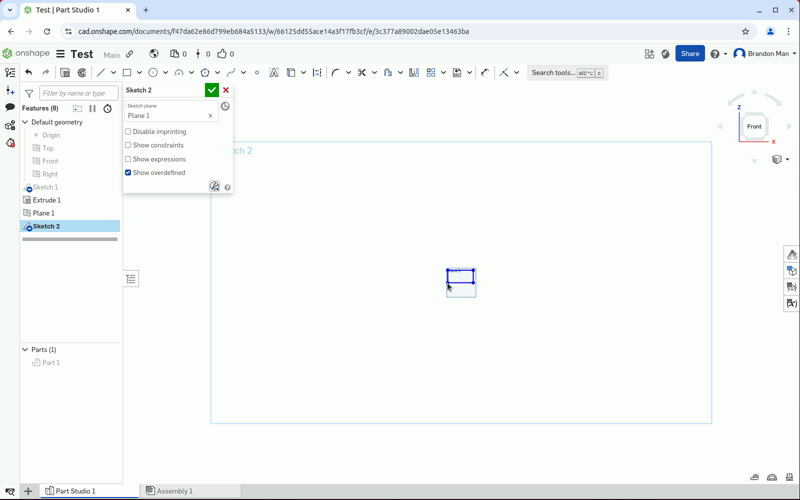
mouse_move(464, 277)
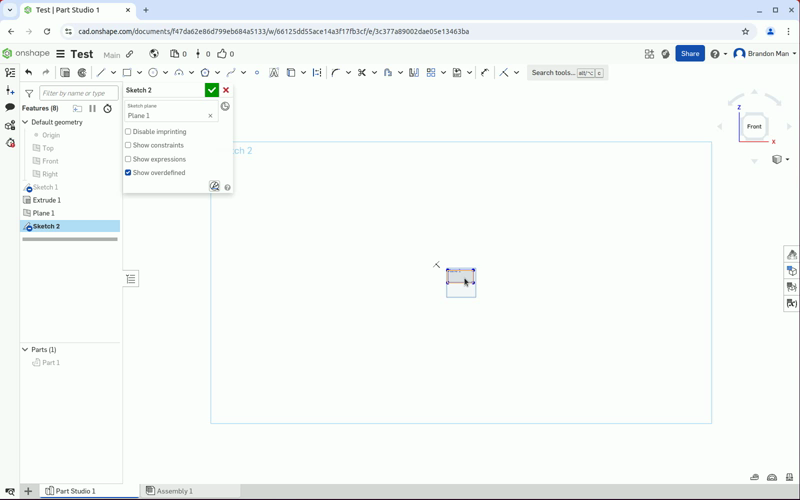
scroll(6)
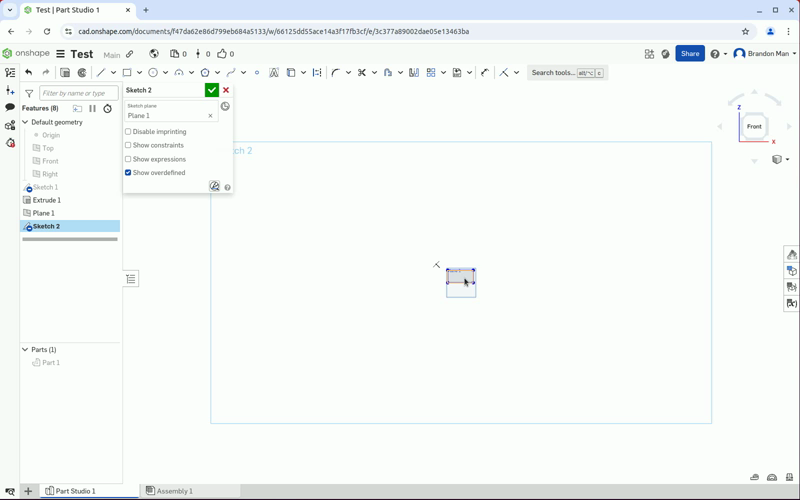
scroll(6)
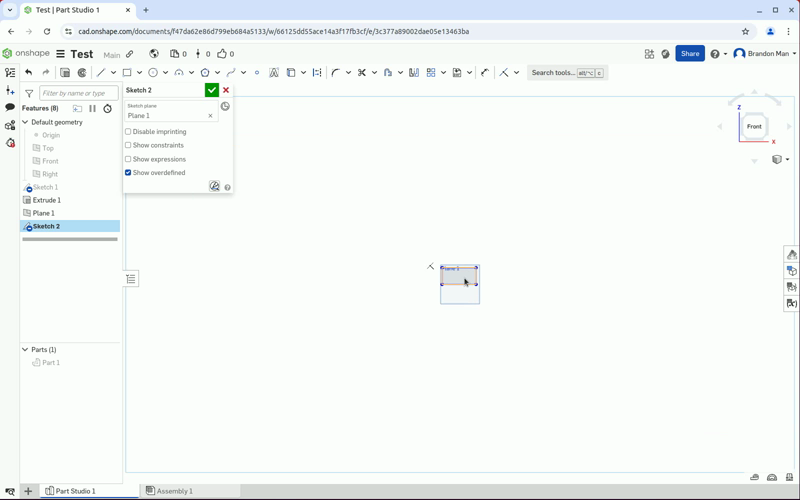
scroll(6)
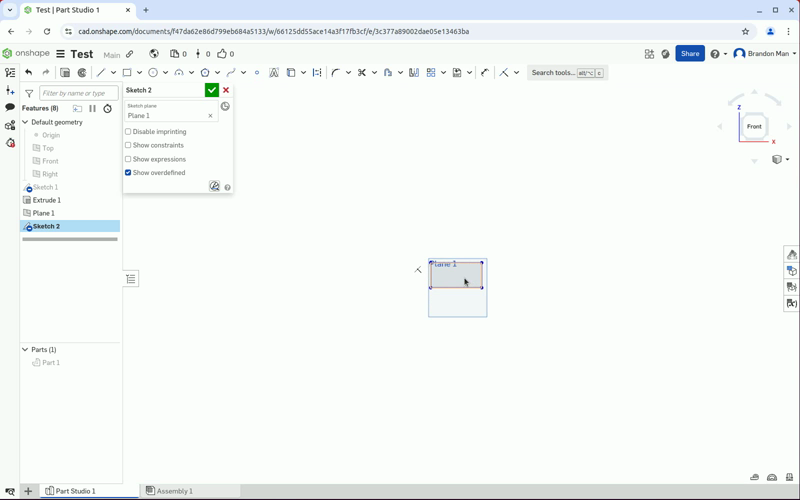
scroll(6)
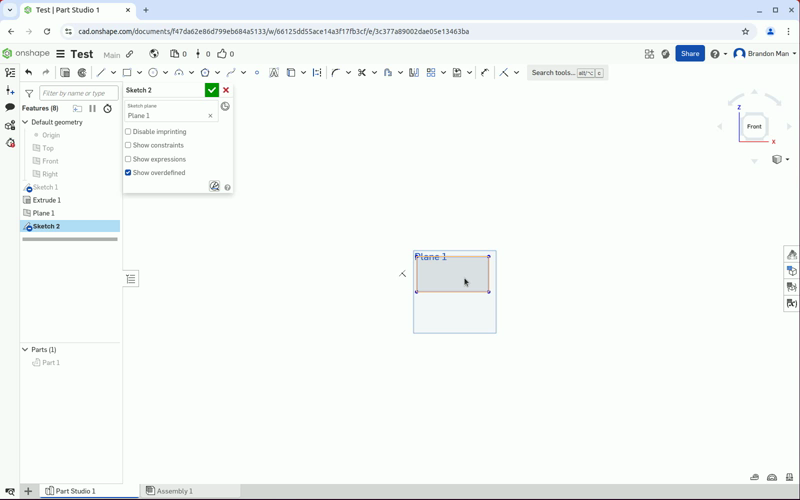
scroll(6)
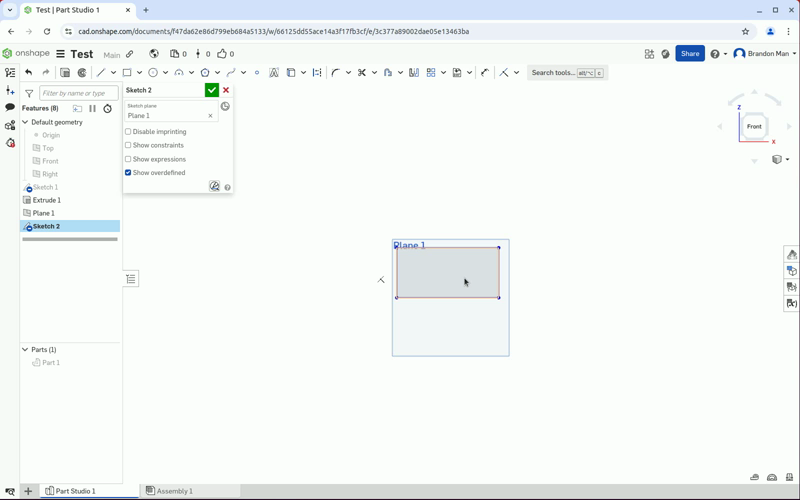
scroll(6)
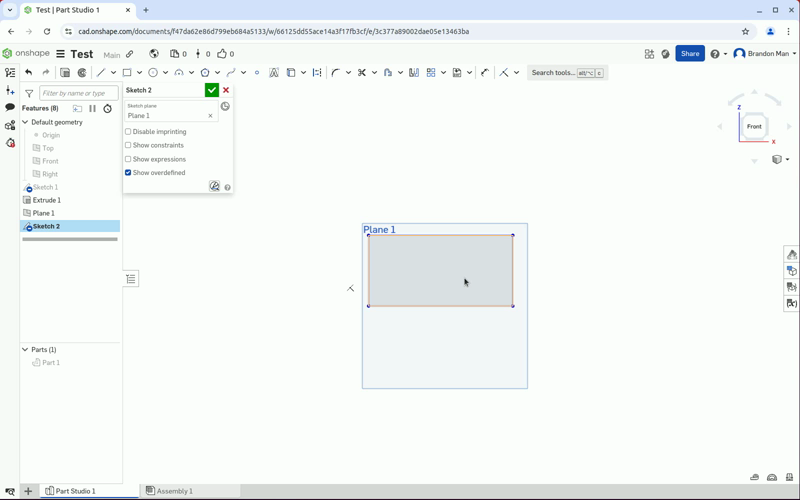
scroll(6)
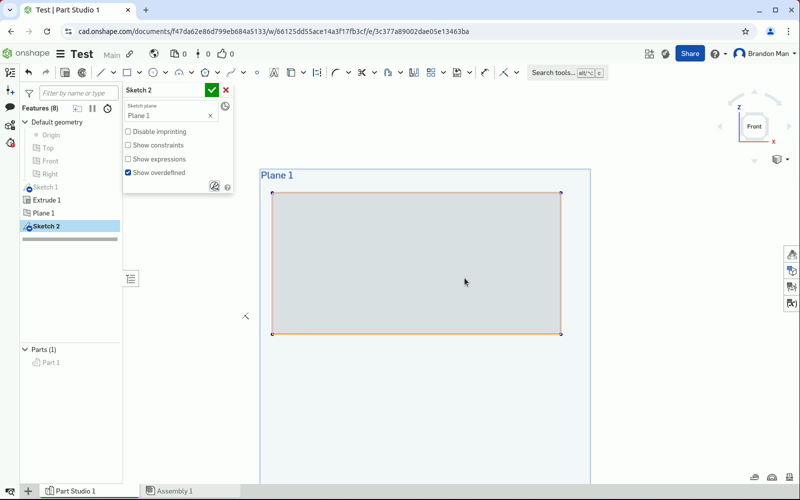
click(464, 277)
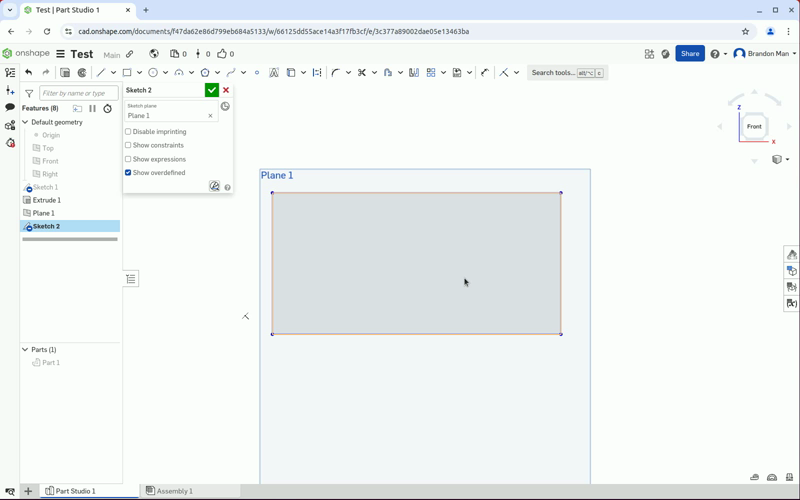
scroll(-6)
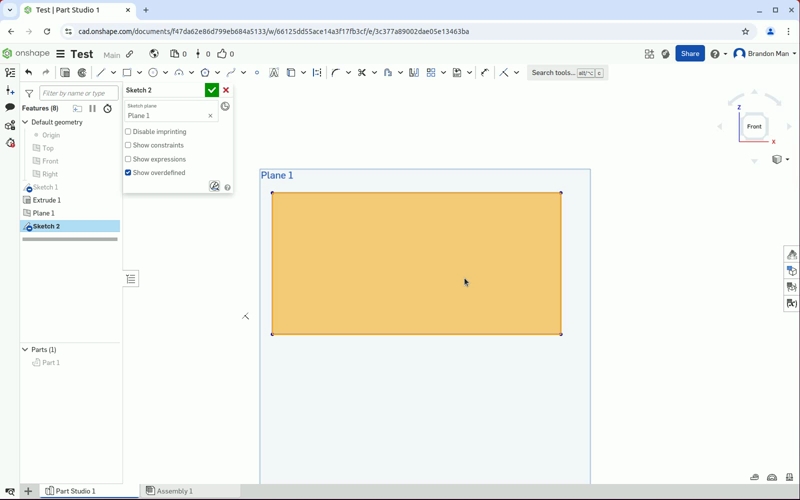
scroll(-6)
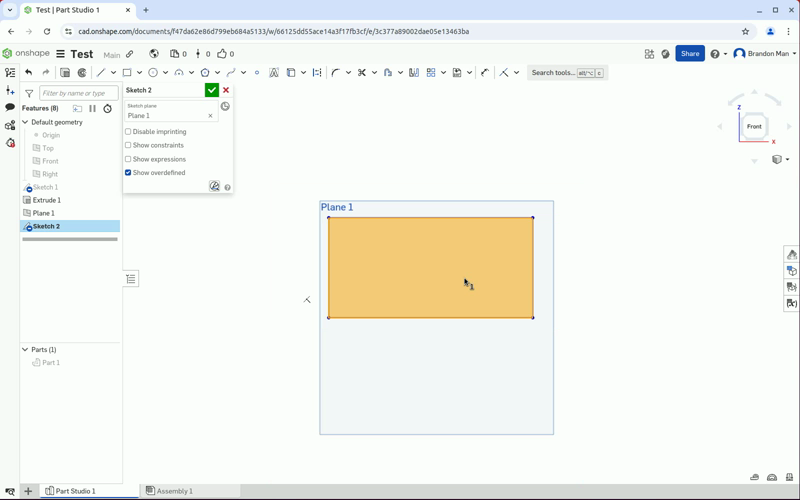
scroll(-6)
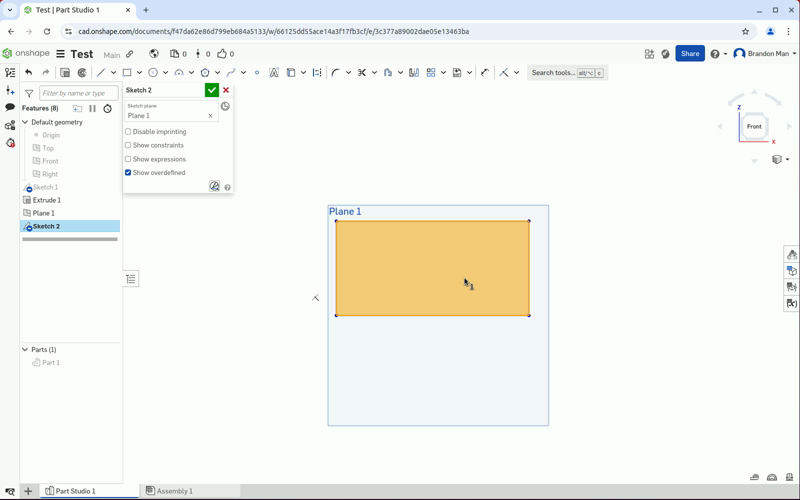
scroll(-6)
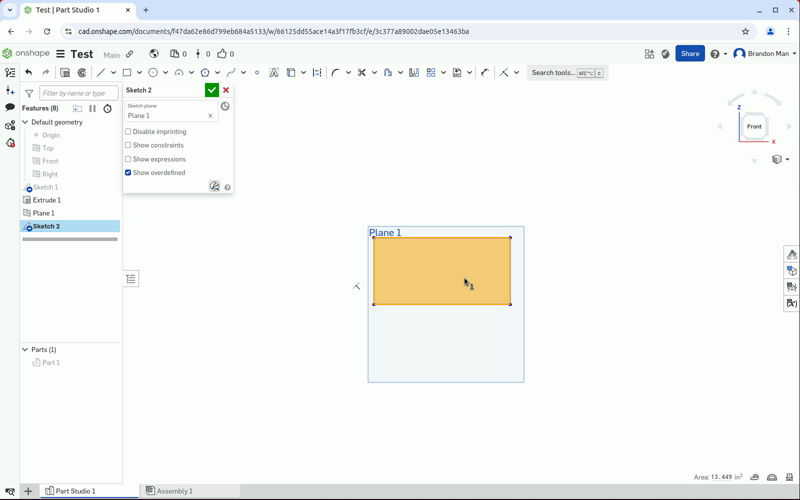
scroll(-6)
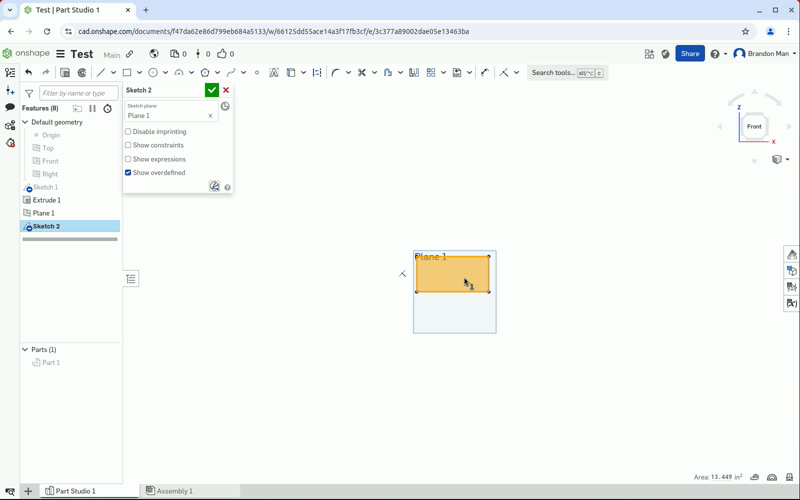
scroll(-6)
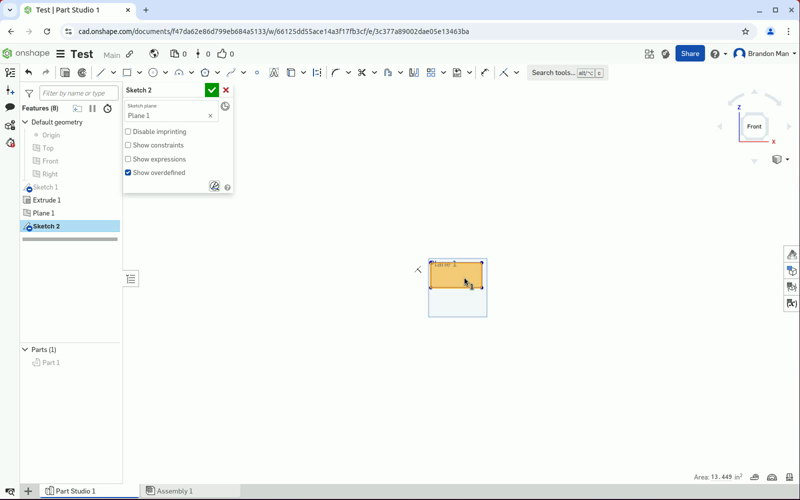
scroll(-6)
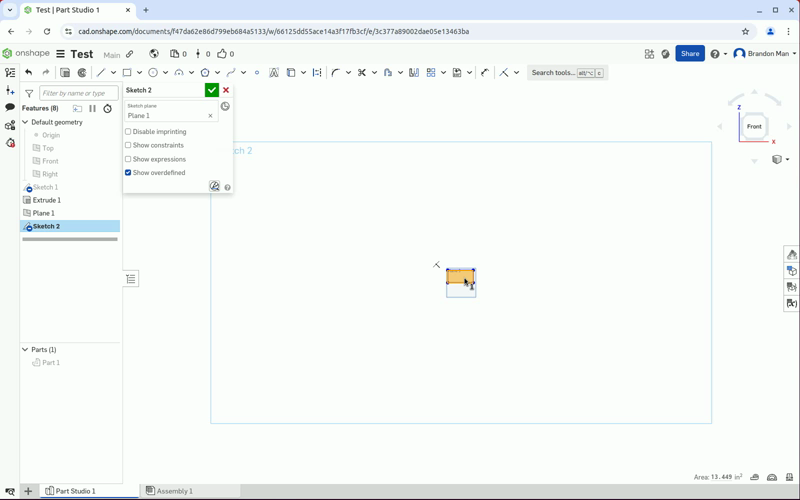
mouse_move(73, 352)
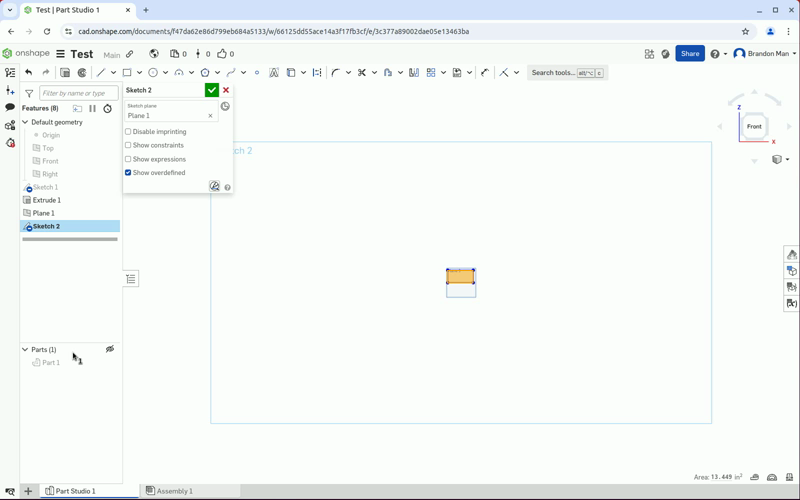
key(shift+y)
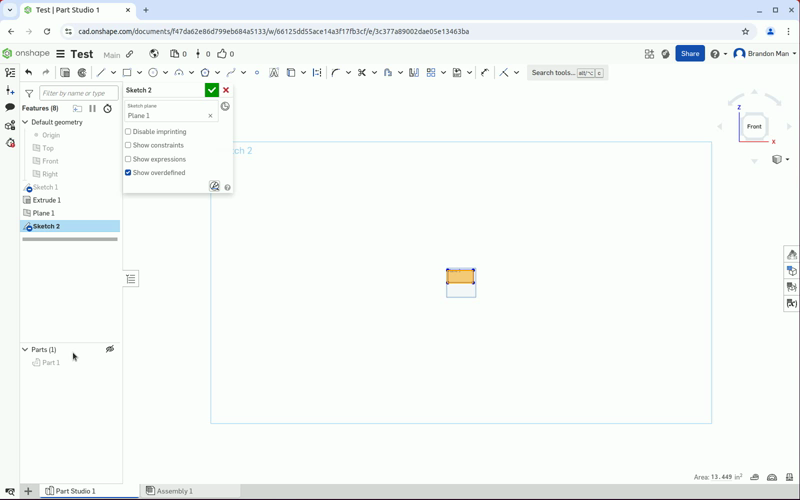
key(shift+e)
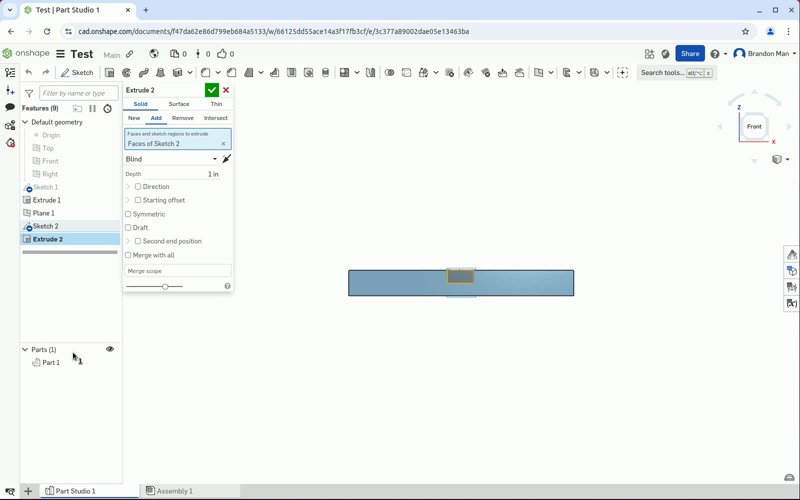
mouse_move(143, 106)
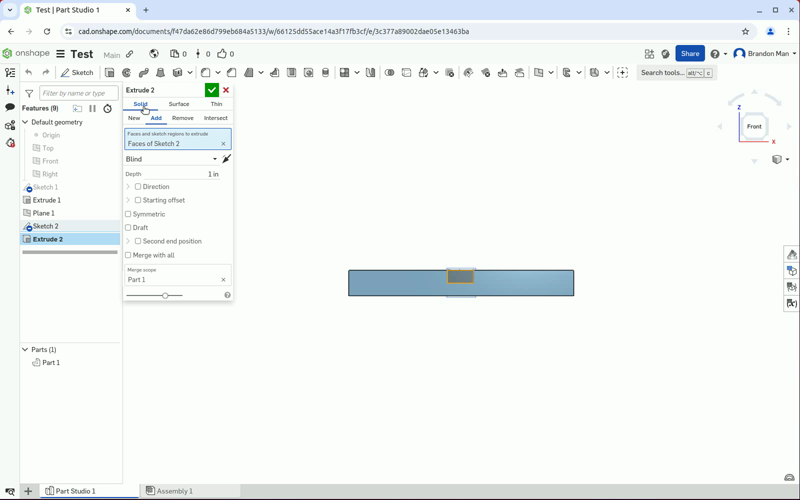
click(143, 106)
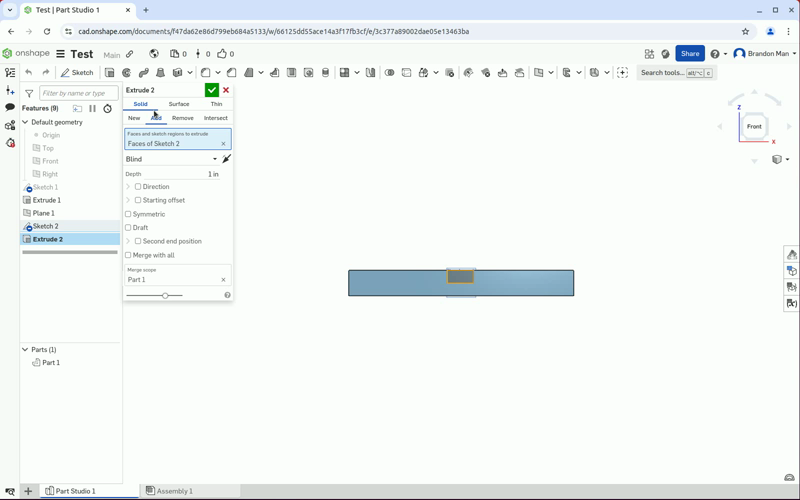
mouse_move(186, 120)
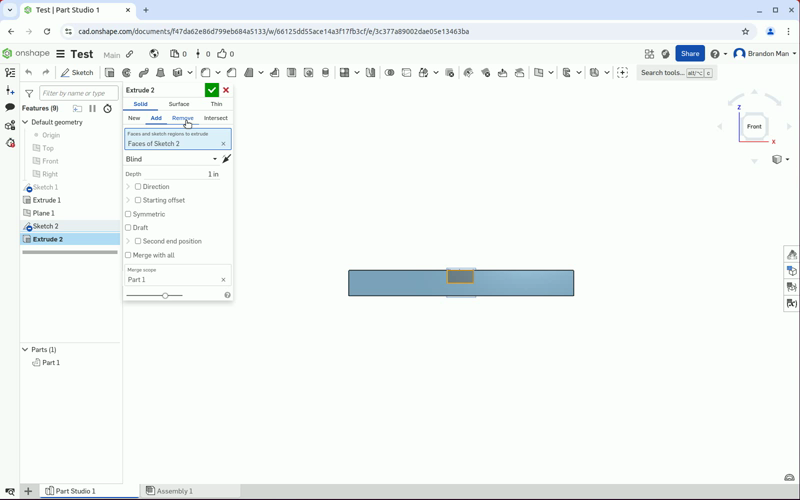
click(186, 120)
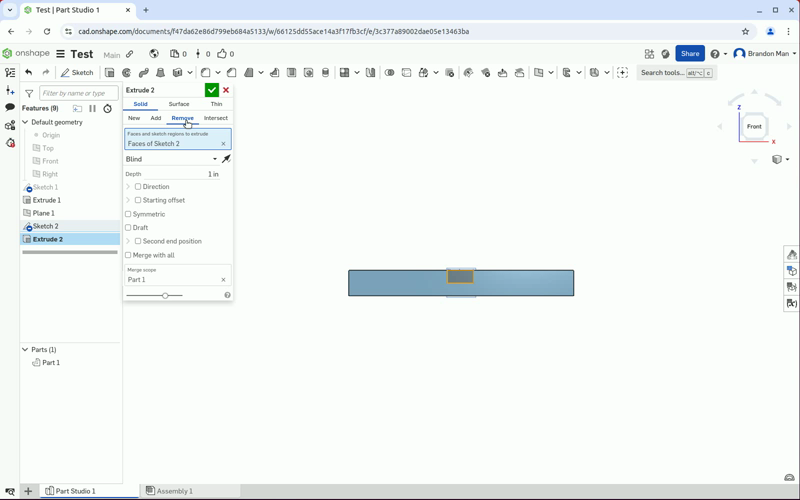
key(tab, 4)
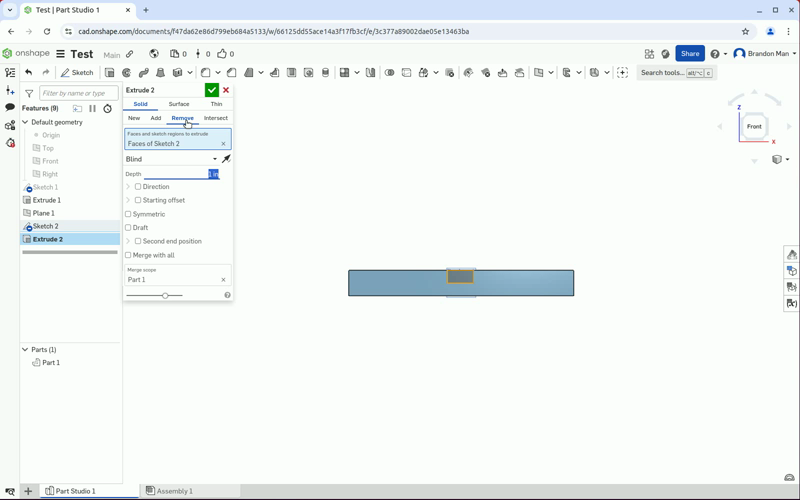
text(5.055)
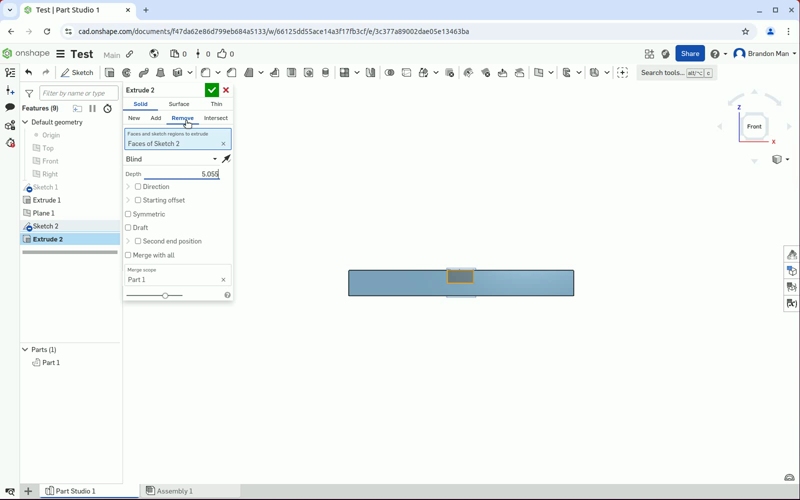
key(tab, 6)
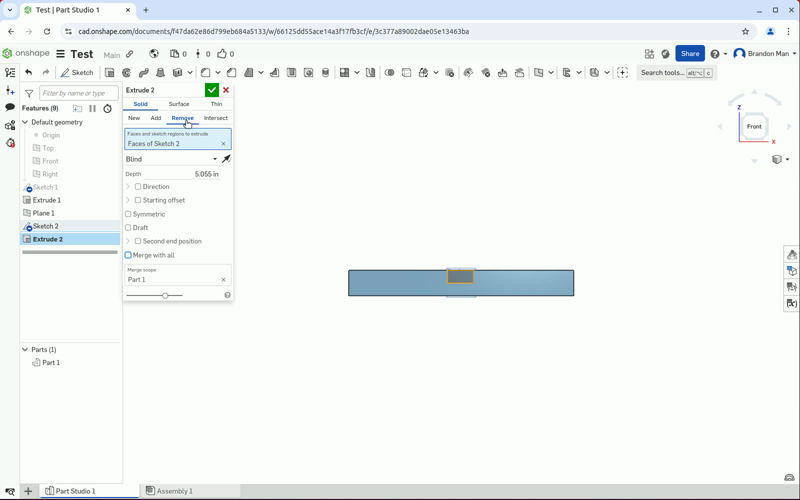
key(space)
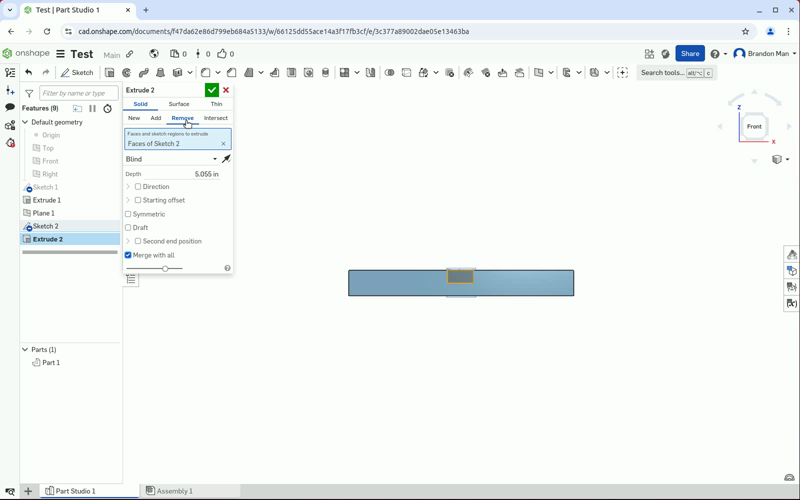
key(enter)
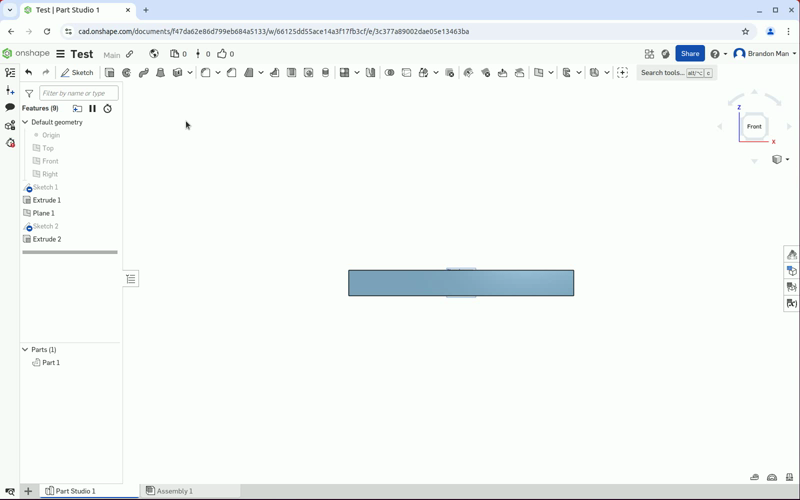
key(shift+h)
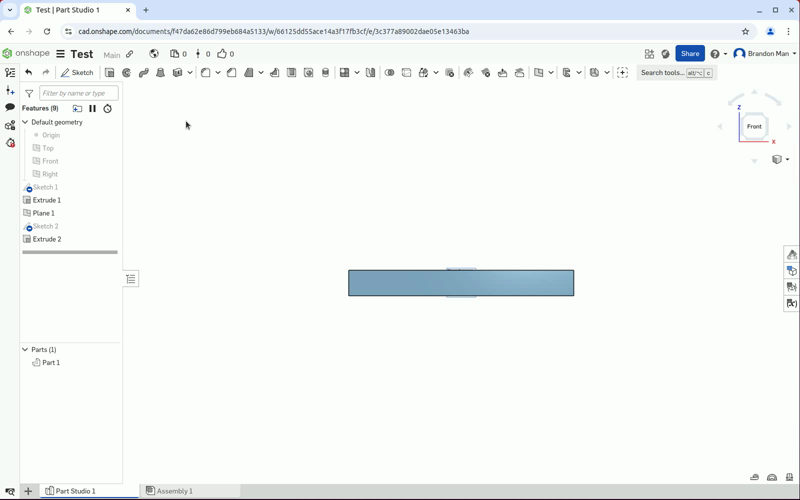
key(shift+h)
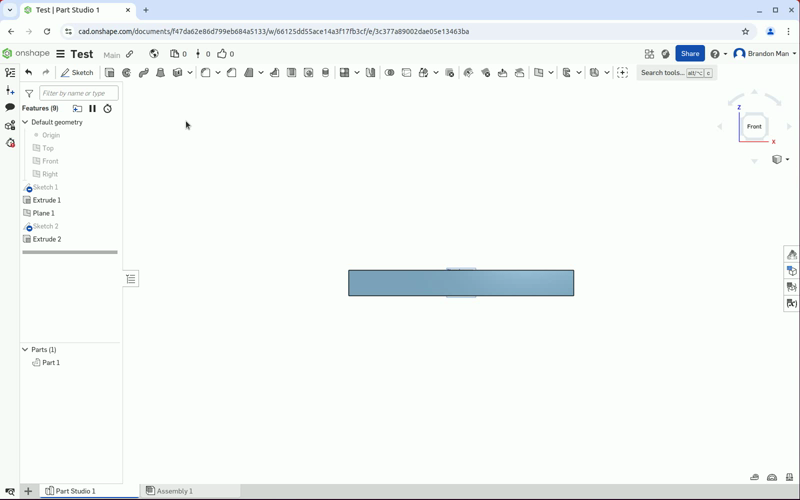
mouse_move(73, 189)
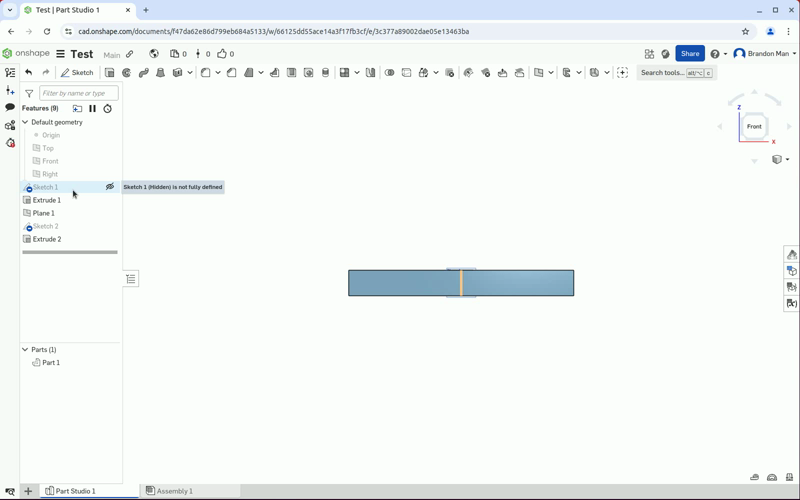
click(73, 189)
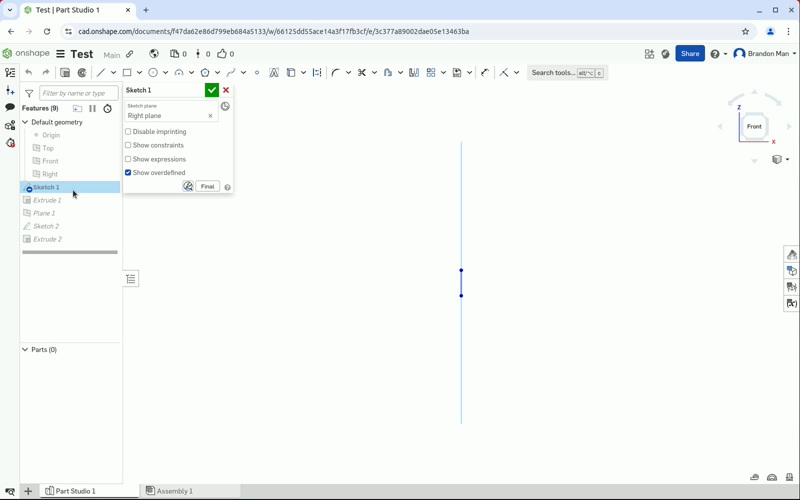
mouse_move(229, 92)
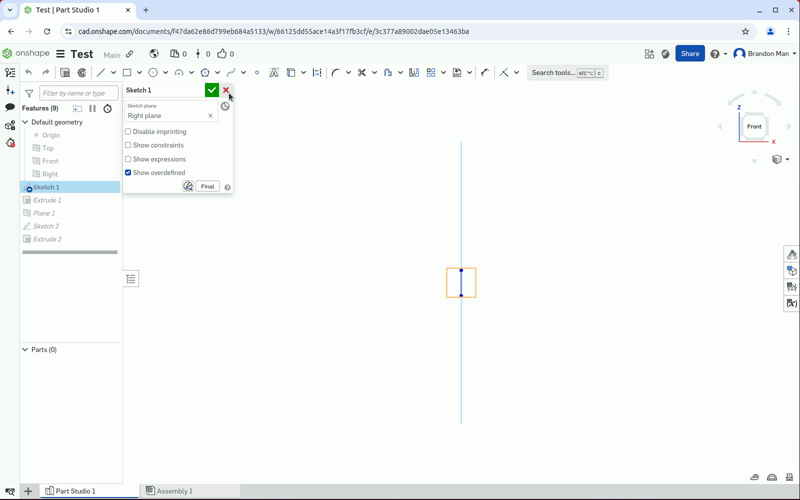
click(229, 92)
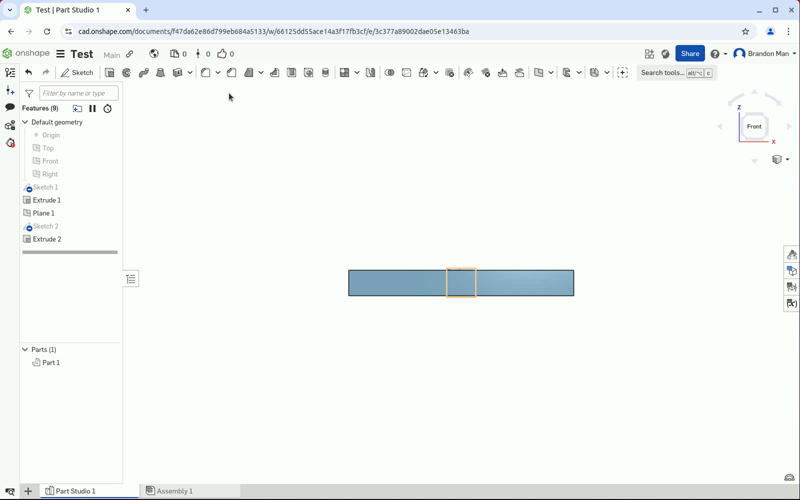
mouse_move(73, 352)
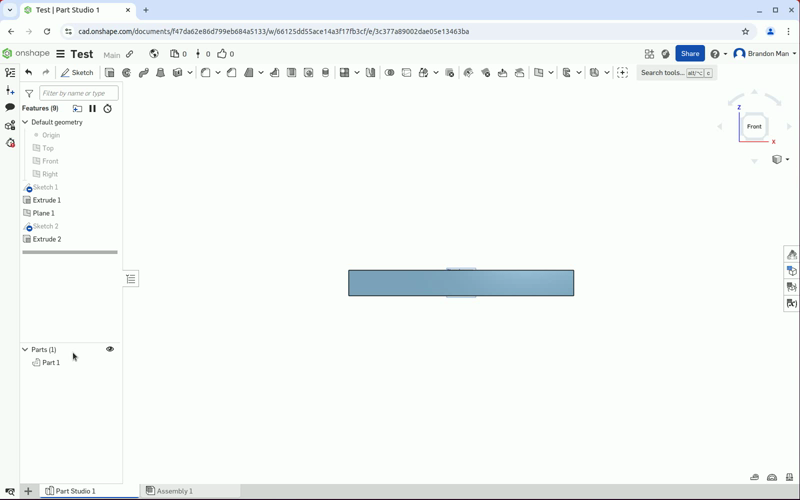
key(y)
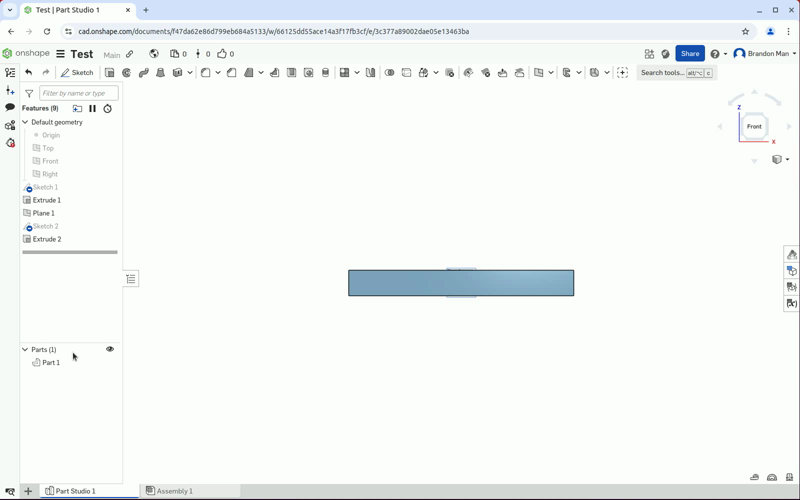
key(shift+p)
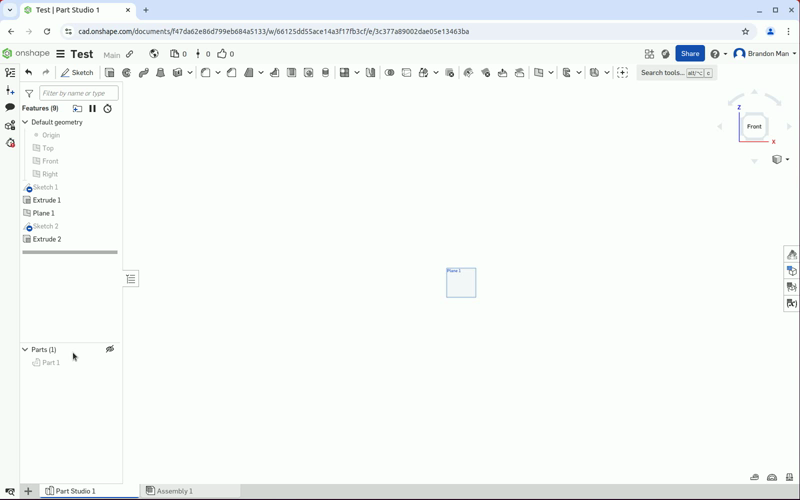
key(space)
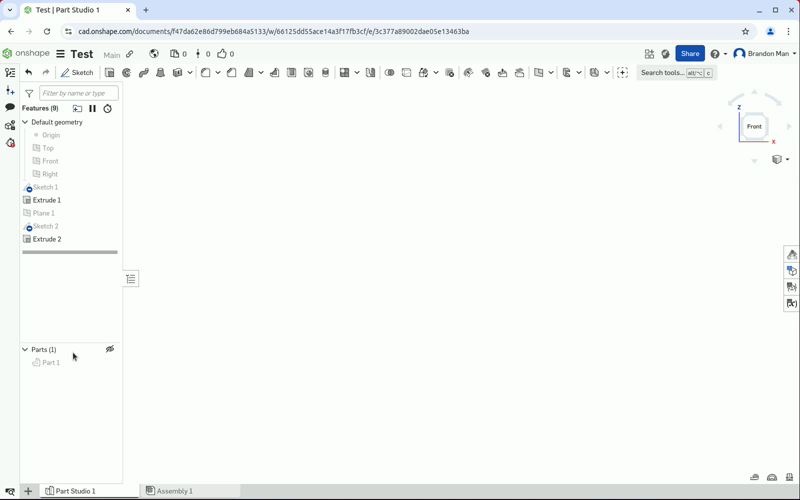
key_down(shift)
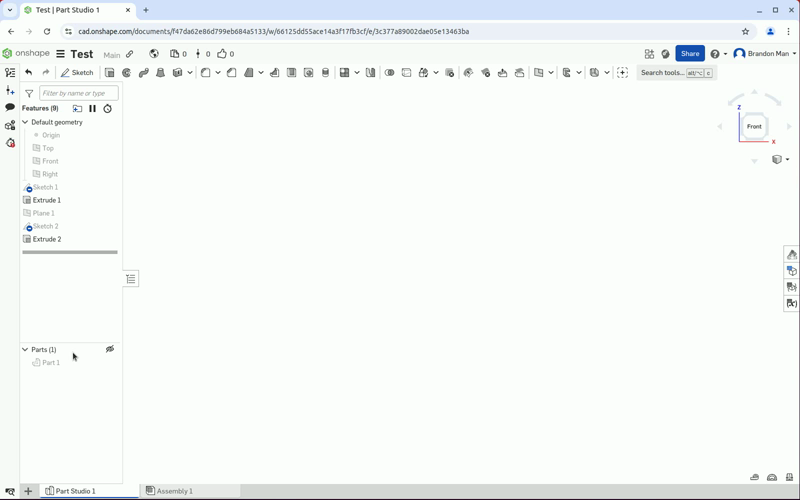
key(down)
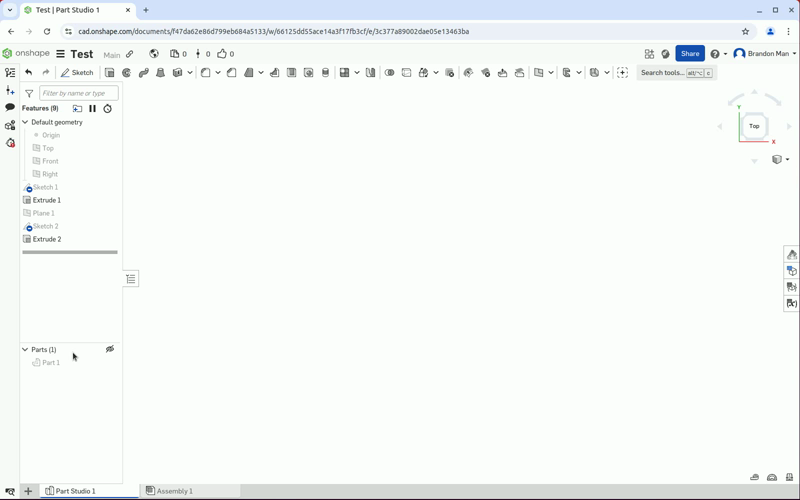
key_up(shift)
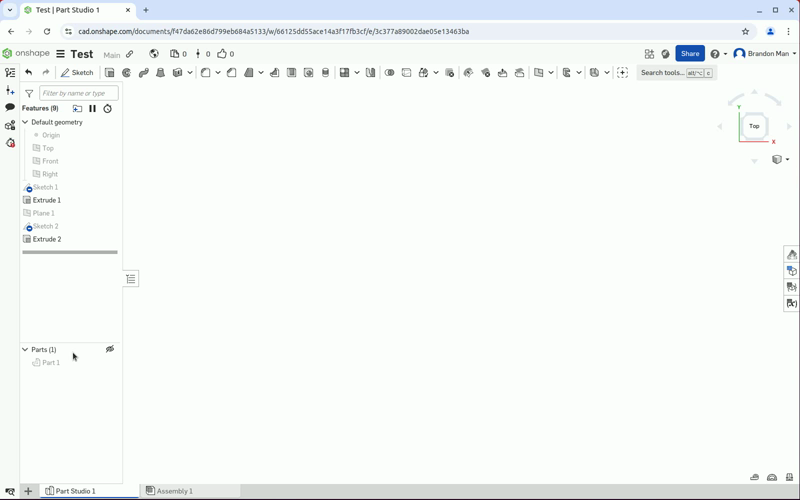
mouse_move(73, 352)
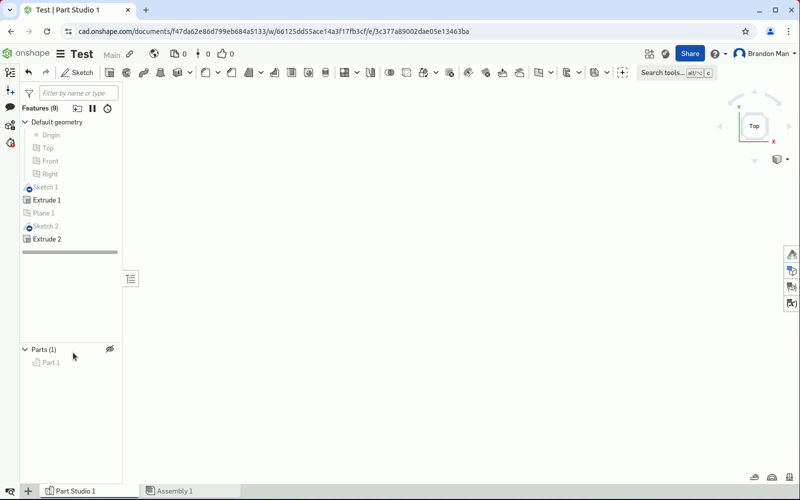
key(shift+y)
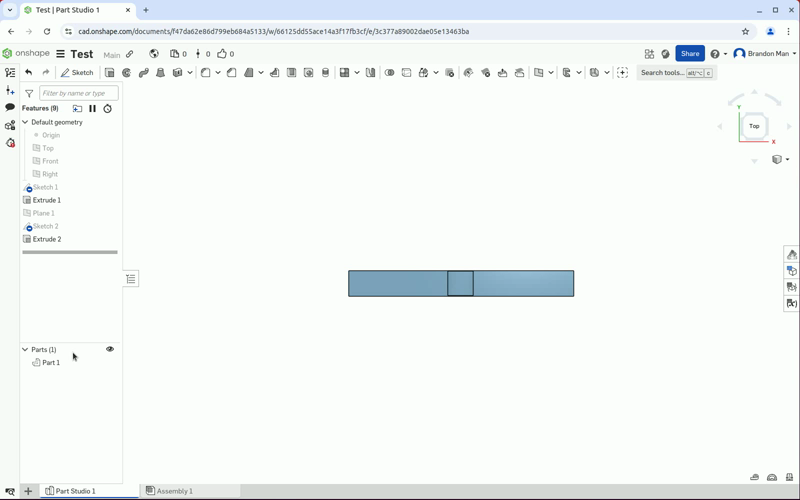
mouse_move(541, 75)
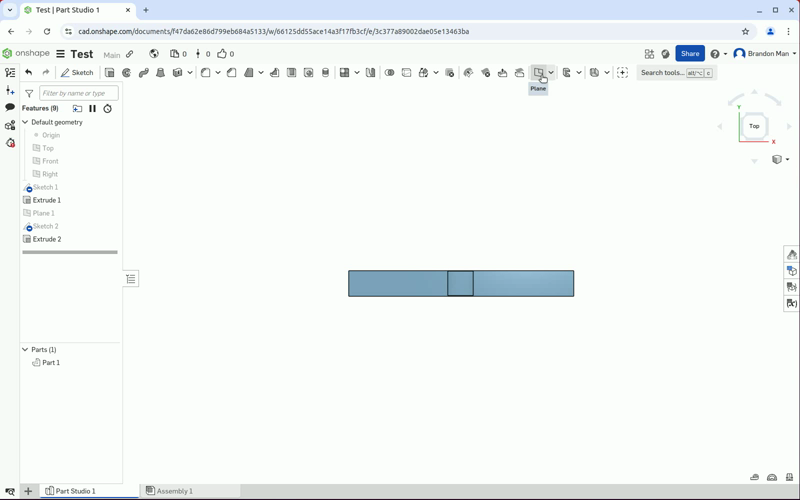
click(541, 75)
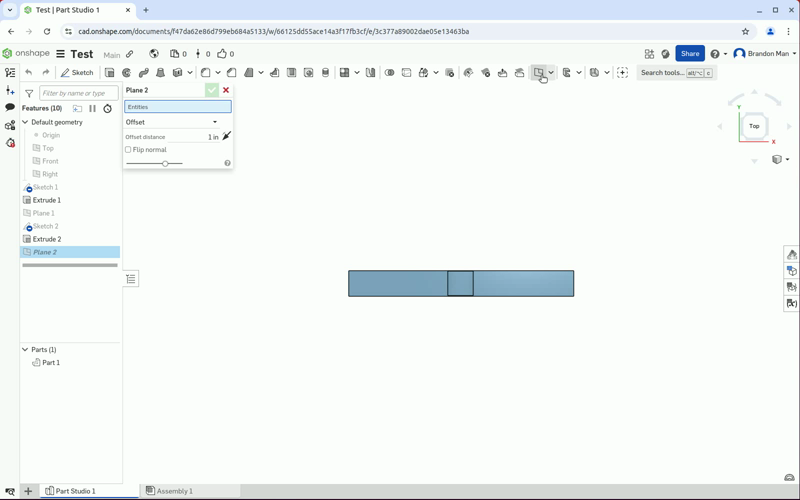
mouse_move(73, 150)
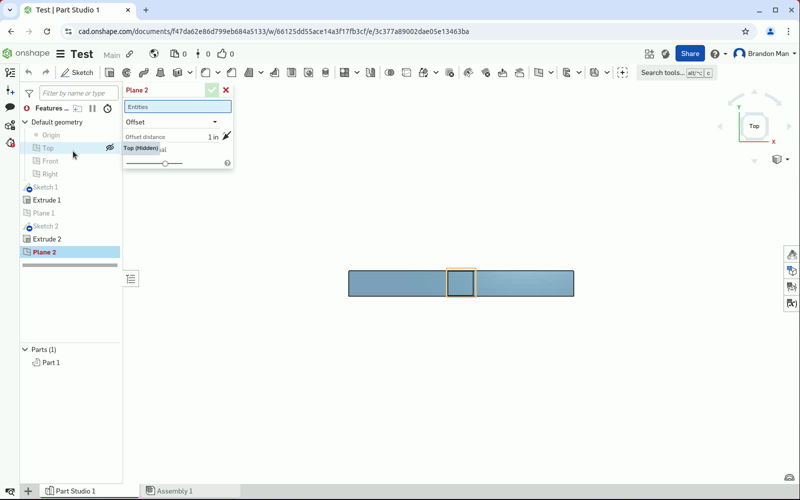
click(73, 150)
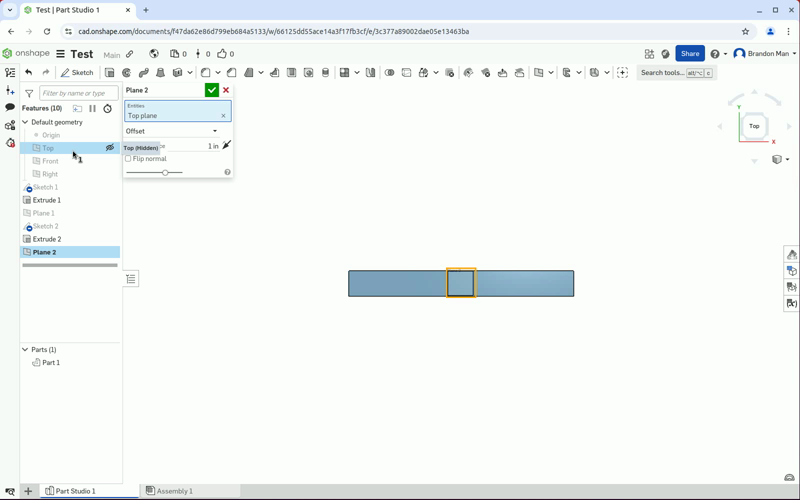
key(tab, 2)
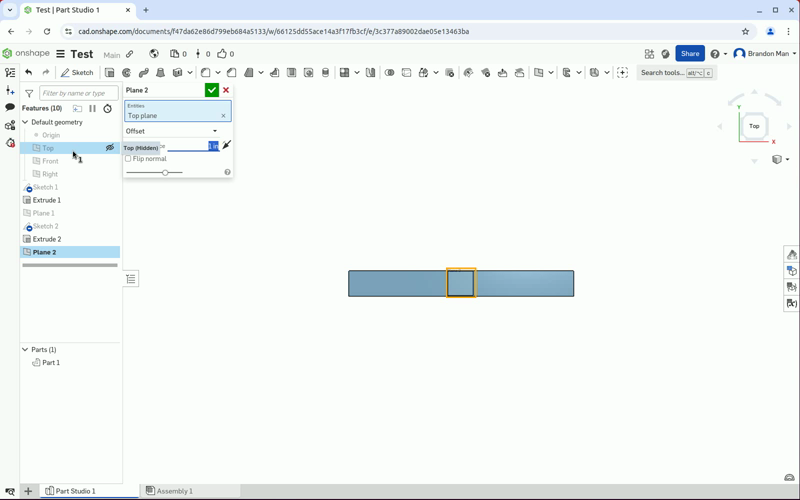
text(2.65)
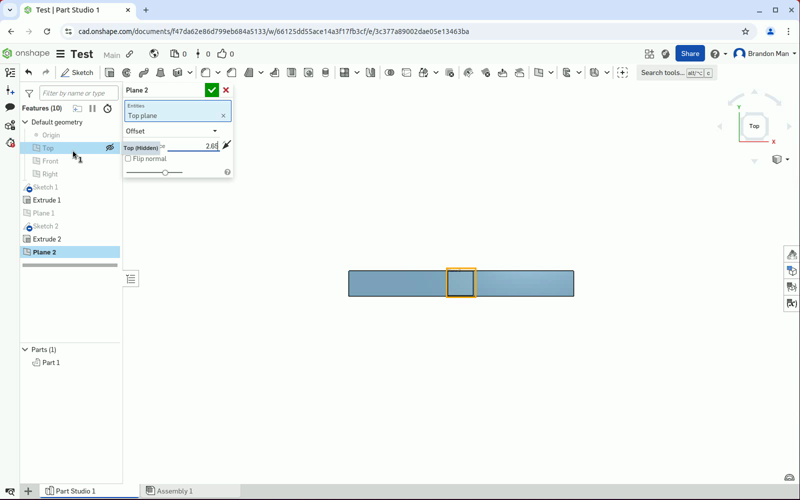
key(enter, 2)
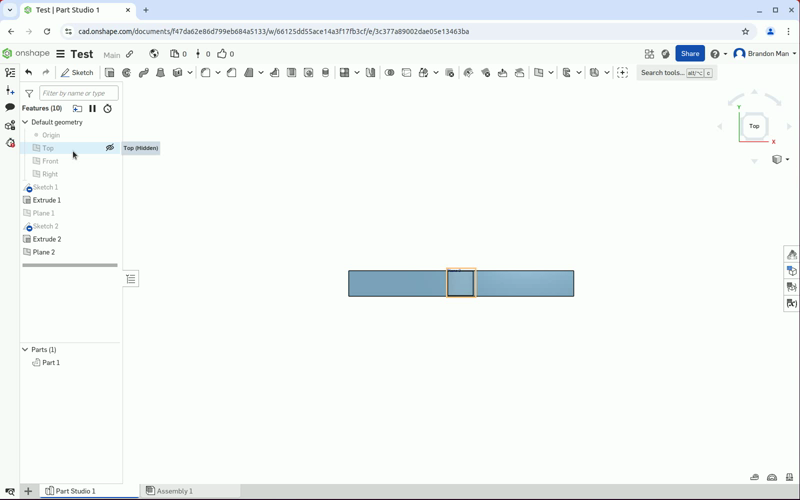
key(shift+s)
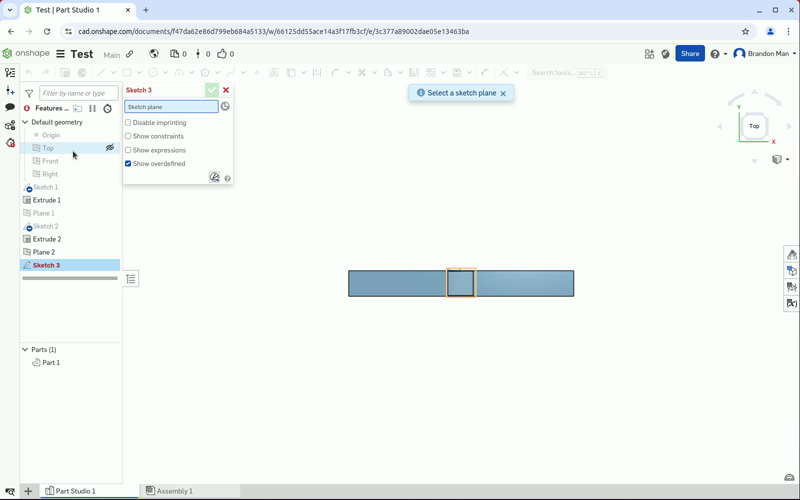
mouse_move(73, 254)
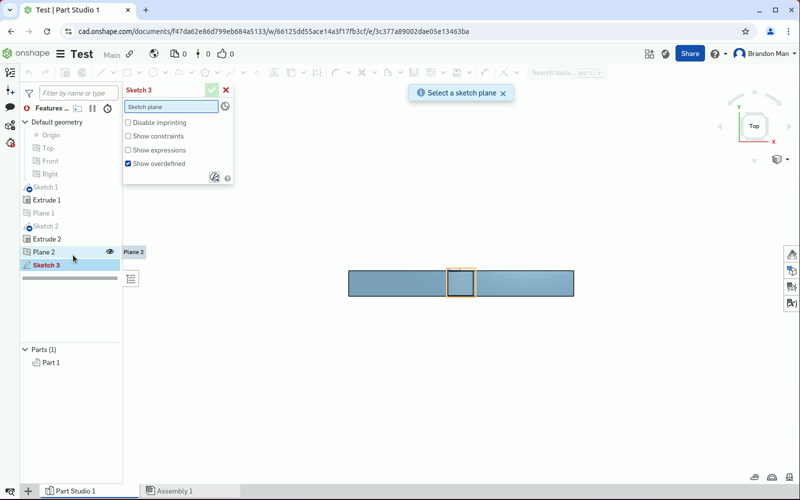
click(73, 254)
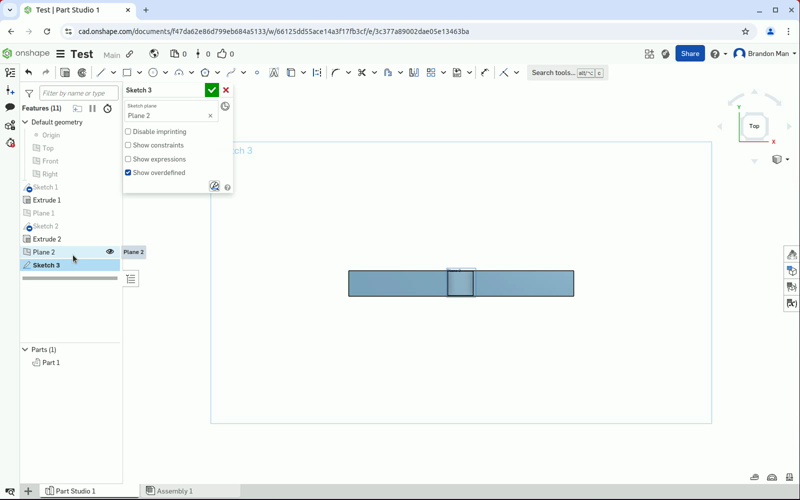
mouse_move(73, 352)
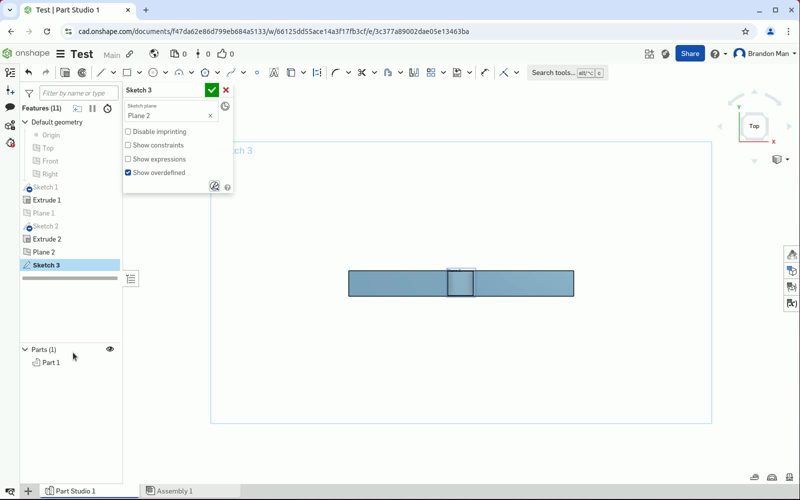
key(y)
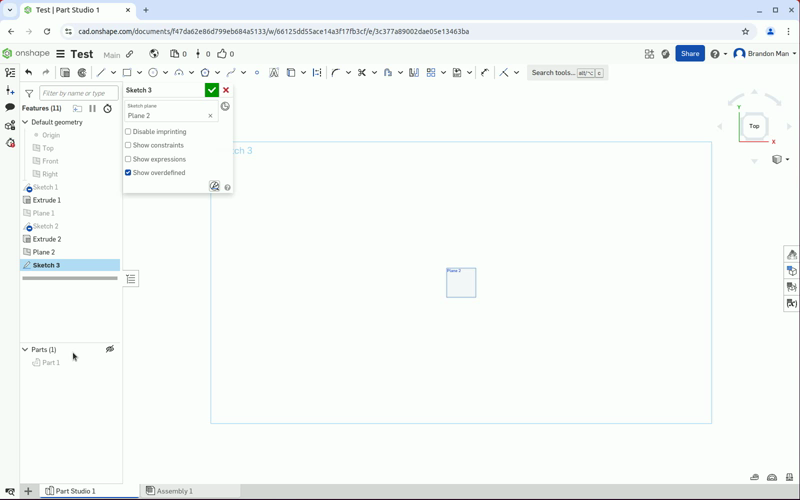
key(l)
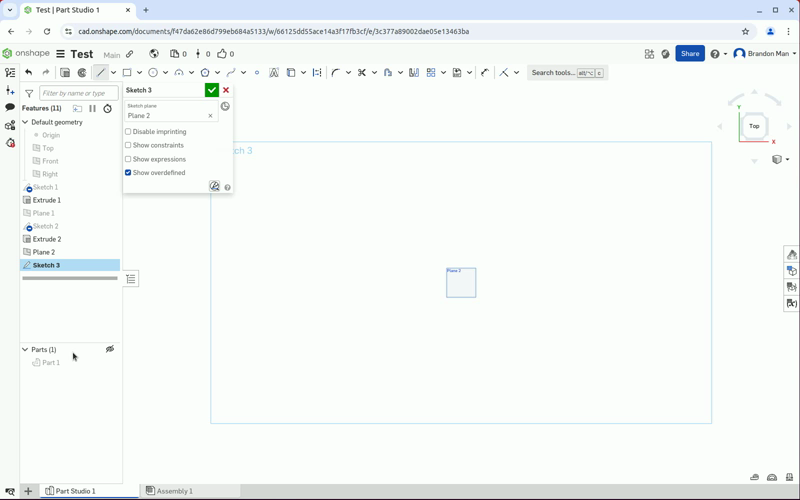
key_down(shift)
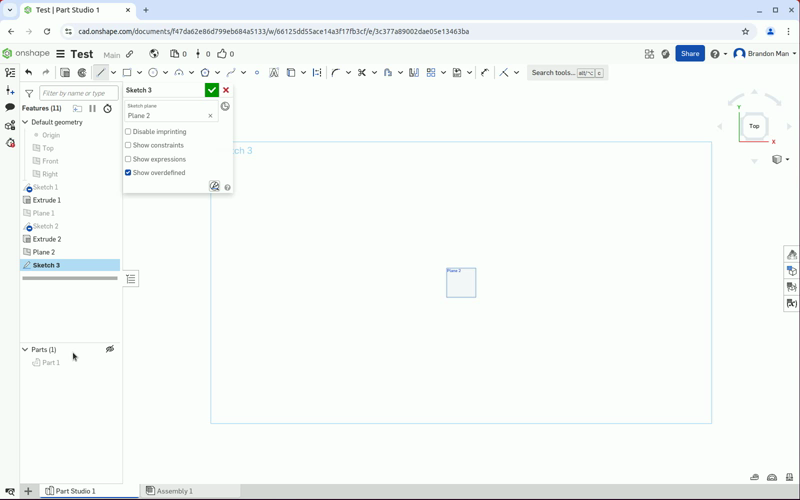
mouse_move(423, 282)
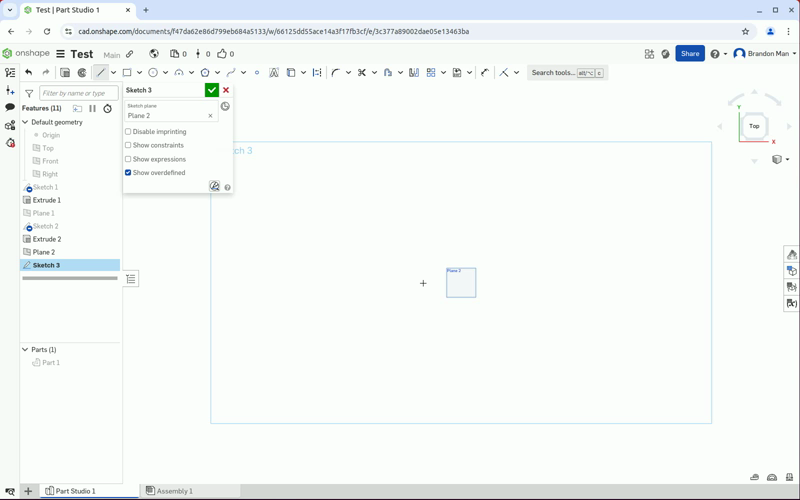
click(423, 282)
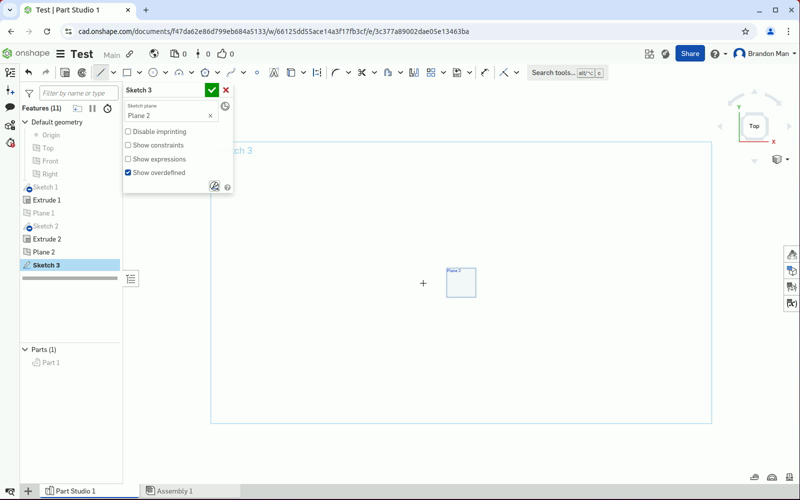
key_up(shift)
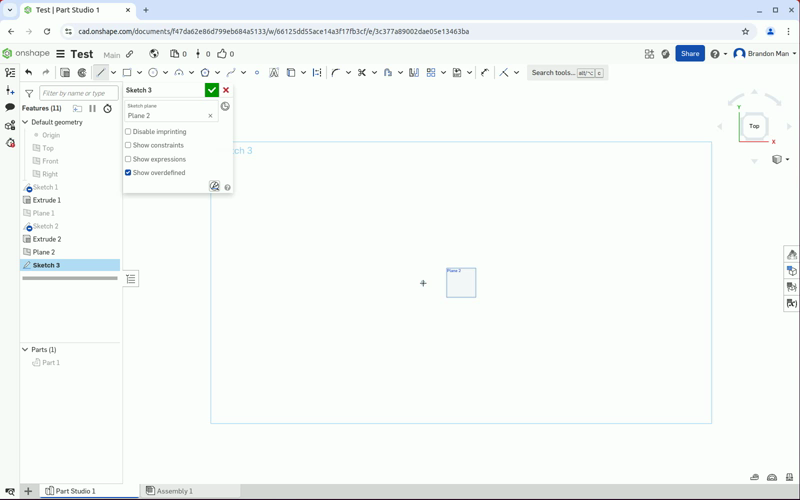
key_down(shift)
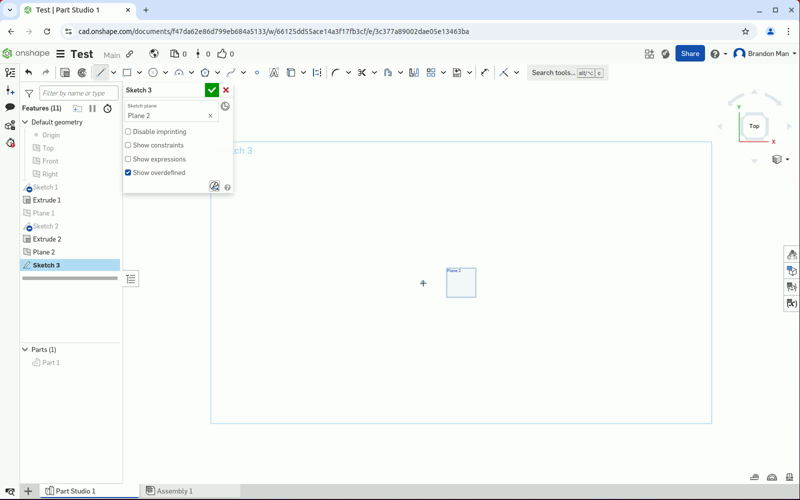
mouse_move(453, 282)
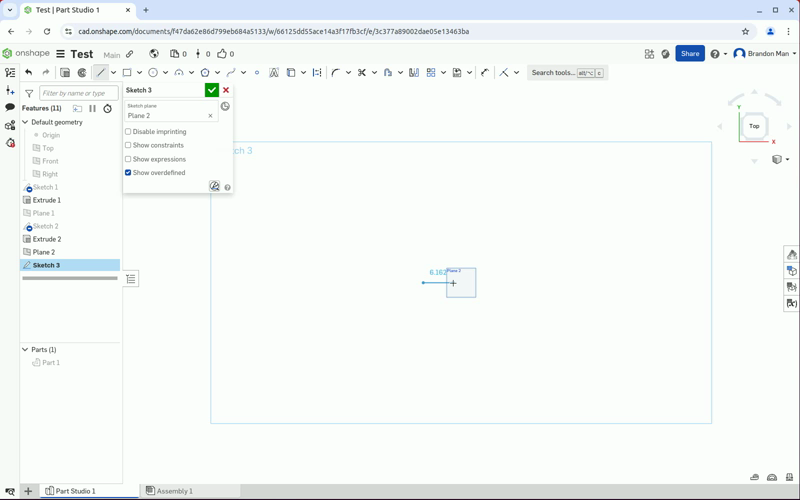
mouse_move(448, 282)
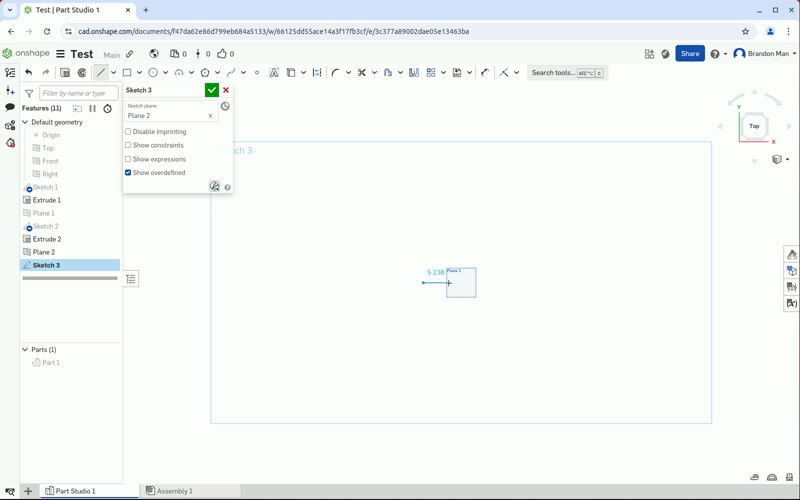
click(448, 282)
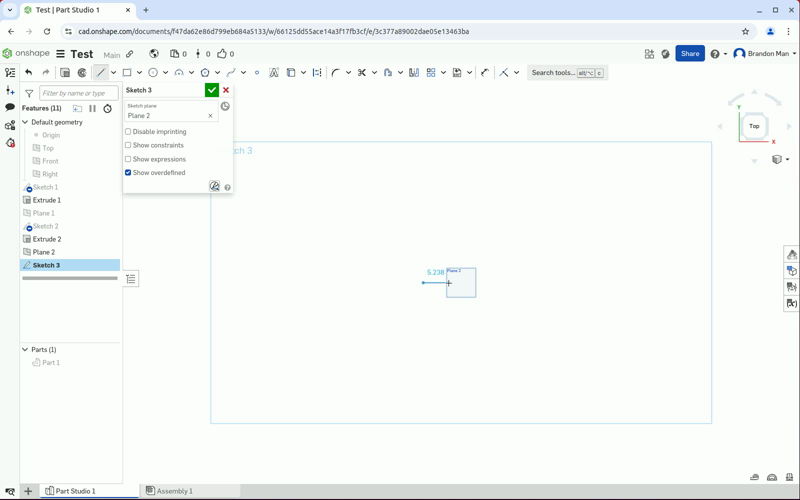
key_up(shift)
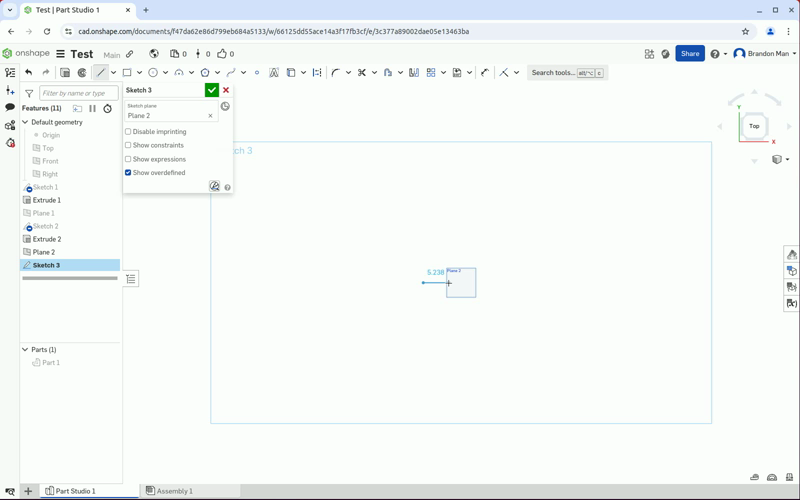
key_down(shift)
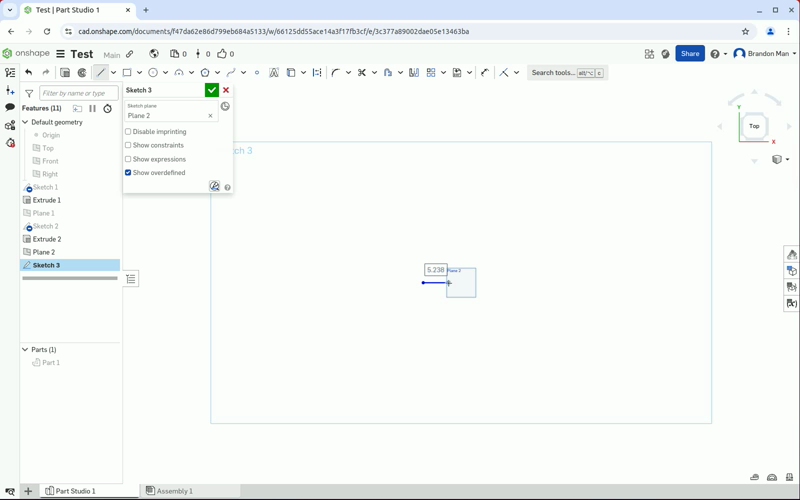
mouse_move(478, 282)
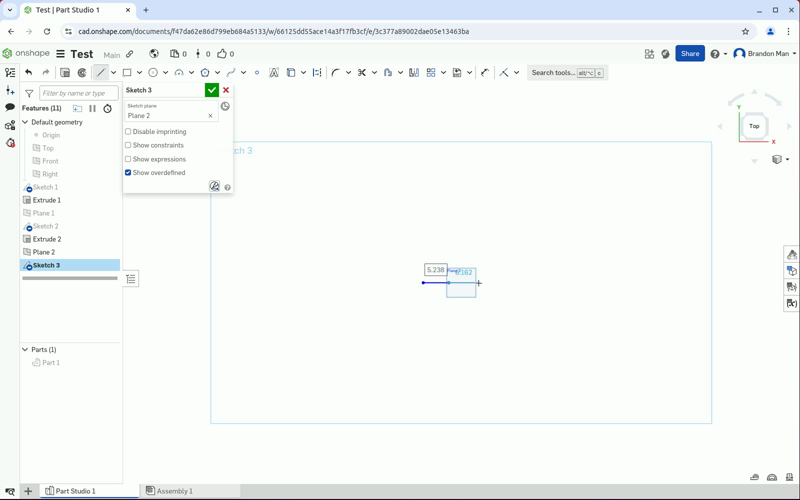
mouse_move(448, 270)
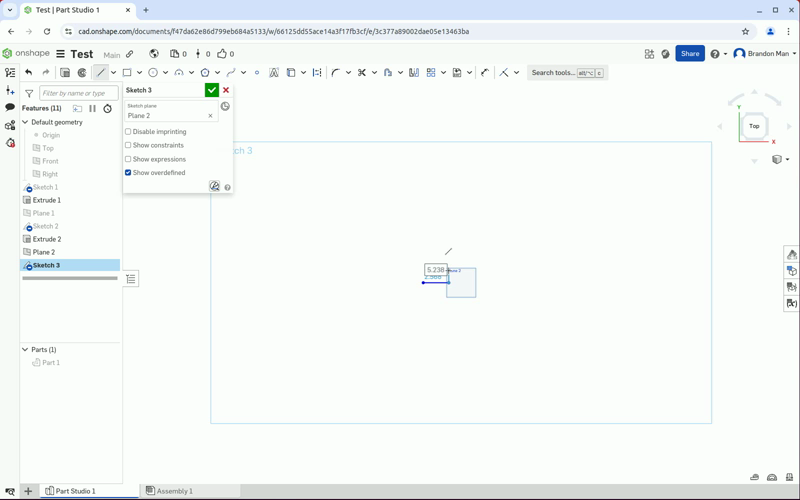
click(448, 270)
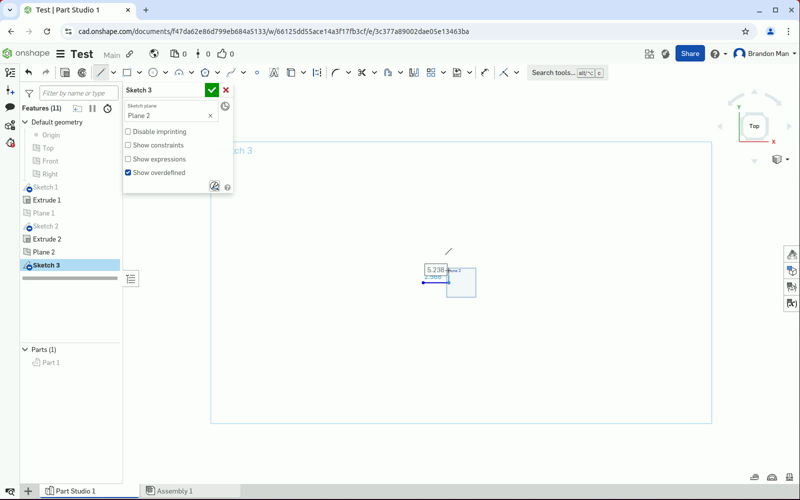
key_up(shift)
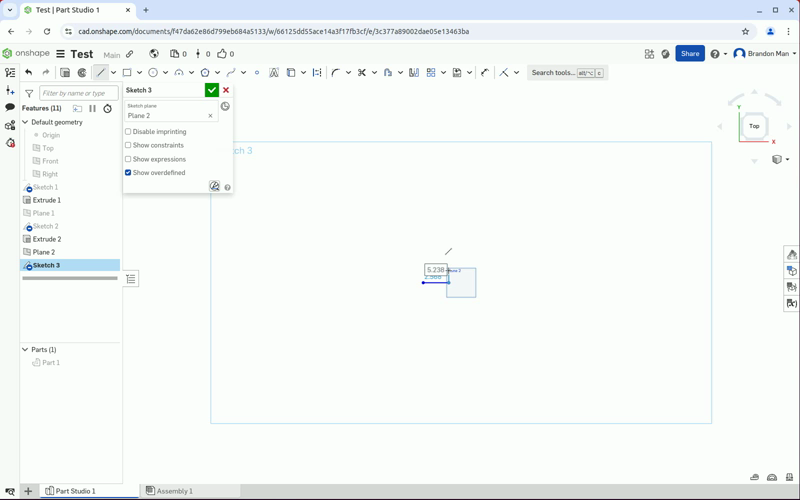
key_down(shift)
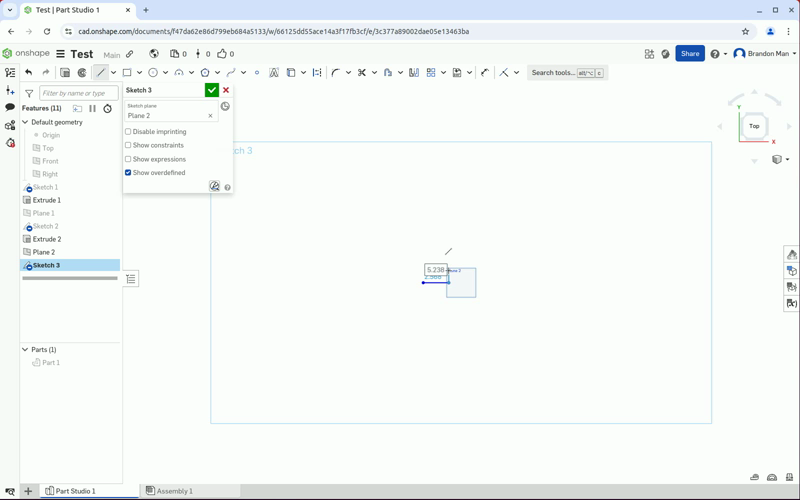
mouse_move(478, 270)
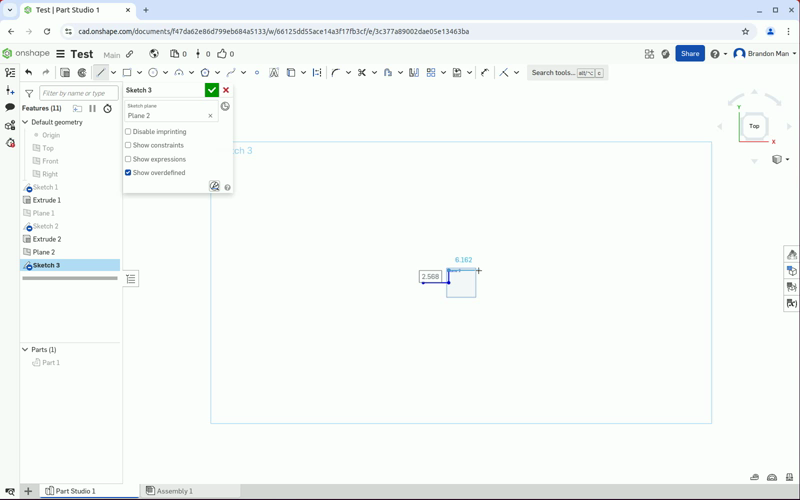
mouse_move(423, 270)
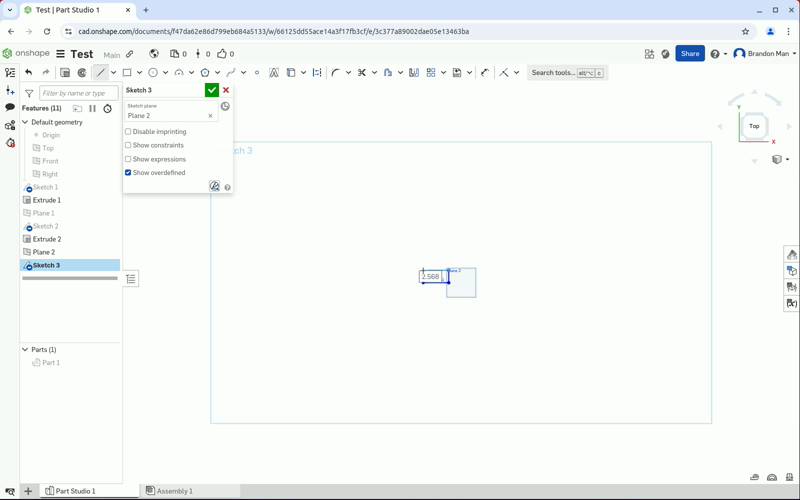
click(423, 270)
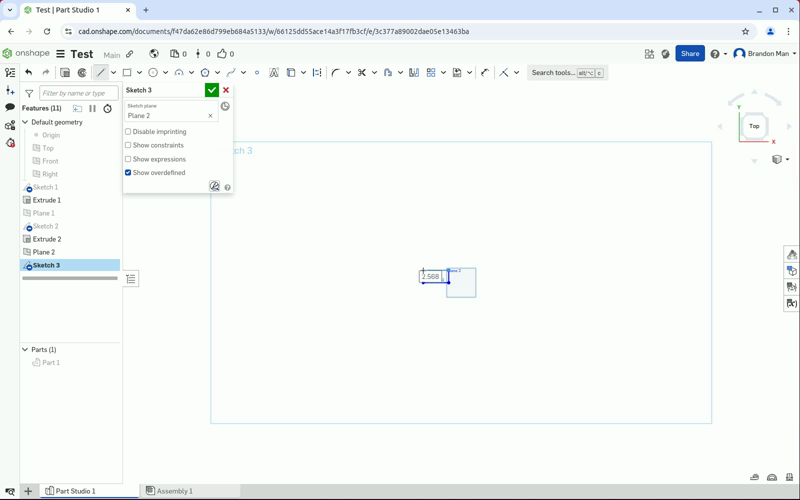
key_up(shift)
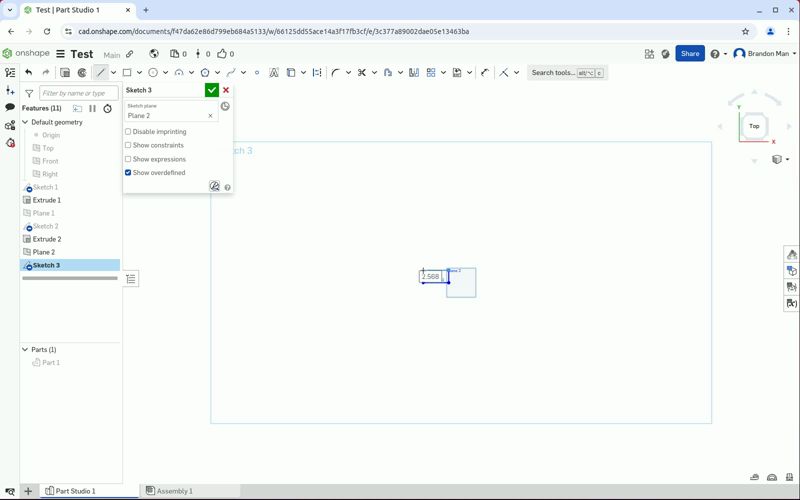
mouse_move(453, 270)
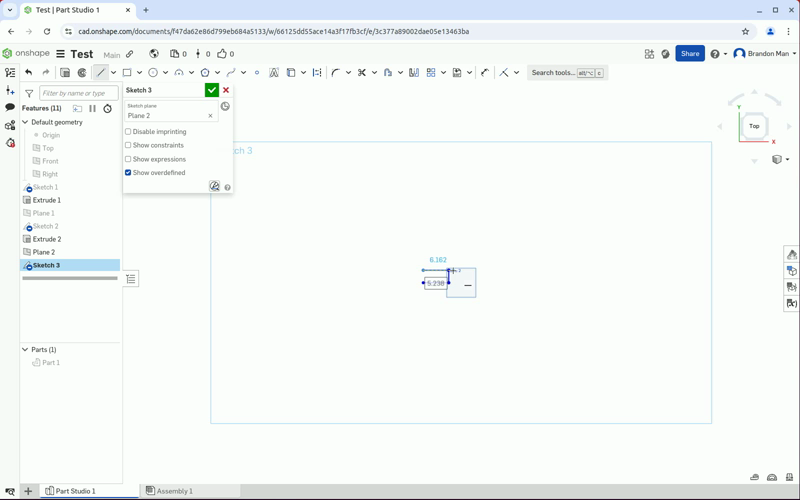
key_down(shift)
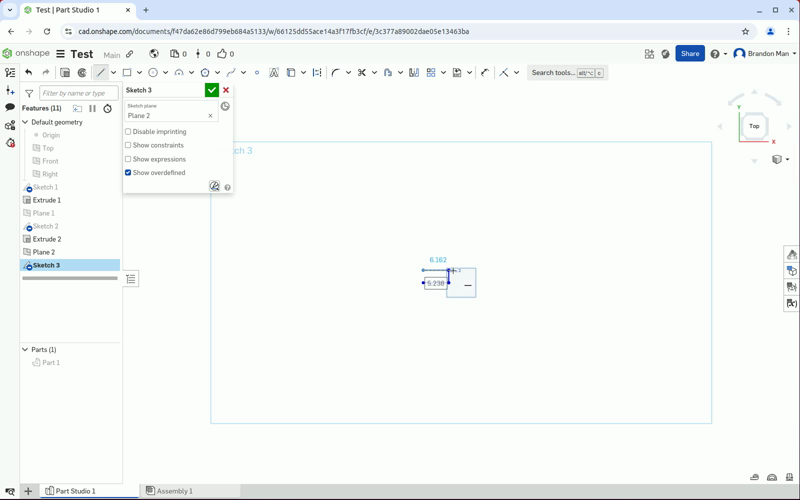
mouse_move(423, 282)
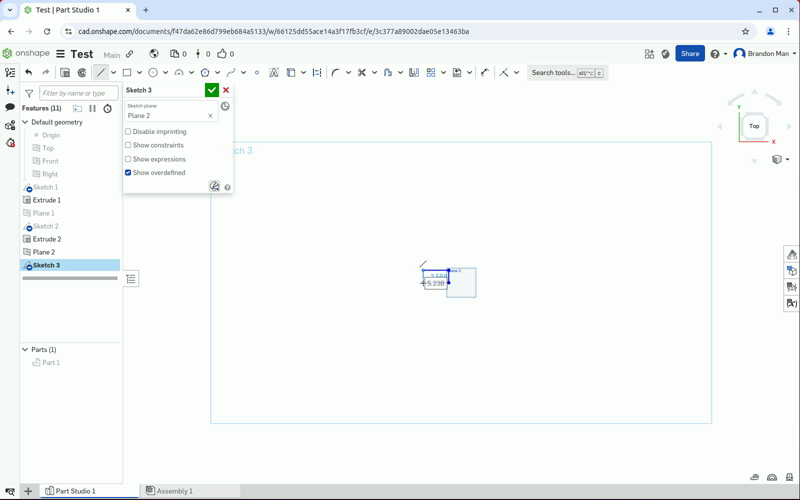
key_up(shift)
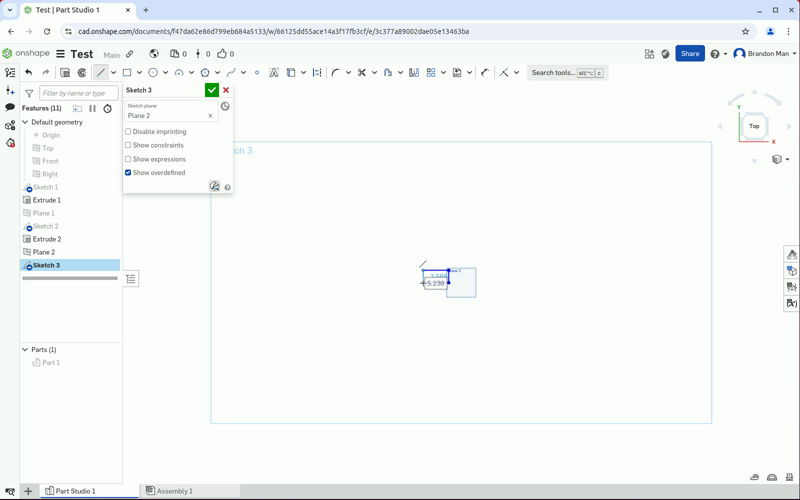
click(423, 282)
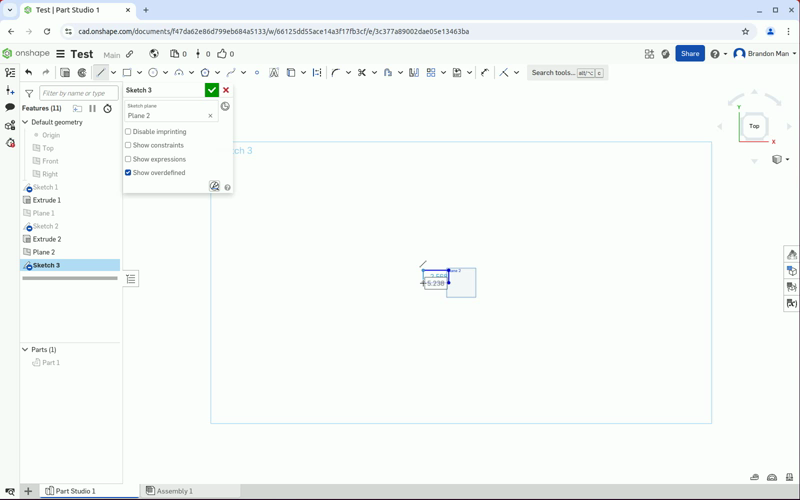
key(esc)
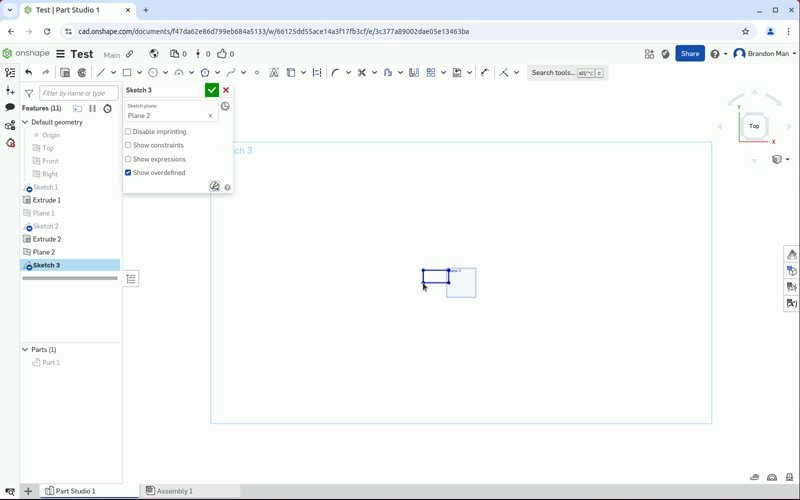
mouse_move(427, 272)
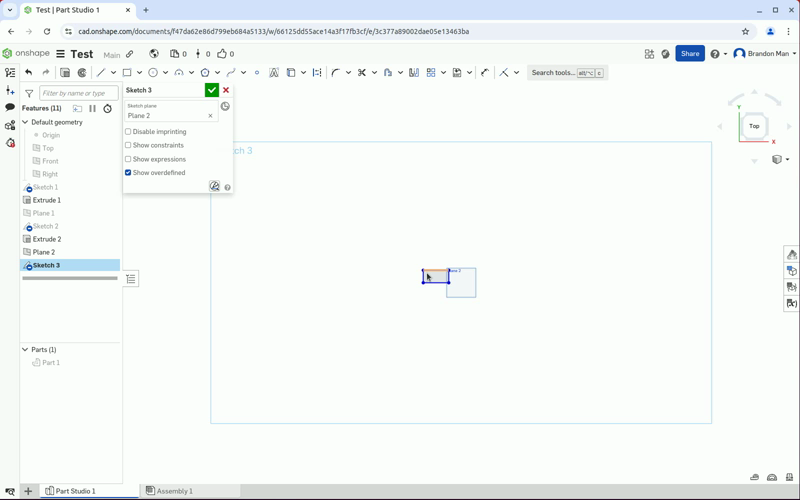
scroll(6)
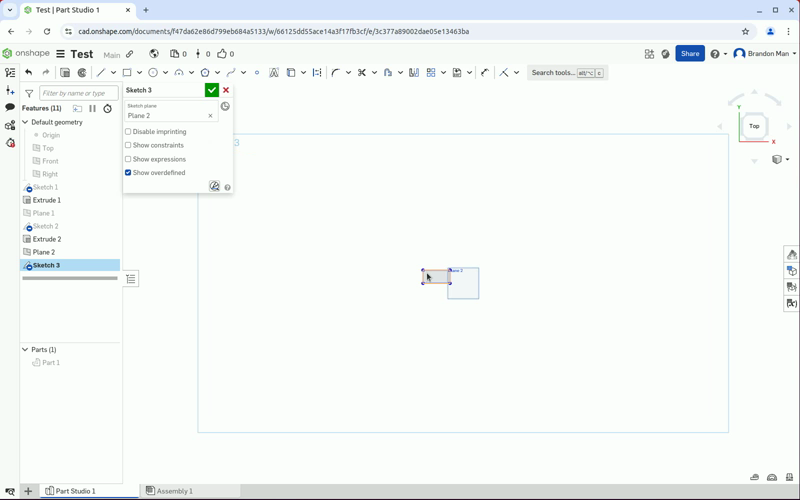
scroll(6)
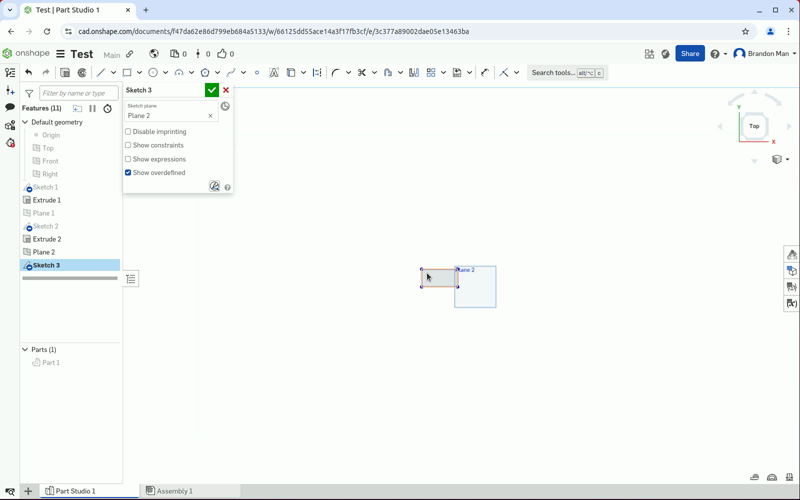
scroll(6)
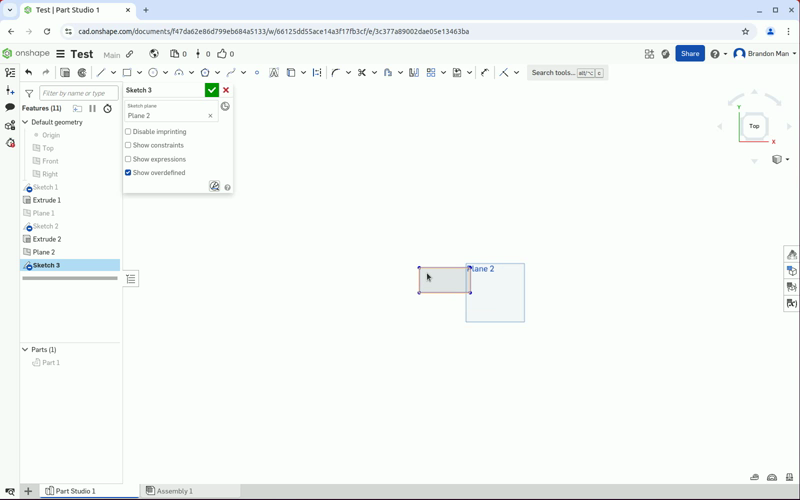
scroll(6)
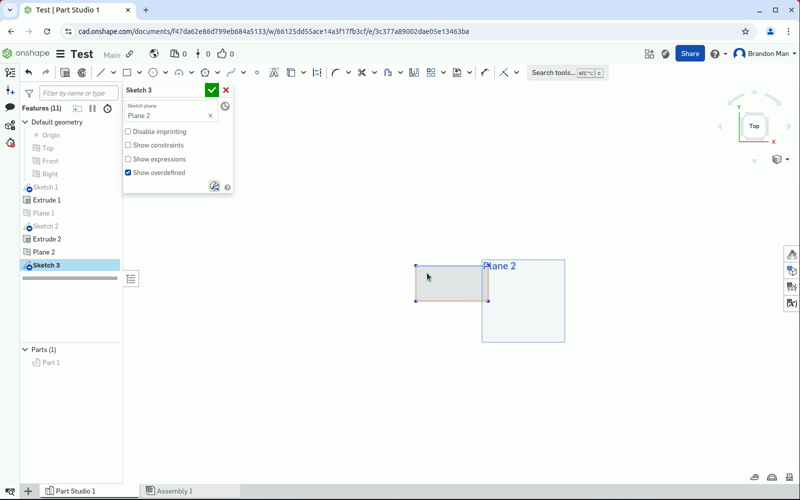
scroll(6)
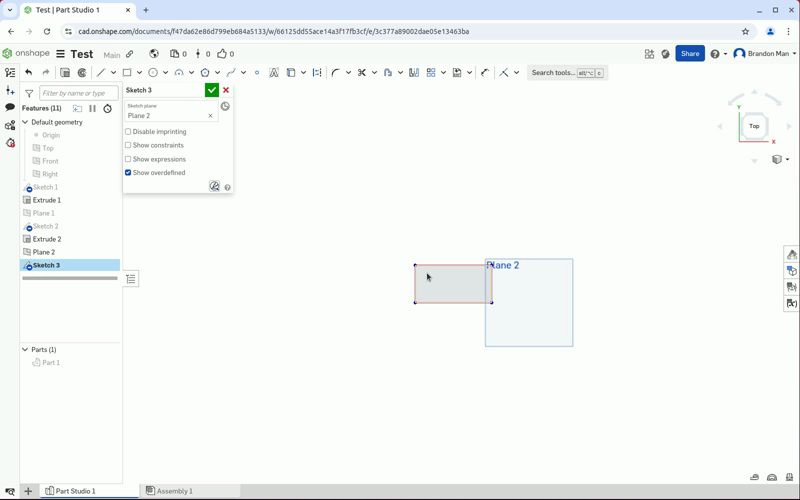
scroll(6)
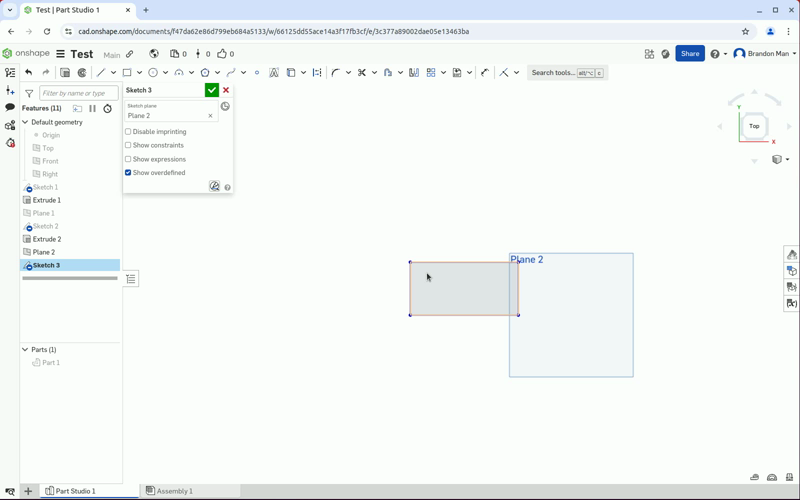
scroll(6)
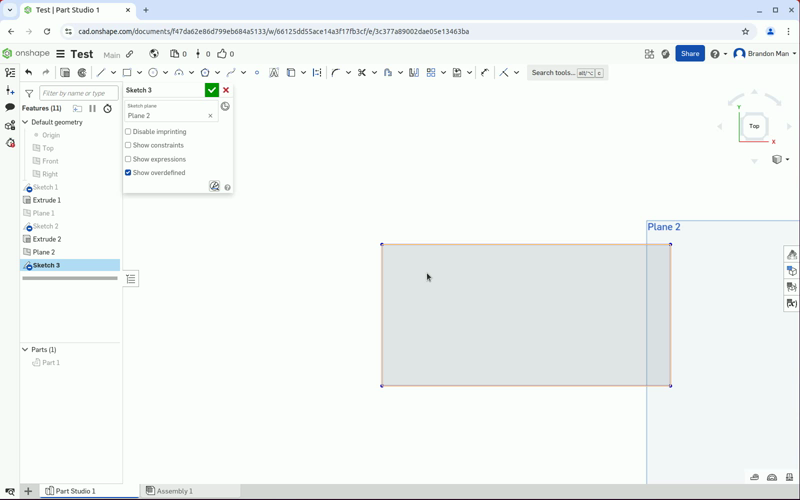
click(427, 272)
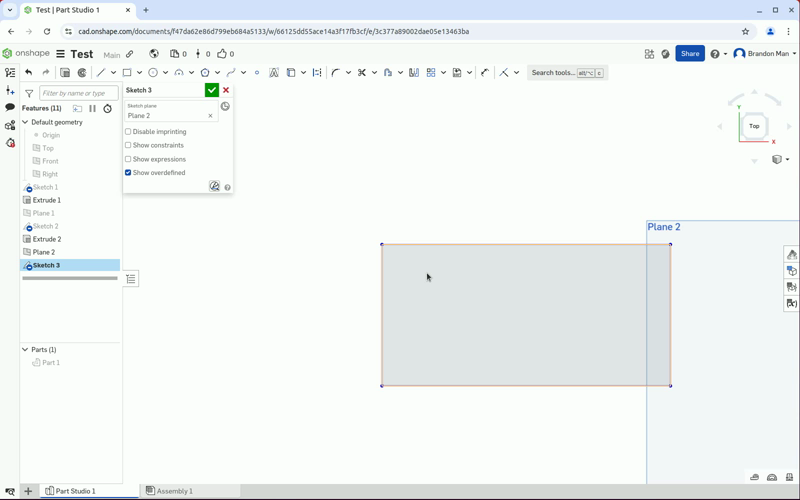
scroll(-6)
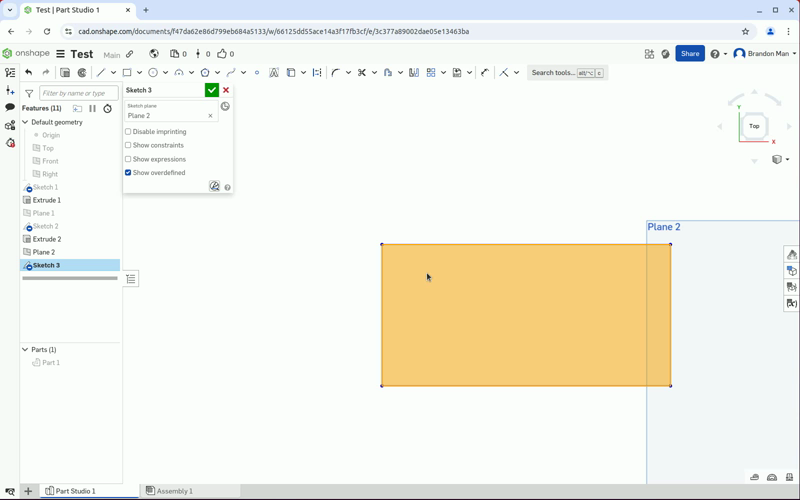
scroll(-6)
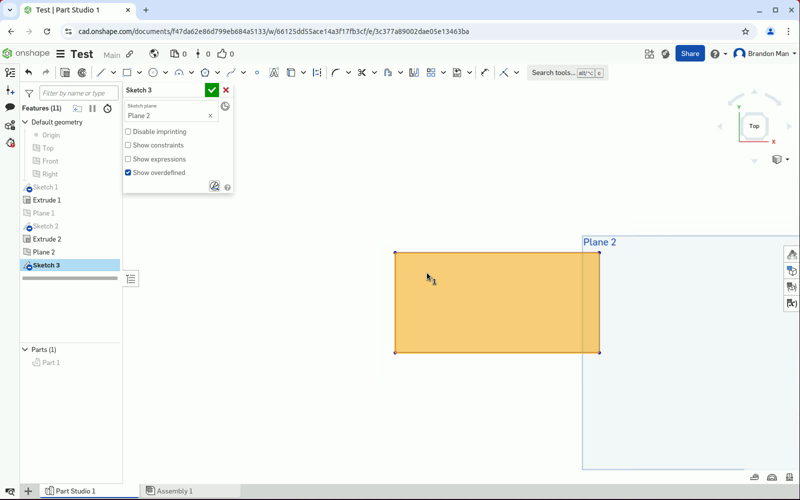
scroll(-6)
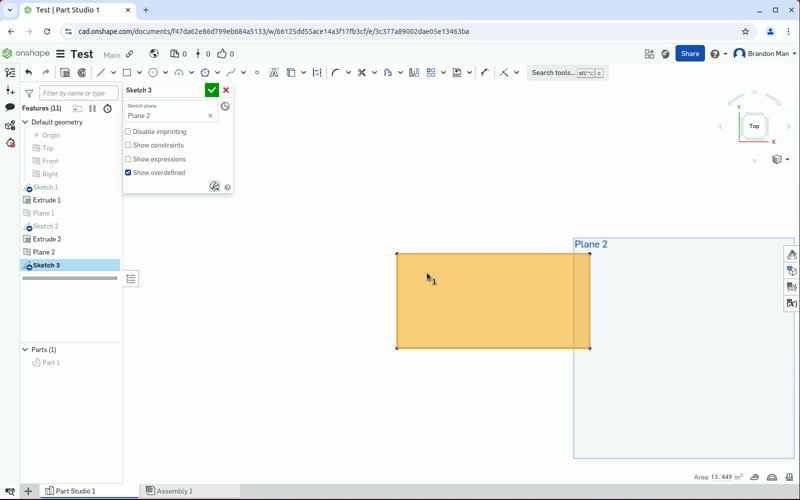
scroll(-6)
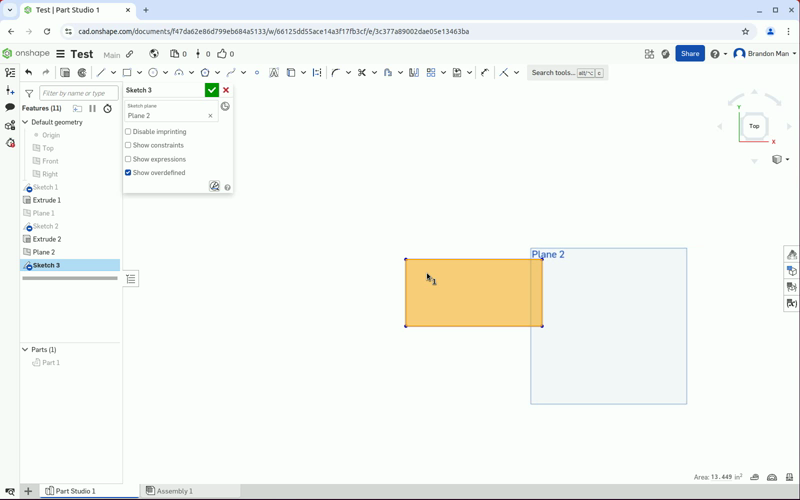
scroll(-6)
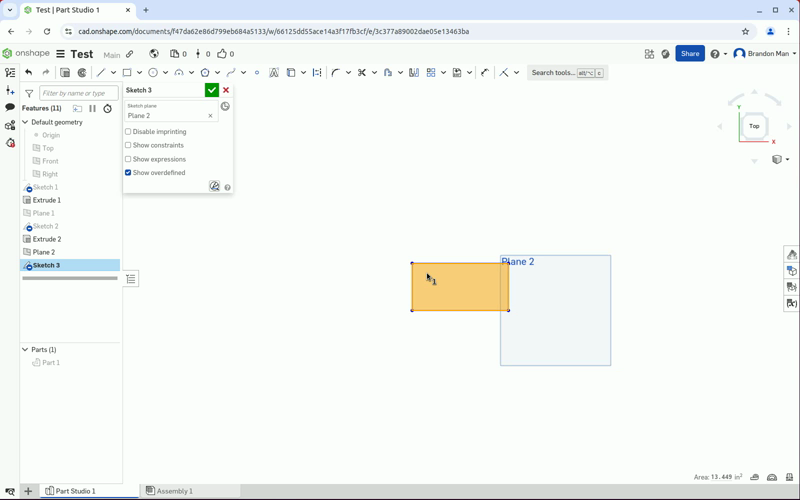
scroll(-6)
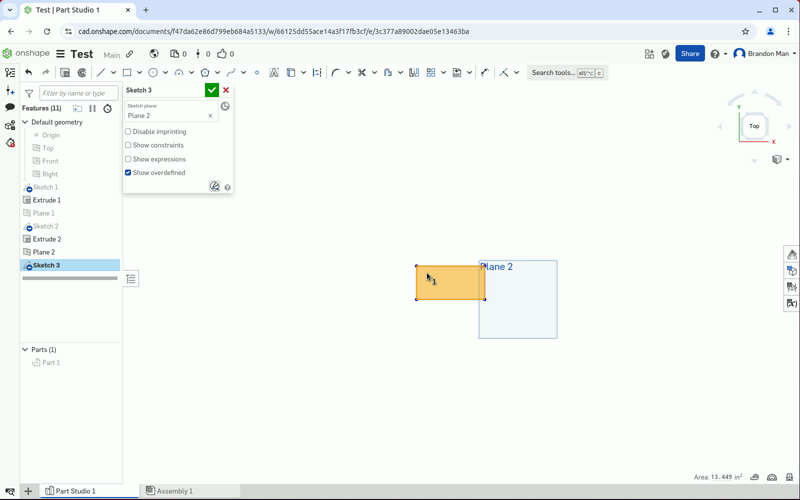
scroll(-6)
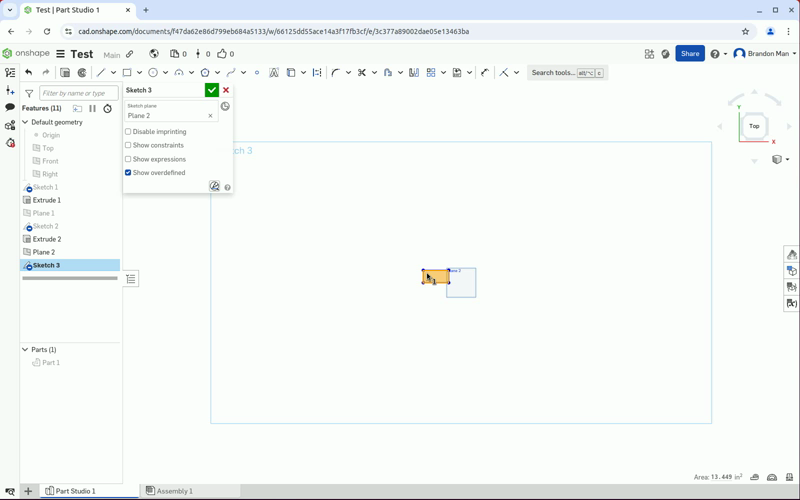
mouse_move(73, 352)
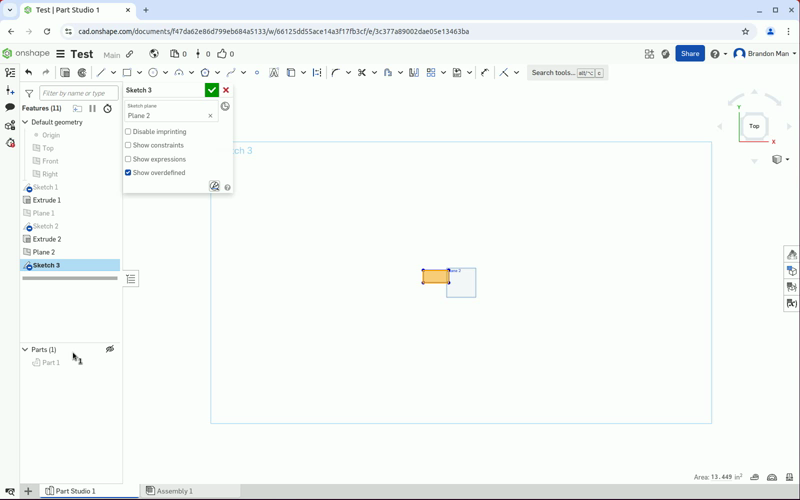
key(shift+y)
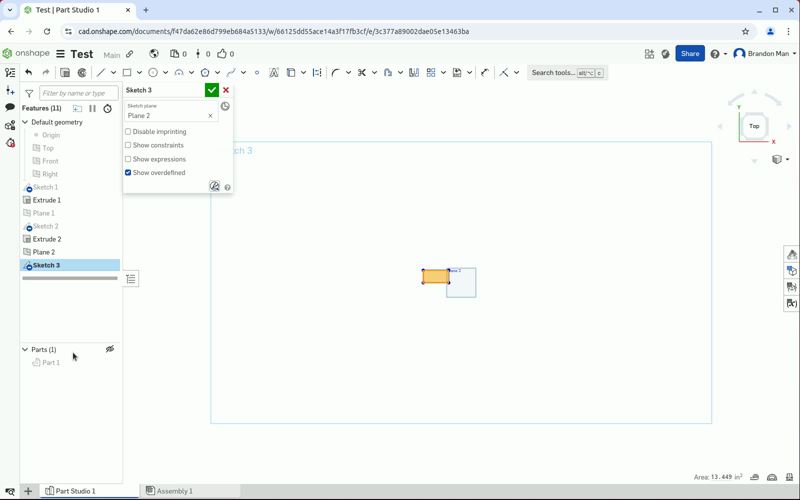
key(shift+e)
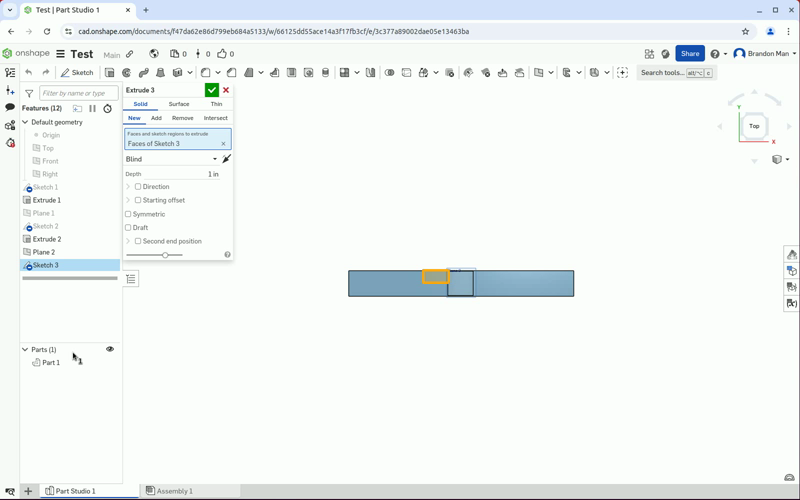
mouse_move(143, 106)
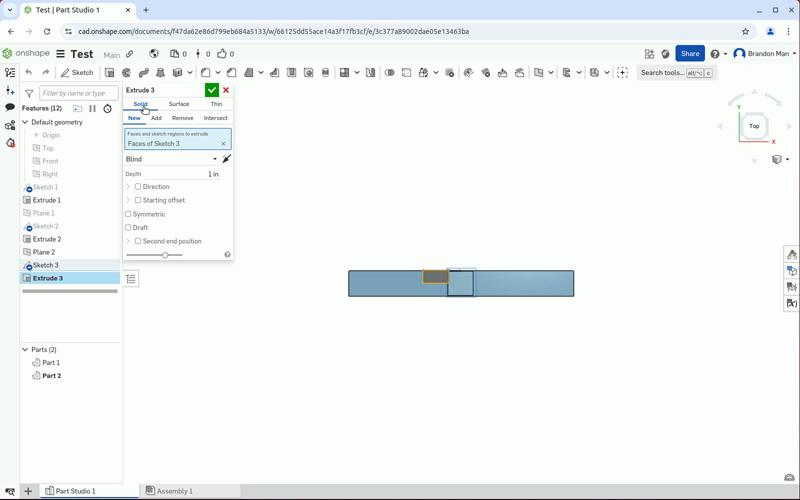
click(143, 106)
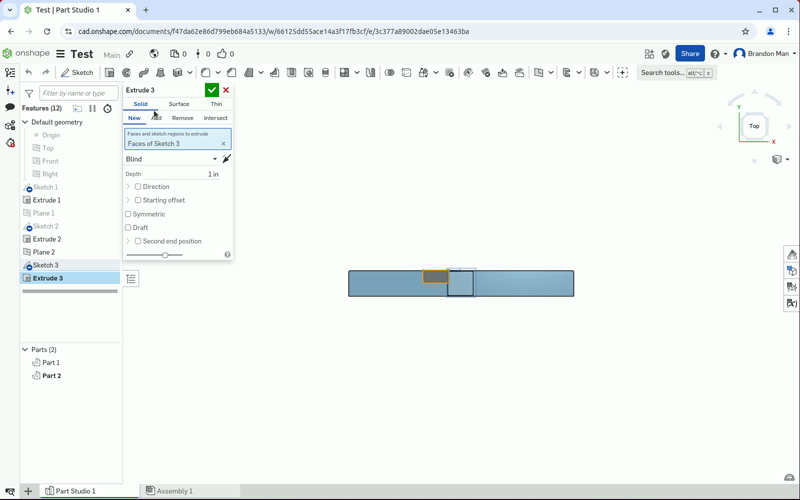
mouse_move(186, 120)
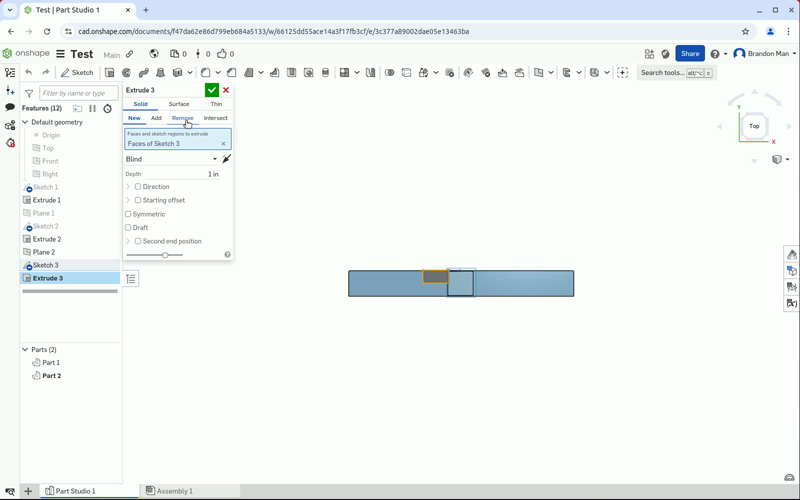
click(186, 120)
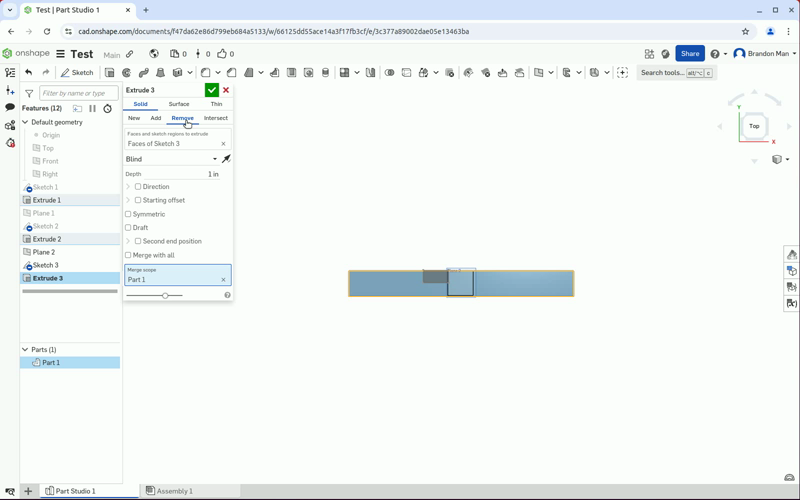
key(tab, 4)
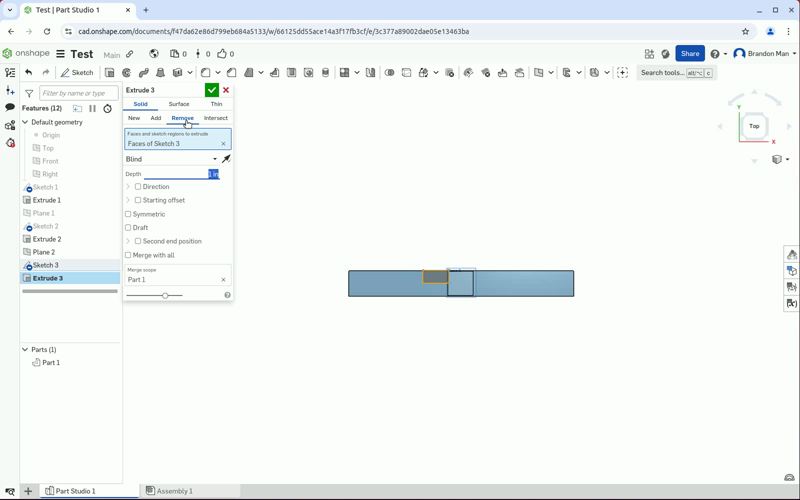
text(5.055)
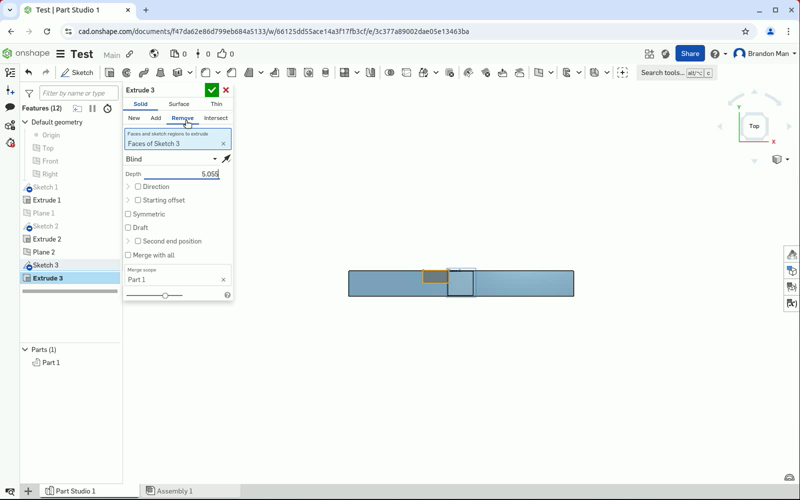
key(tab, 6)
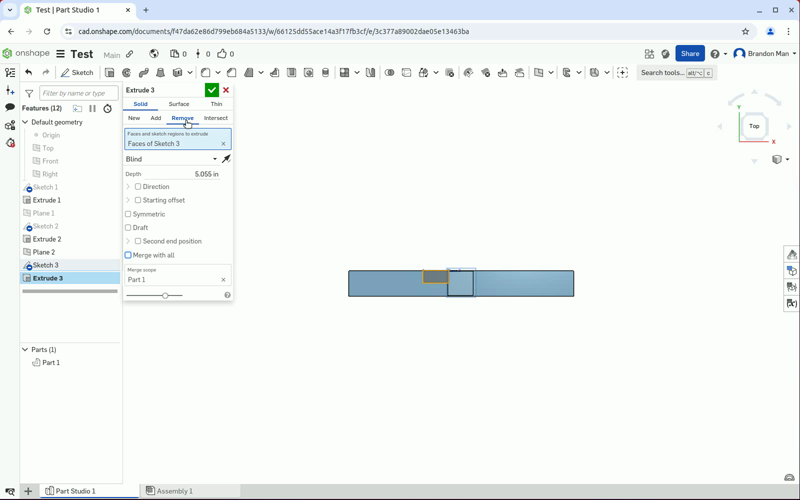
key(space)
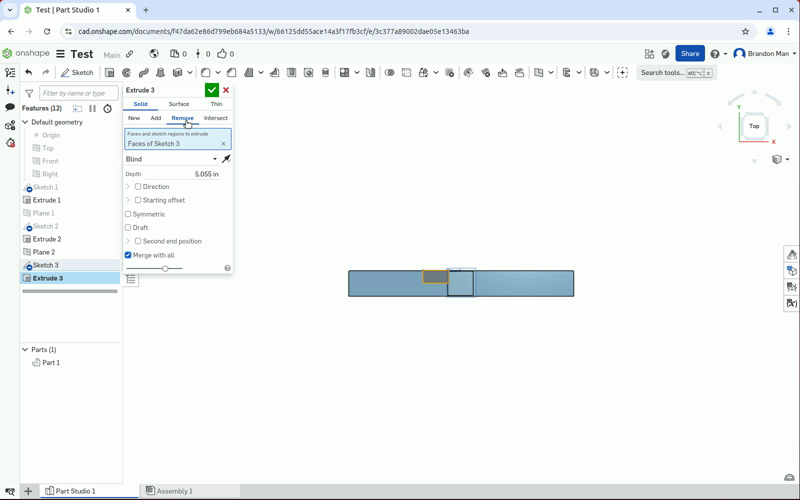
key(enter)
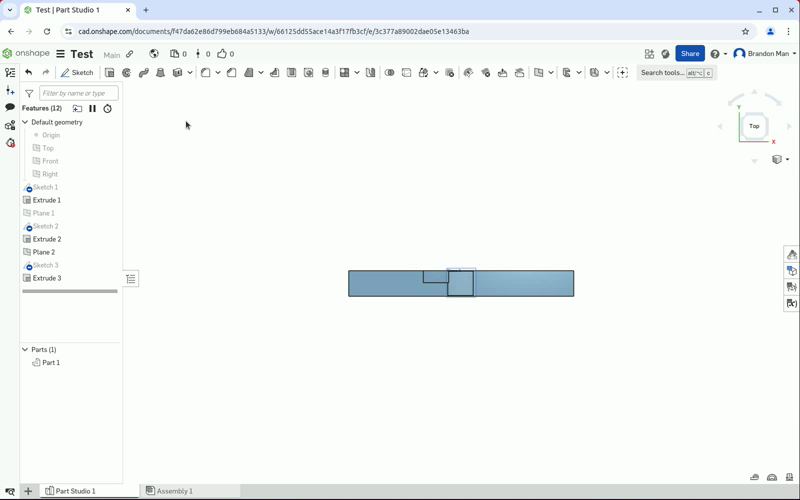
key(shift+h)
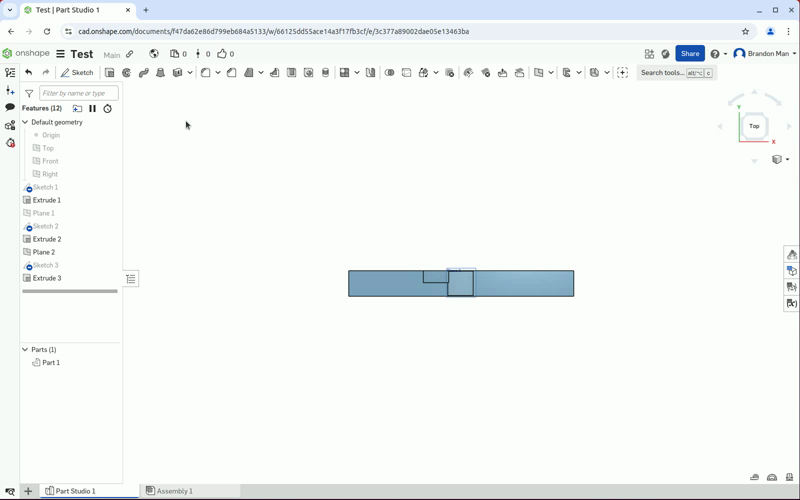
key(shift+h)
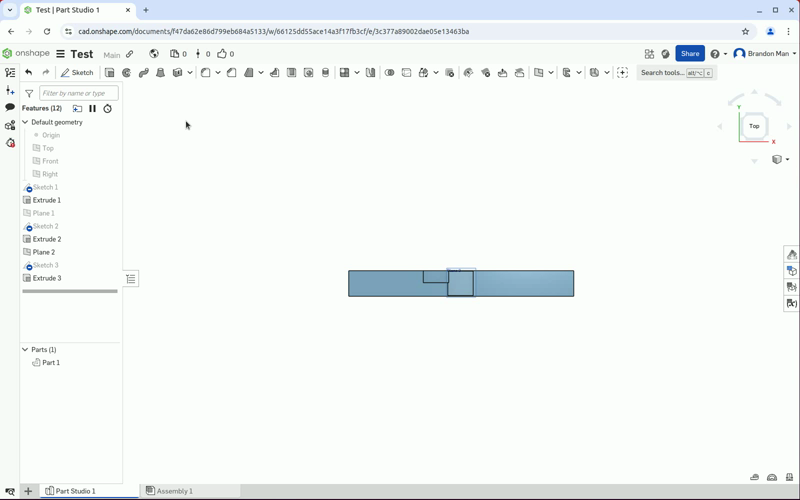
mouse_move(73, 189)
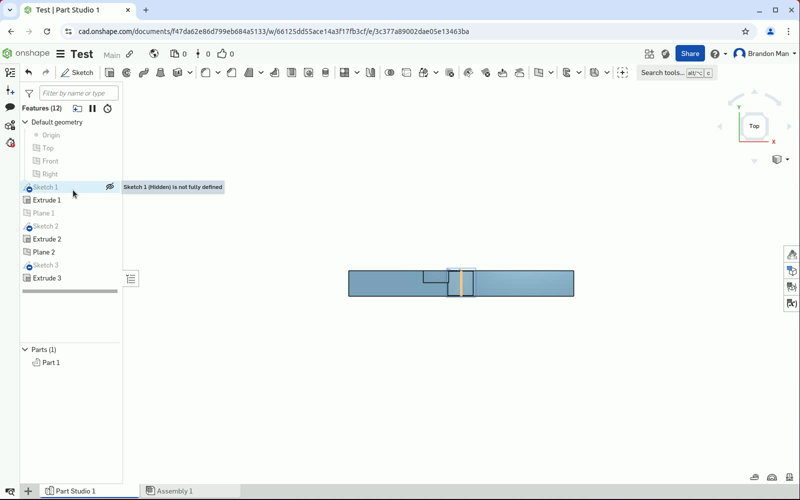
click(73, 189)
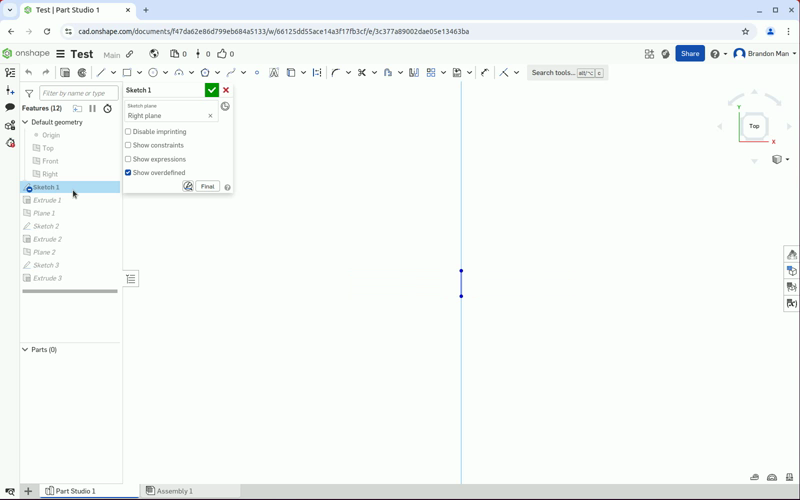
mouse_move(229, 92)
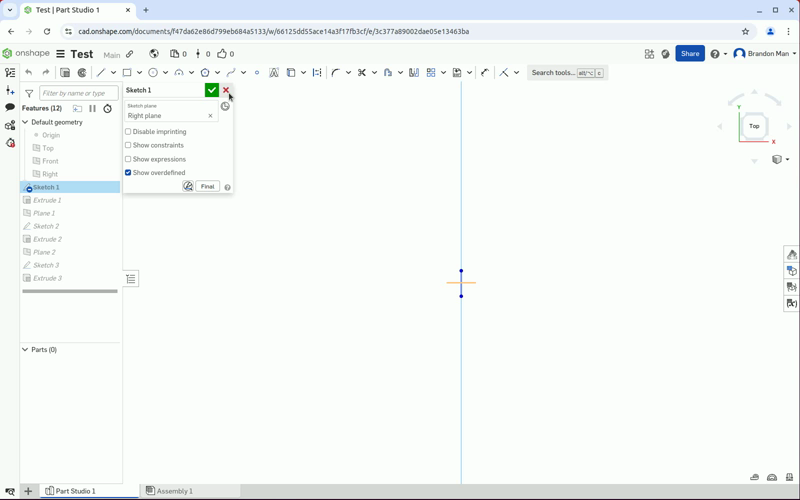
click(229, 92)
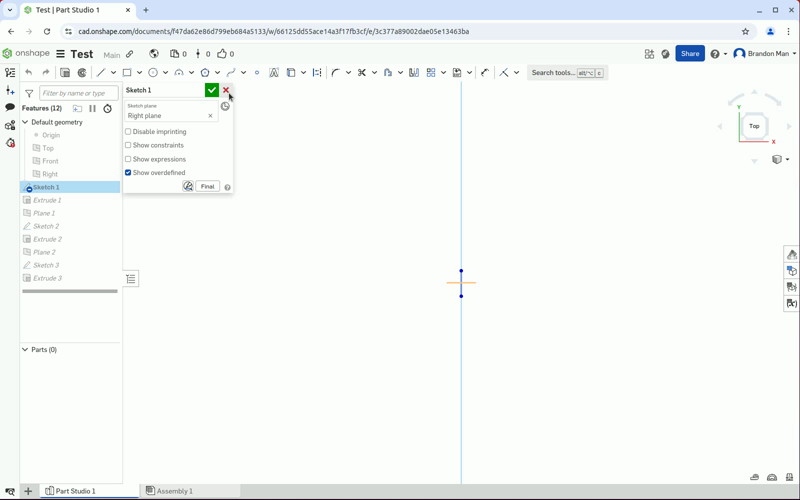
key(shift+s)
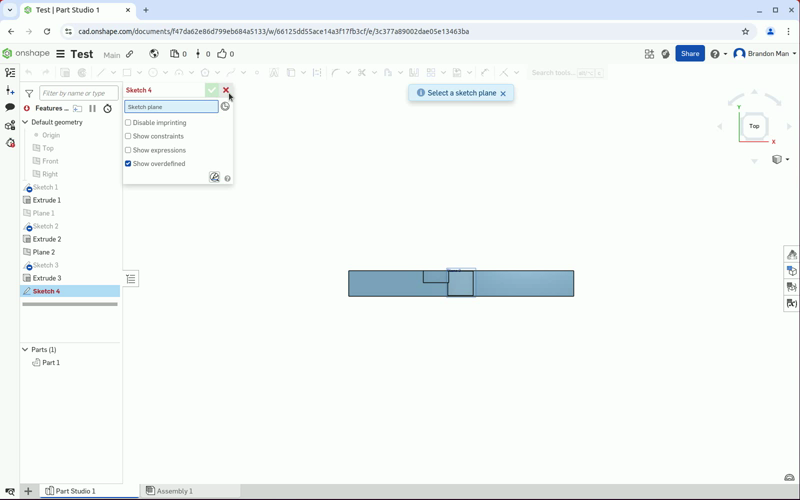
mouse_move(73, 254)
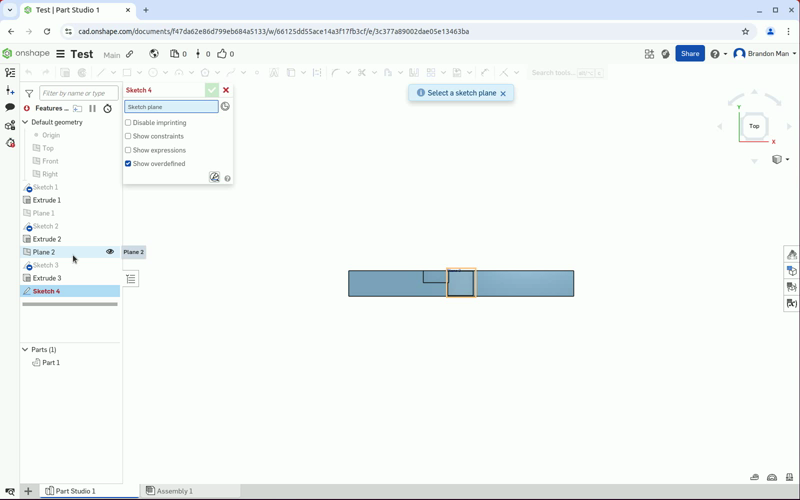
click(73, 254)
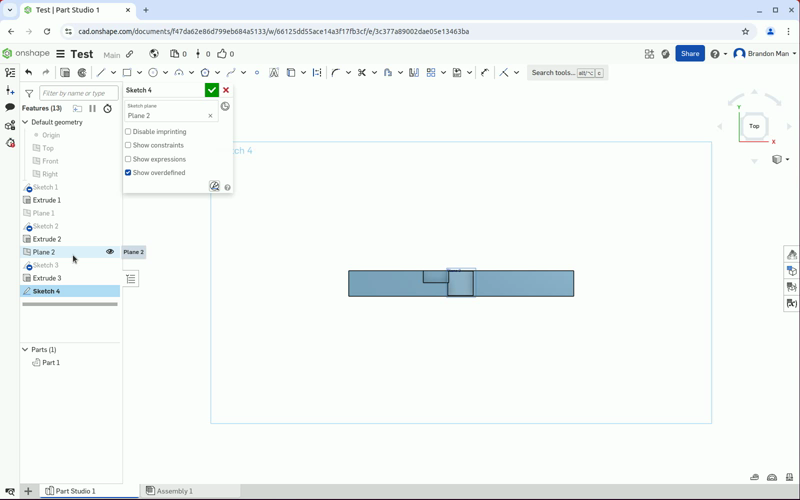
mouse_move(73, 352)
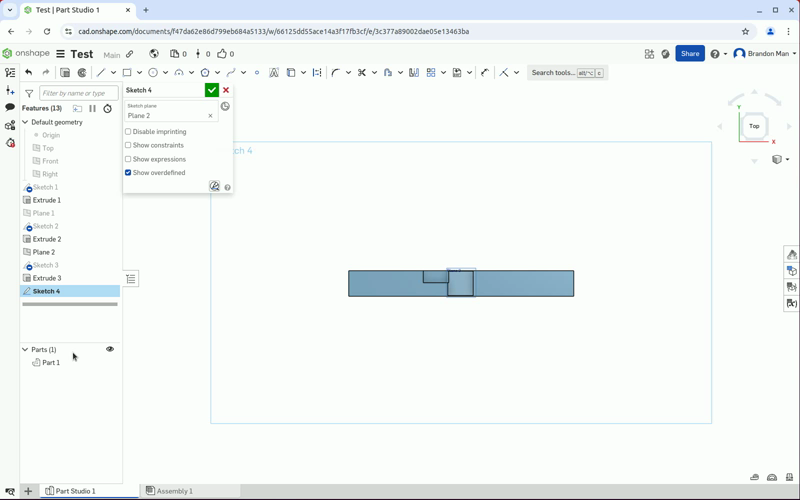
key(y)
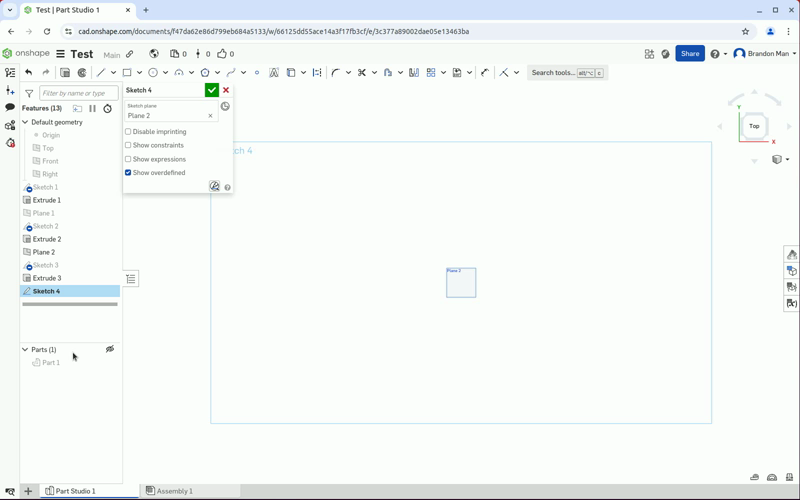
key(l)
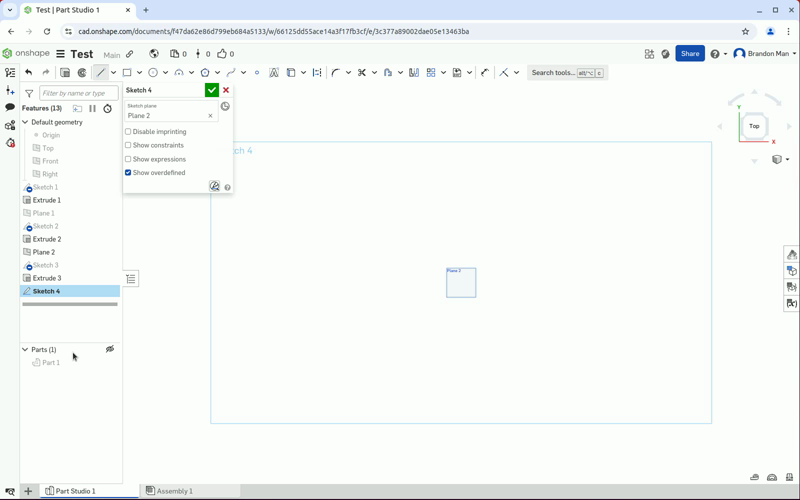
key_down(shift)
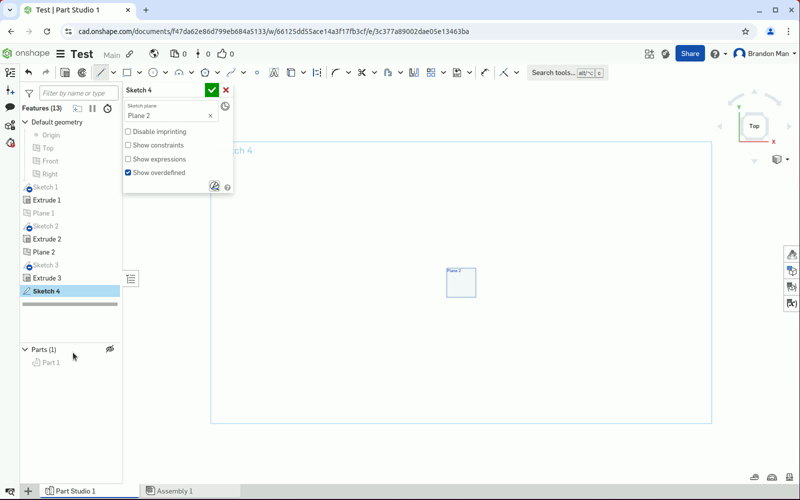
mouse_move(473, 282)
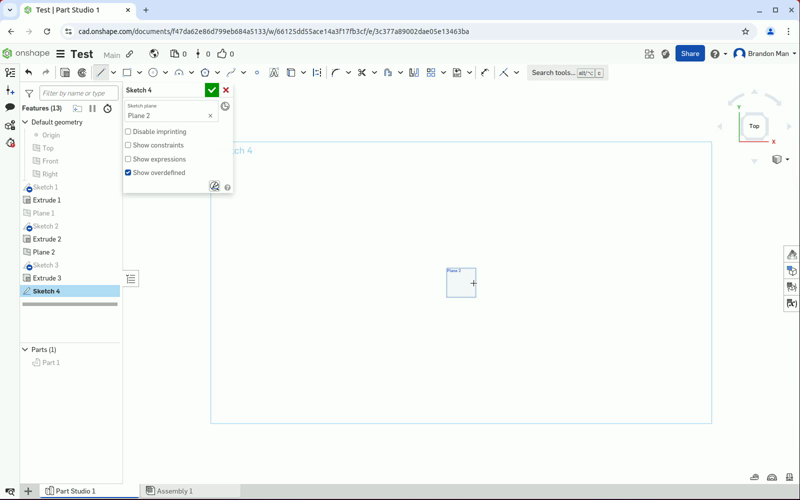
click(473, 282)
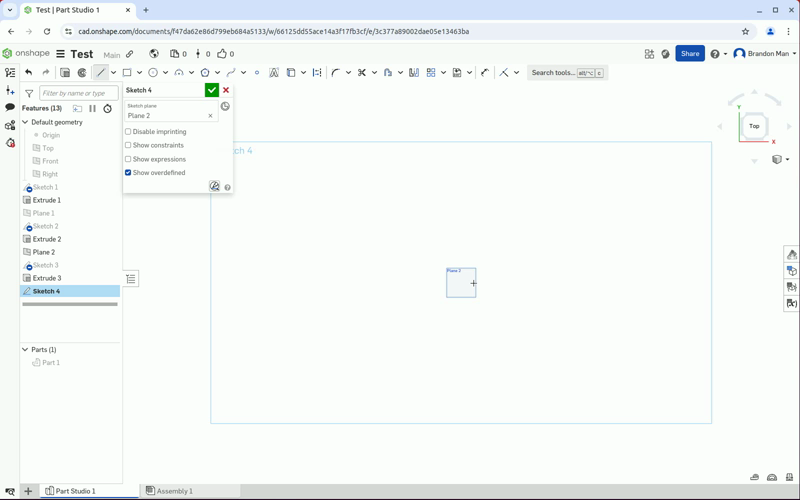
key_up(shift)
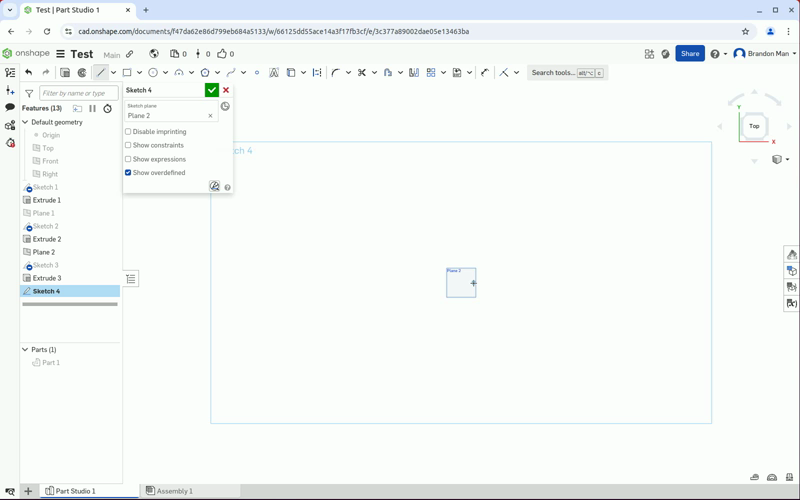
key_down(shift)
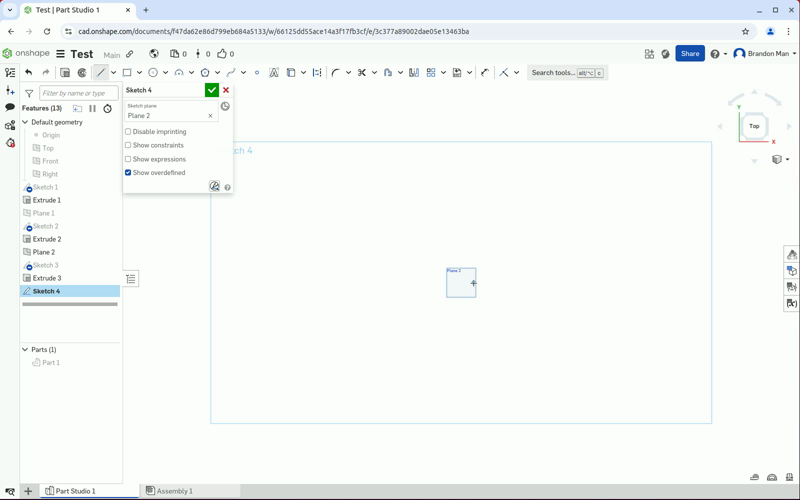
mouse_move(503, 282)
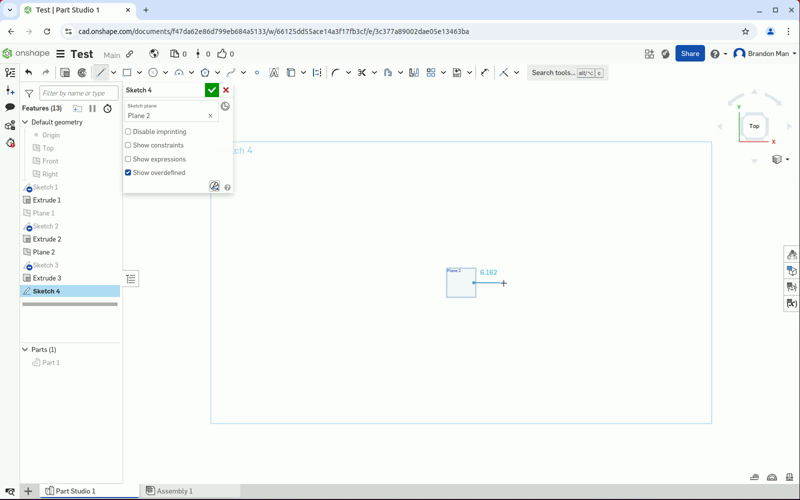
mouse_move(499, 282)
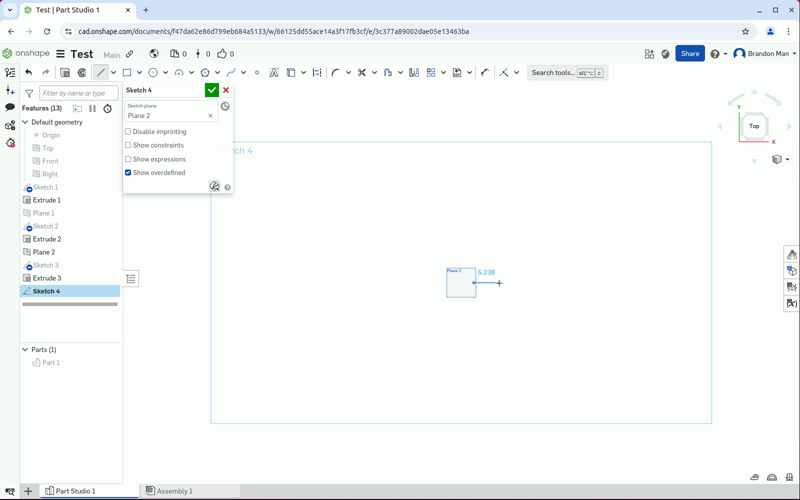
click(499, 282)
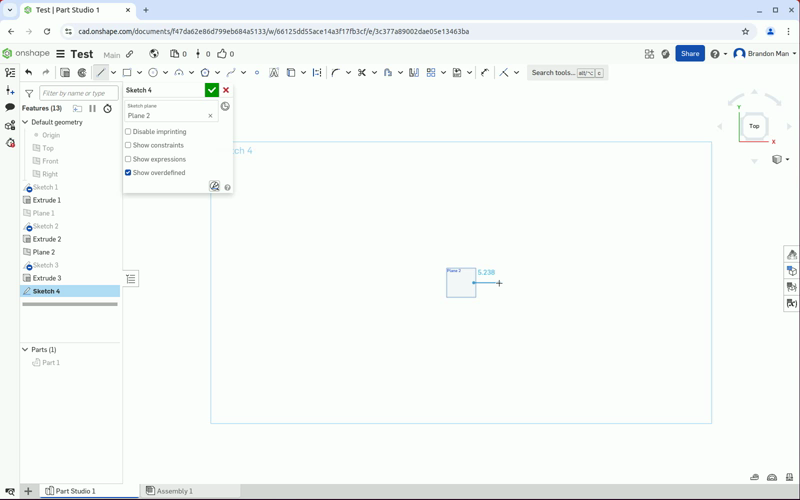
key_up(shift)
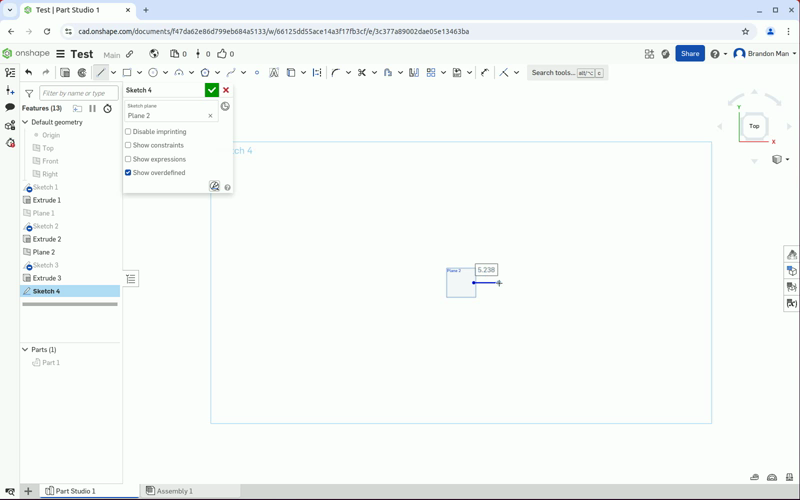
key_down(shift)
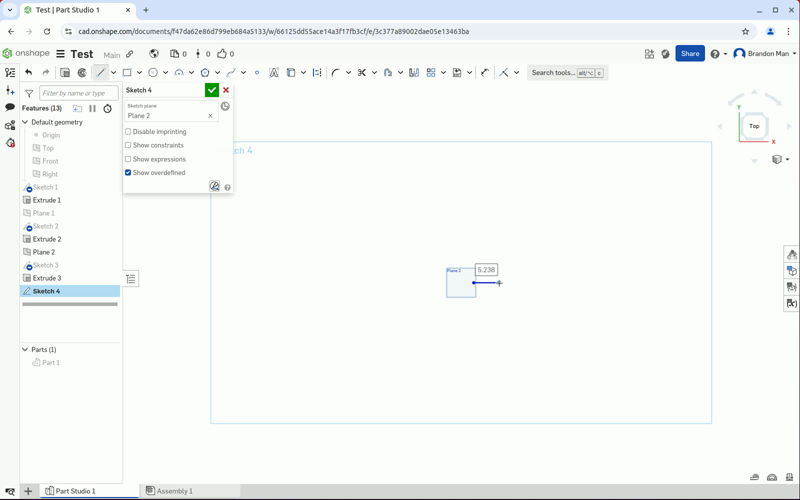
mouse_move(529, 282)
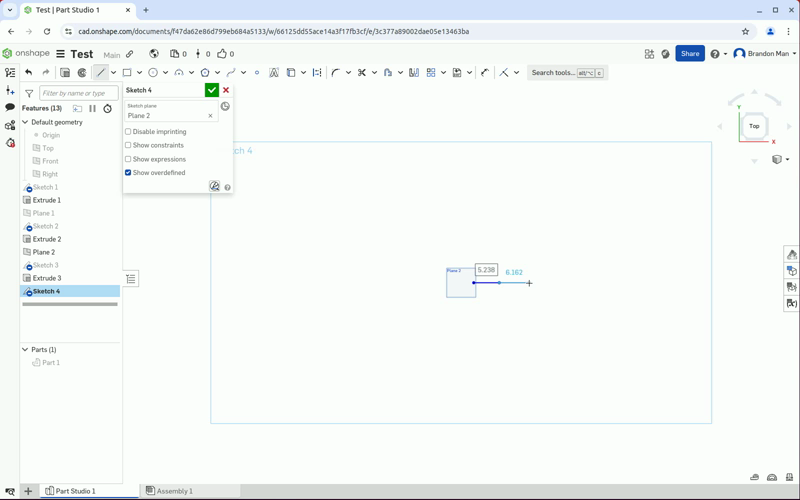
mouse_move(499, 270)
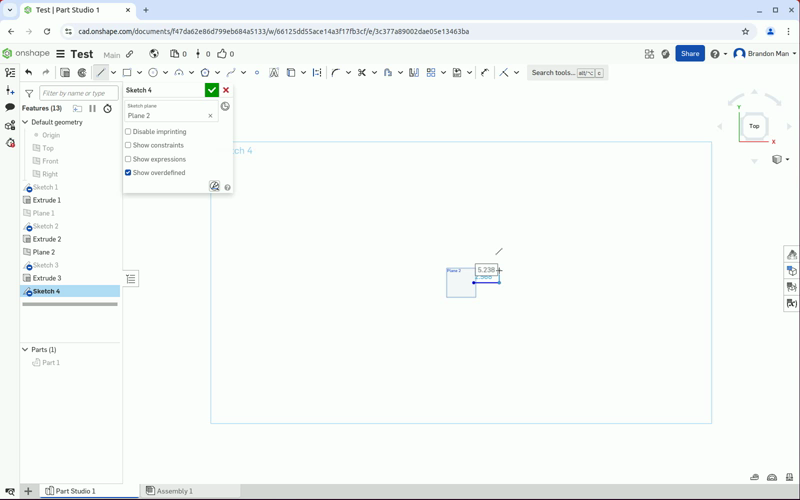
click(499, 270)
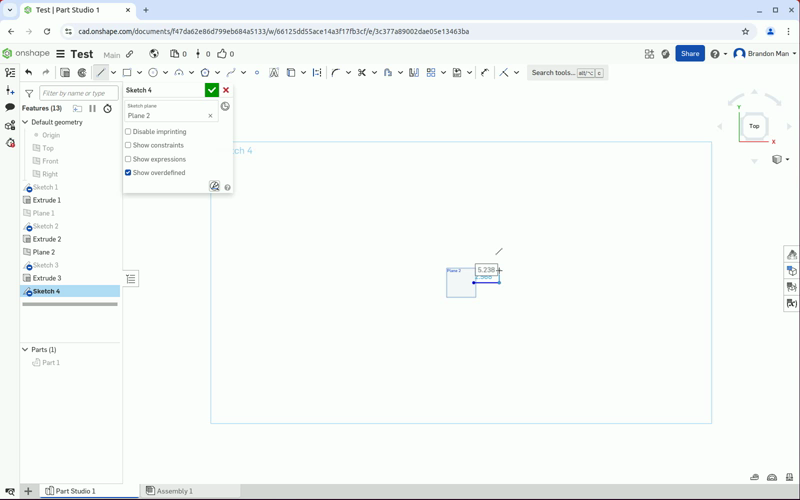
key_up(shift)
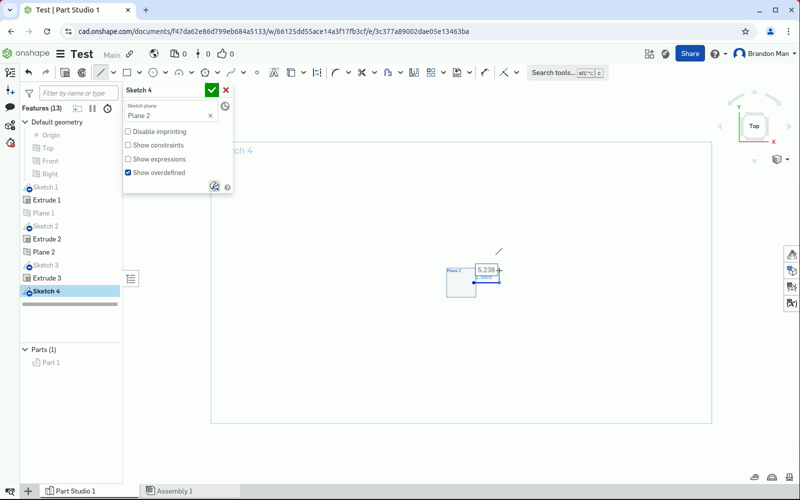
key_down(shift)
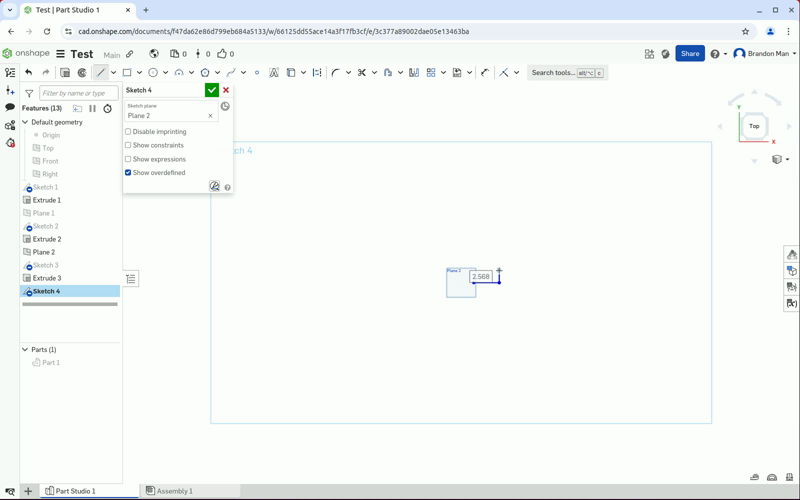
mouse_move(529, 270)
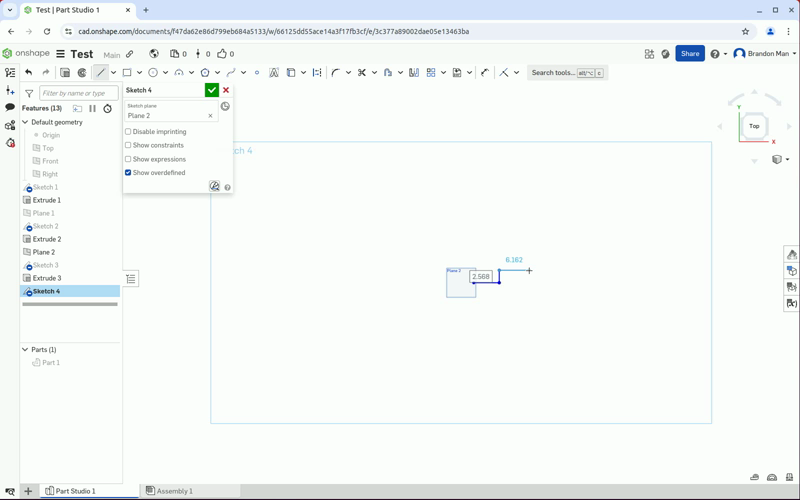
mouse_move(473, 270)
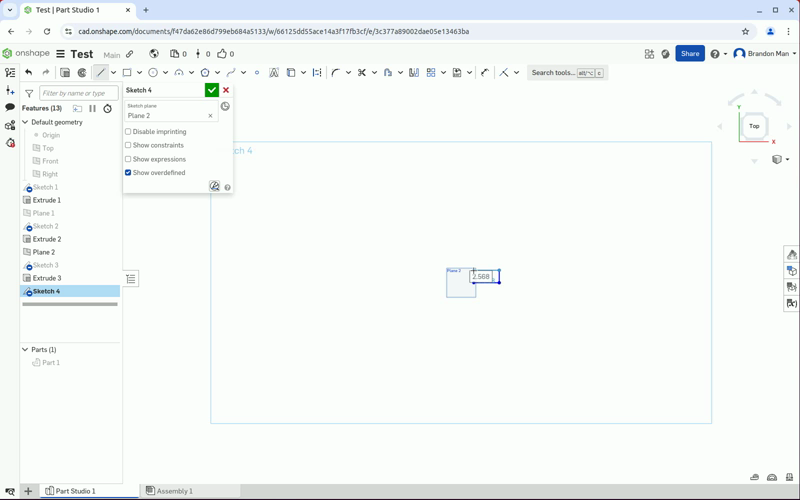
click(473, 270)
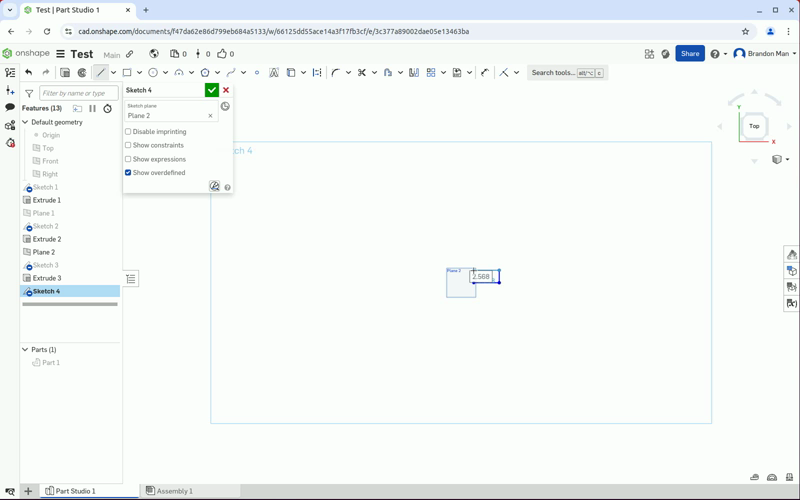
key_up(shift)
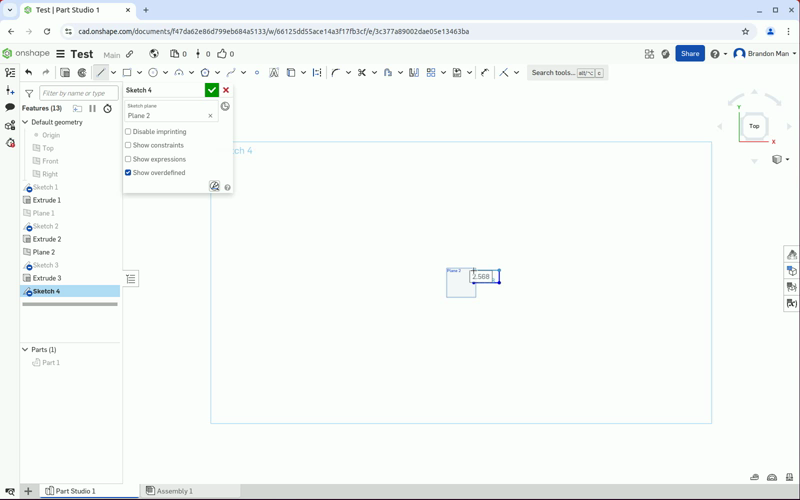
mouse_move(503, 270)
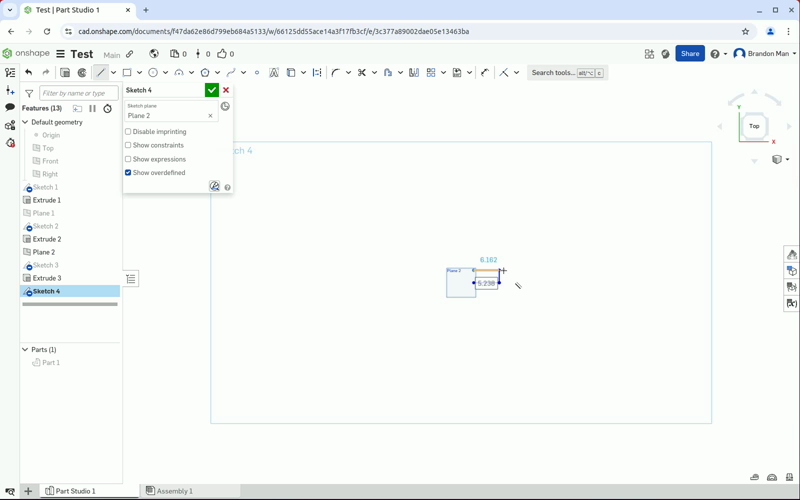
key_down(shift)
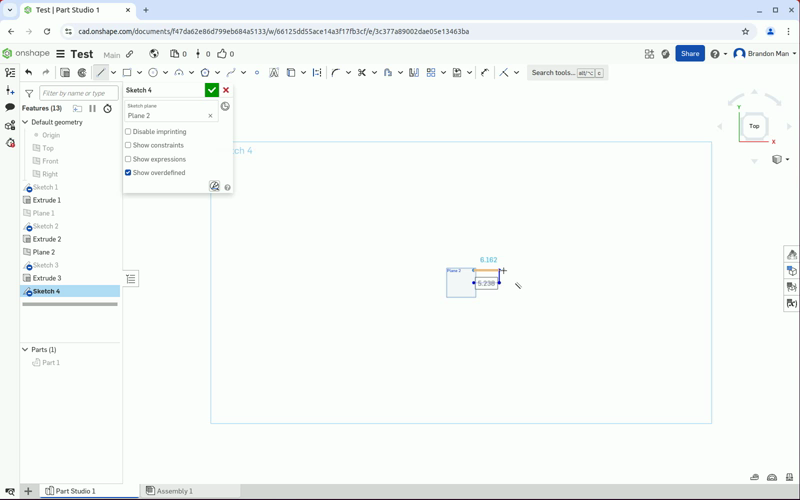
mouse_move(473, 282)
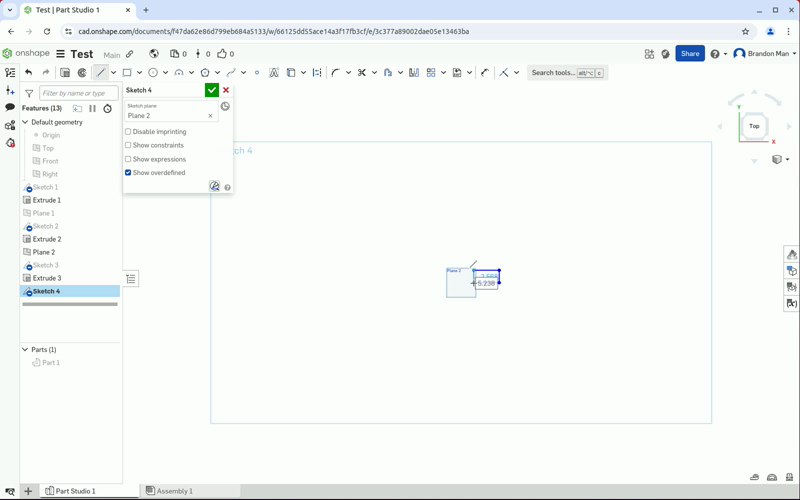
key_up(shift)
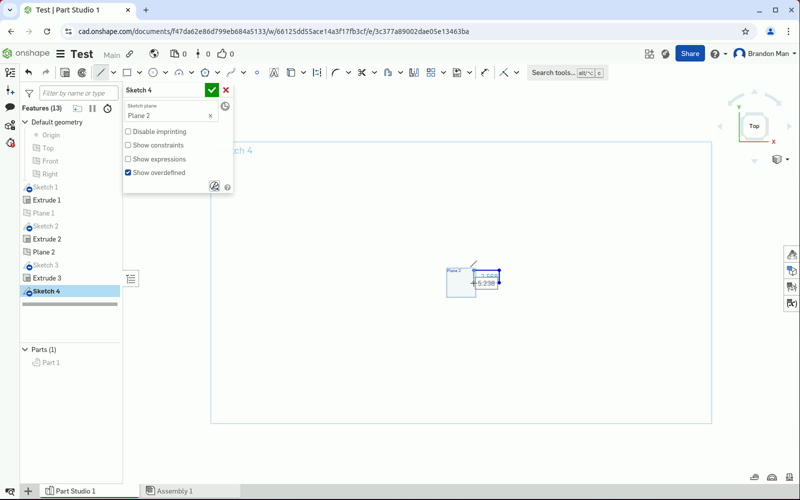
click(473, 282)
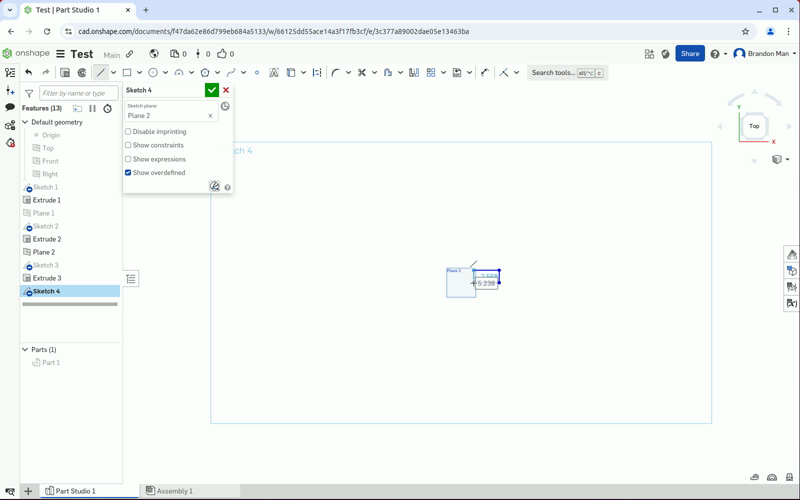
key(esc)
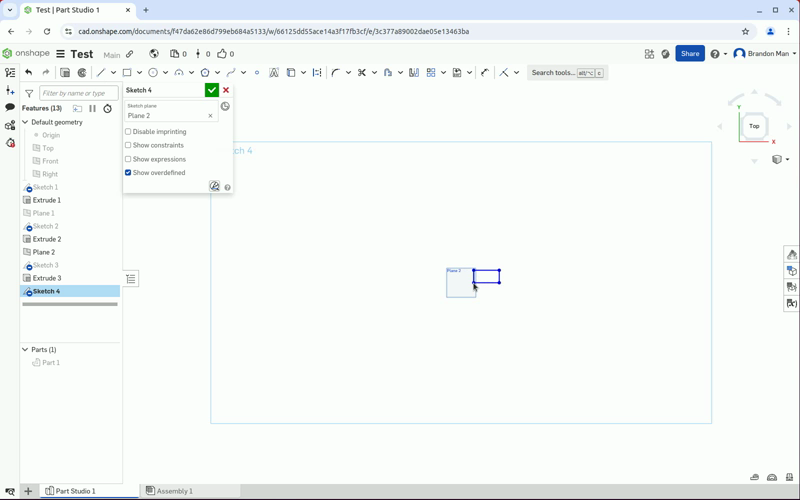
mouse_move(488, 276)
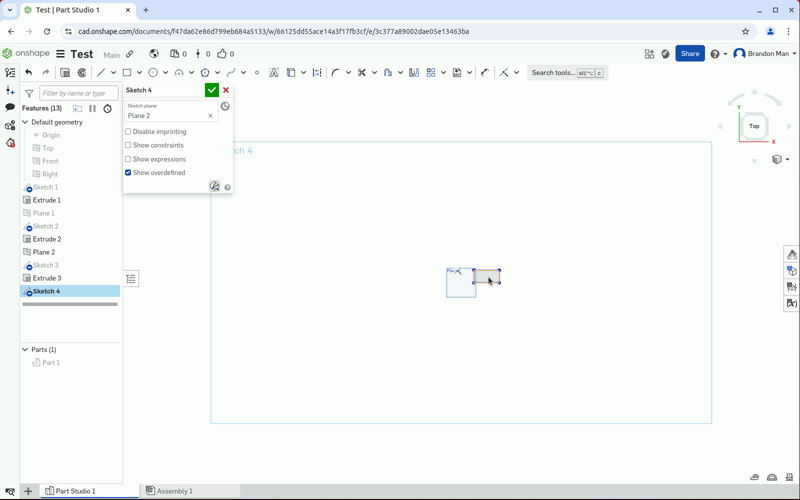
scroll(6)
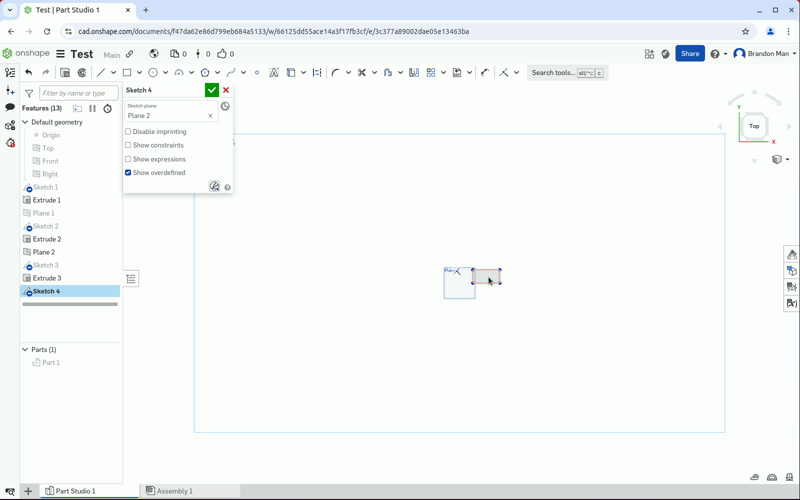
scroll(6)
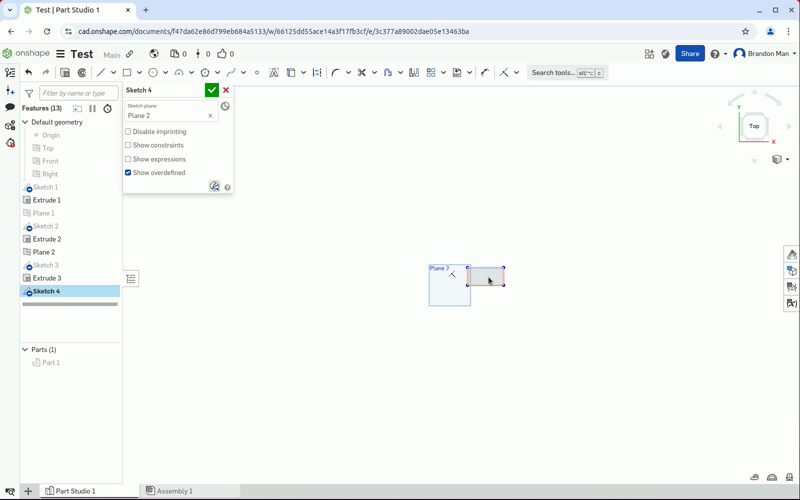
scroll(6)
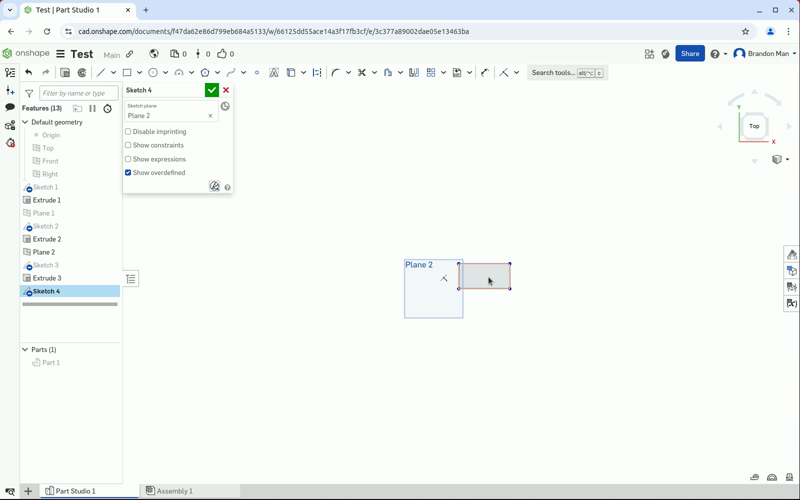
scroll(6)
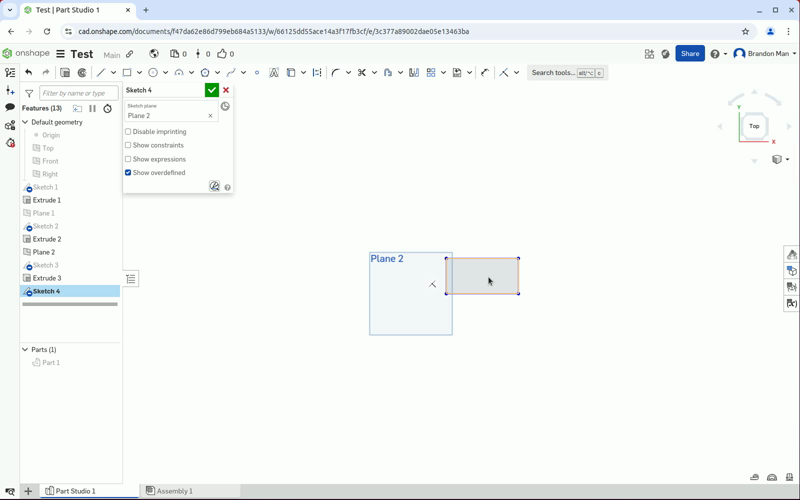
scroll(6)
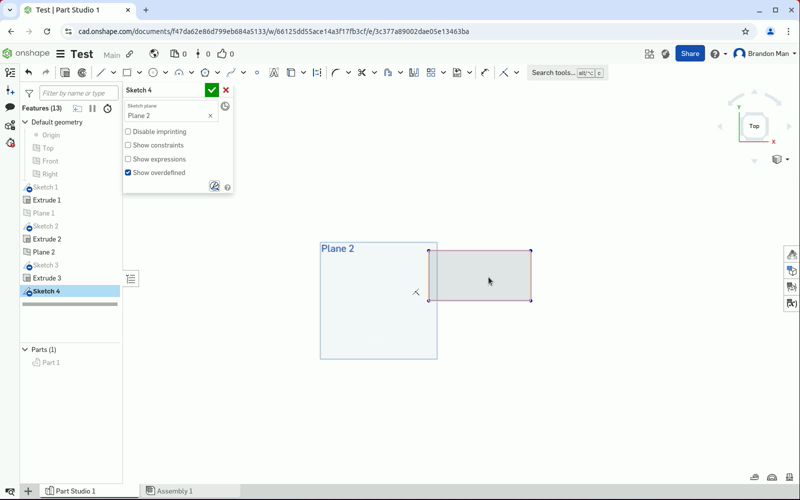
scroll(6)
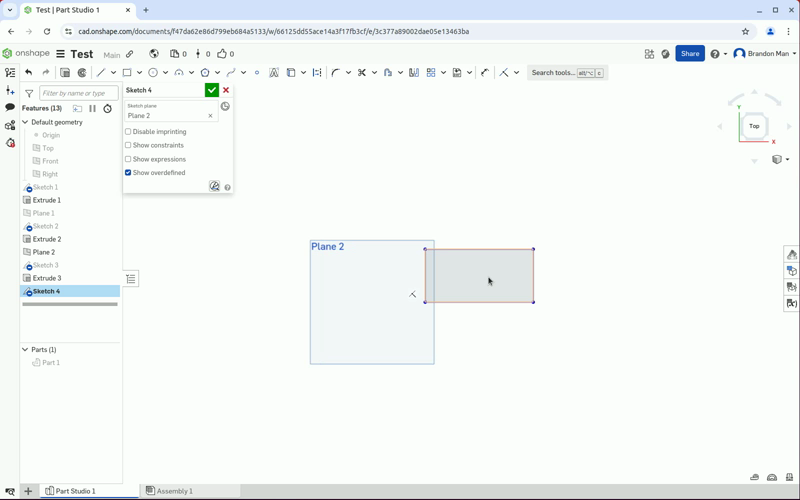
scroll(6)
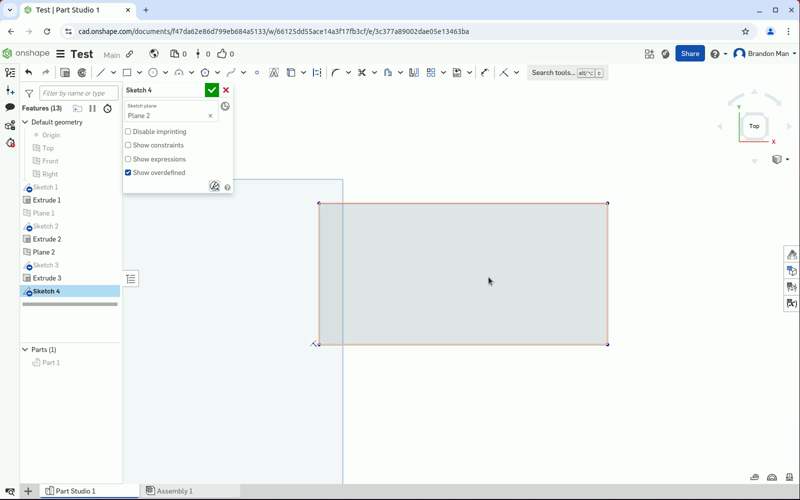
click(488, 276)
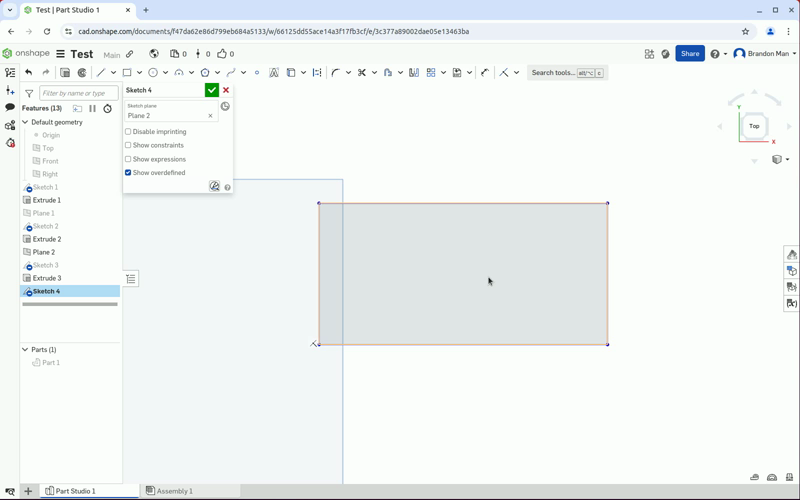
scroll(-6)
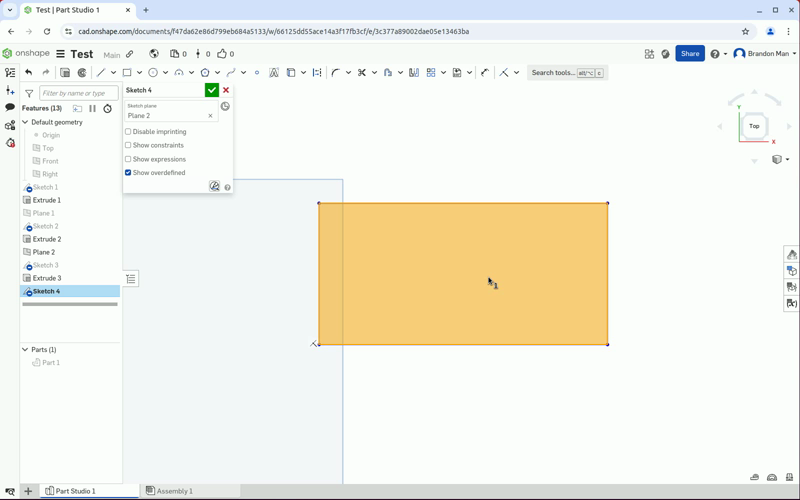
scroll(-6)
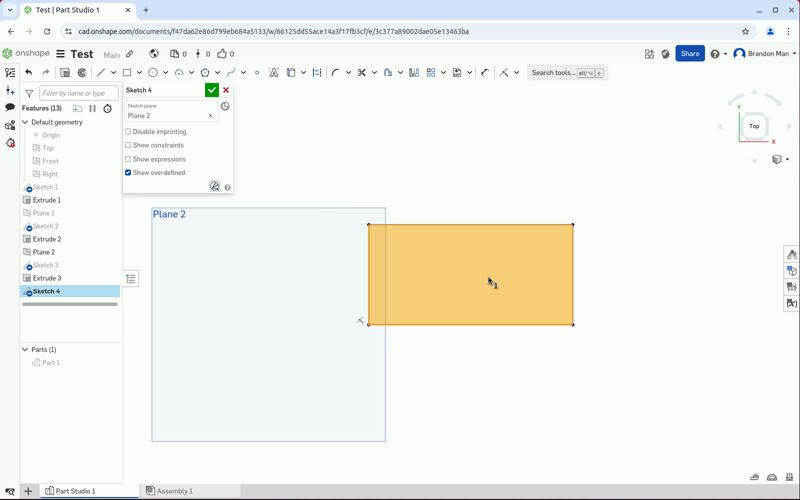
scroll(-6)
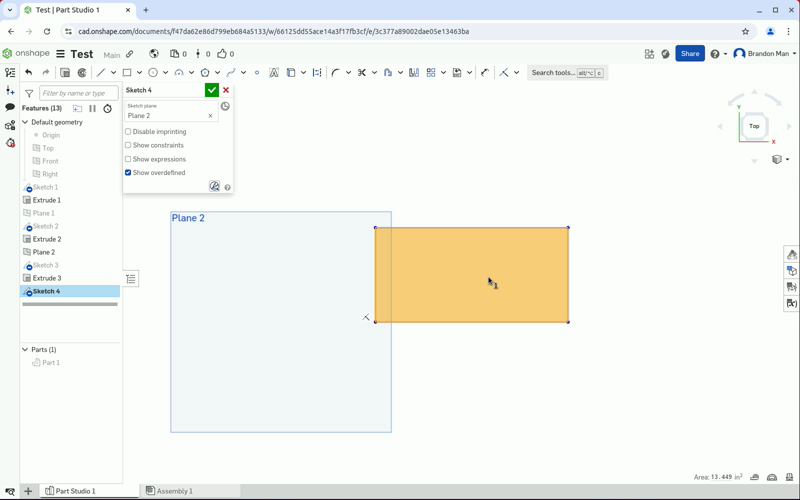
scroll(-6)
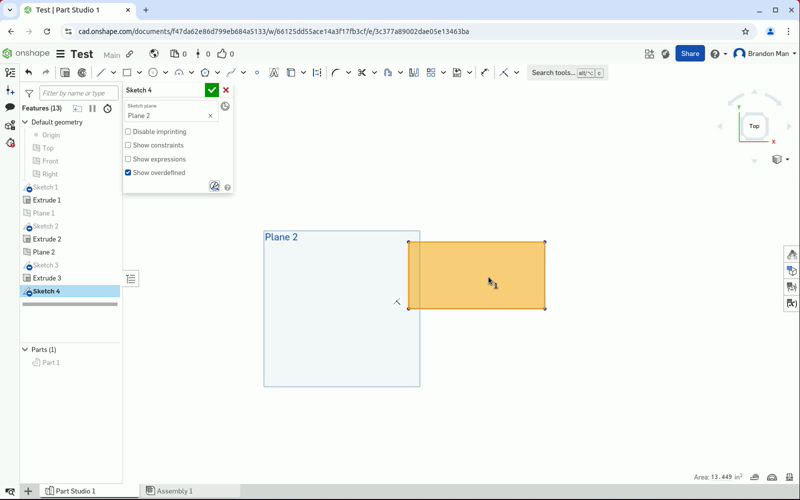
scroll(-6)
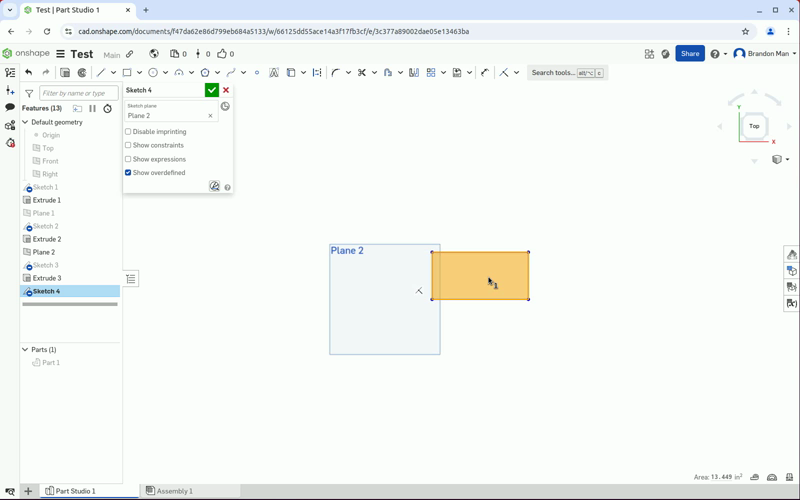
scroll(-6)
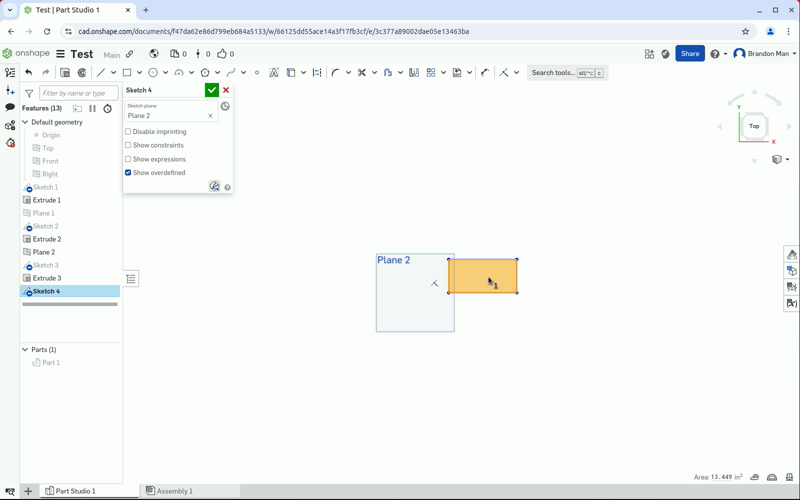
scroll(-6)
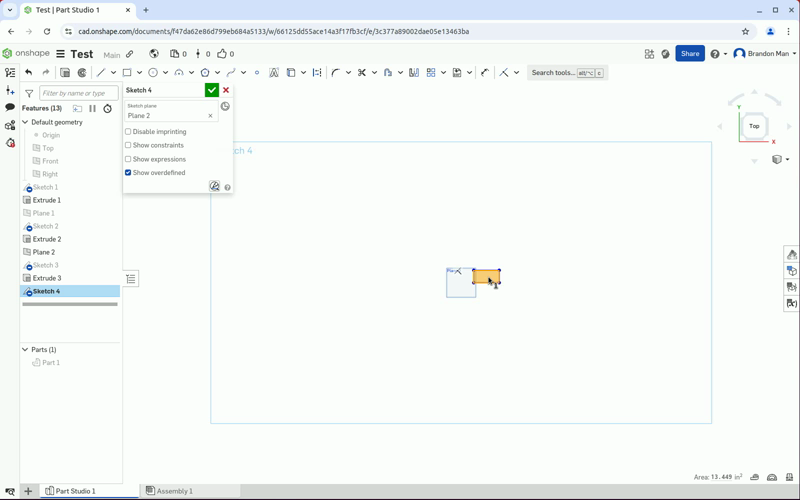
mouse_move(73, 352)
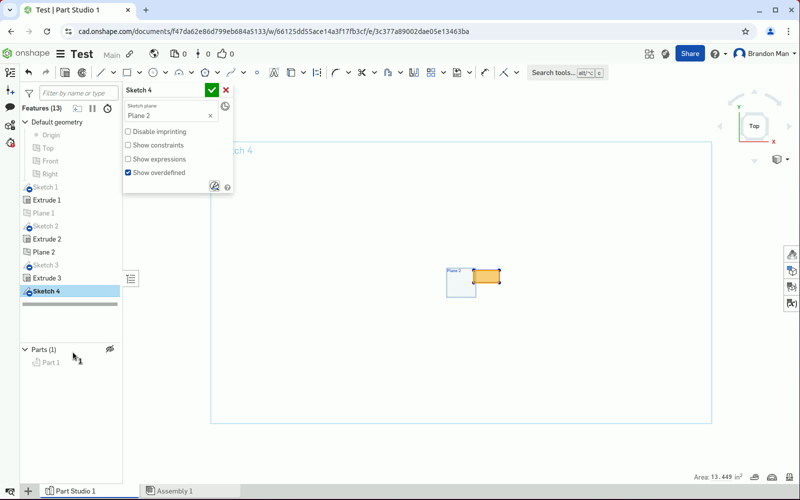
key(shift+y)
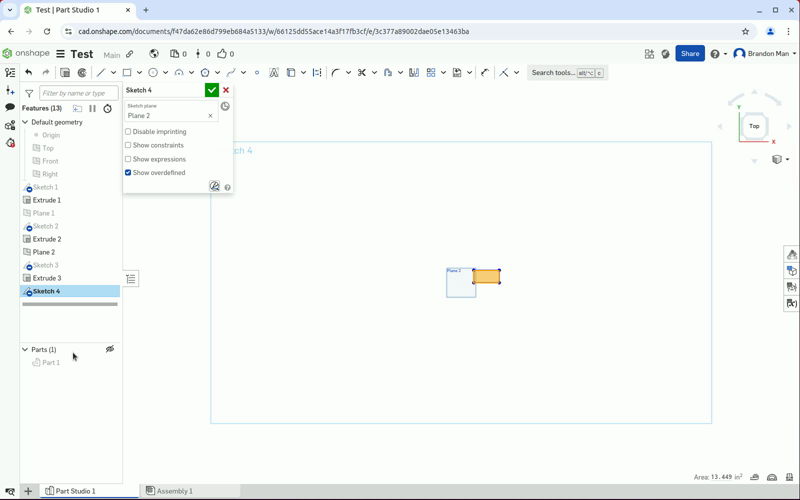
key(shift+e)
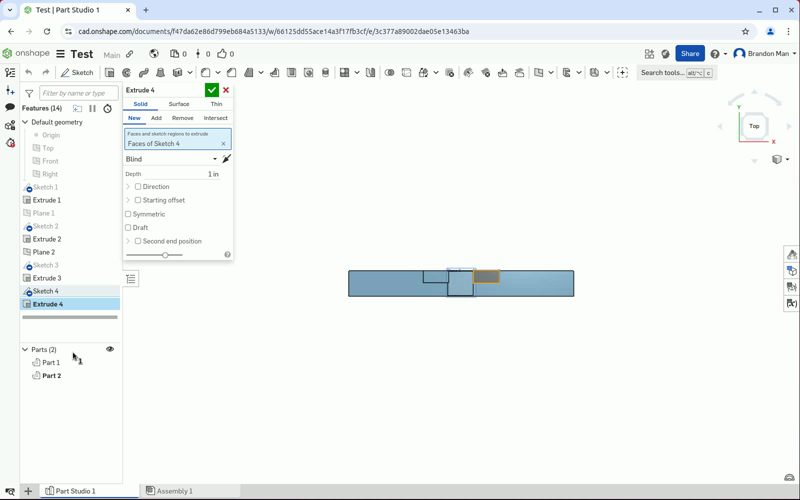
mouse_move(143, 106)
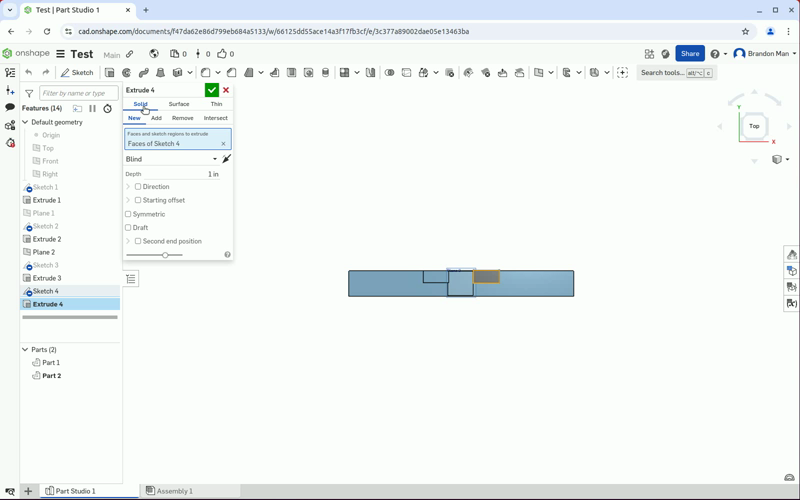
click(143, 106)
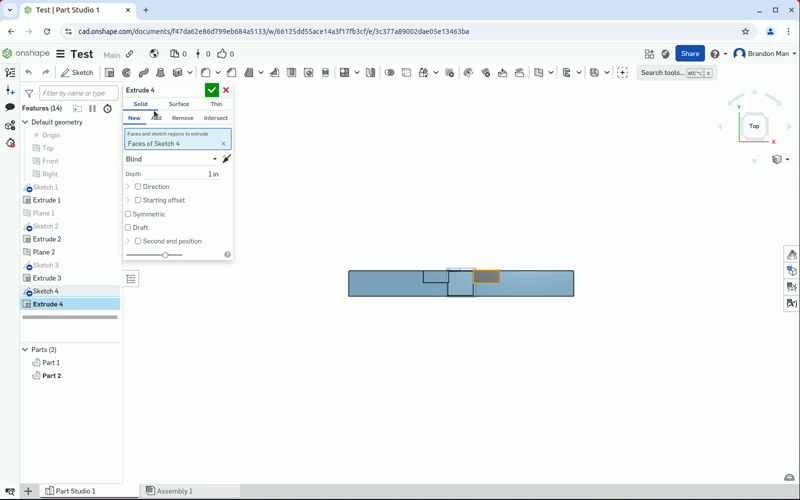
mouse_move(186, 120)
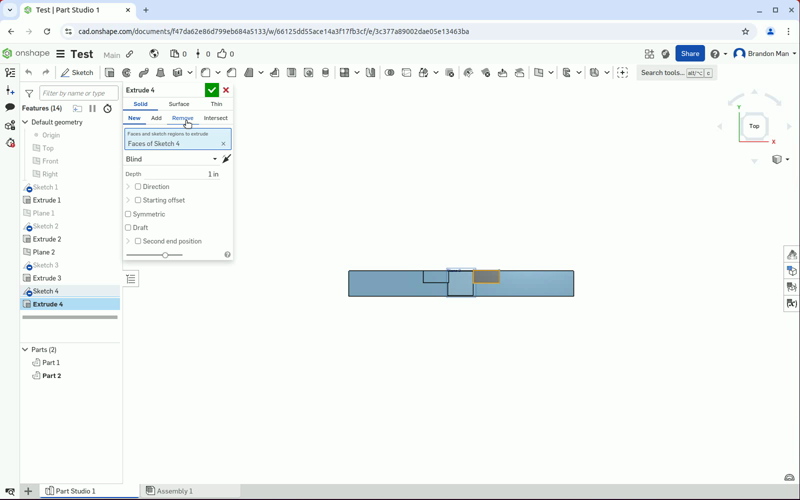
click(186, 120)
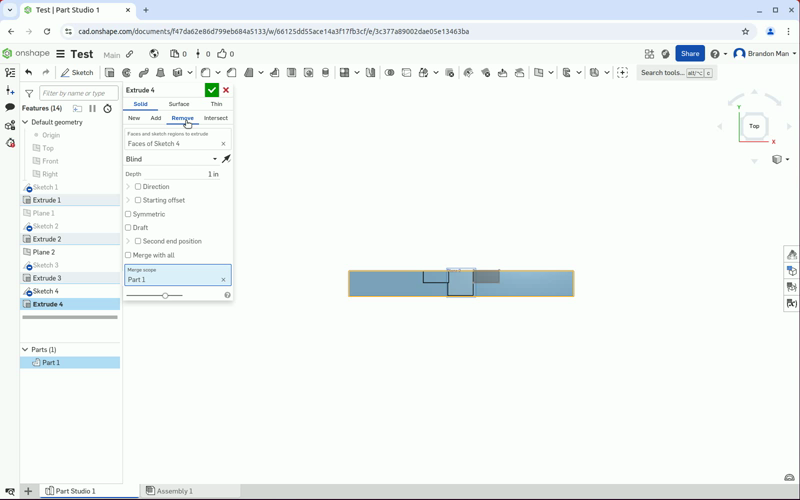
key(tab, 4)
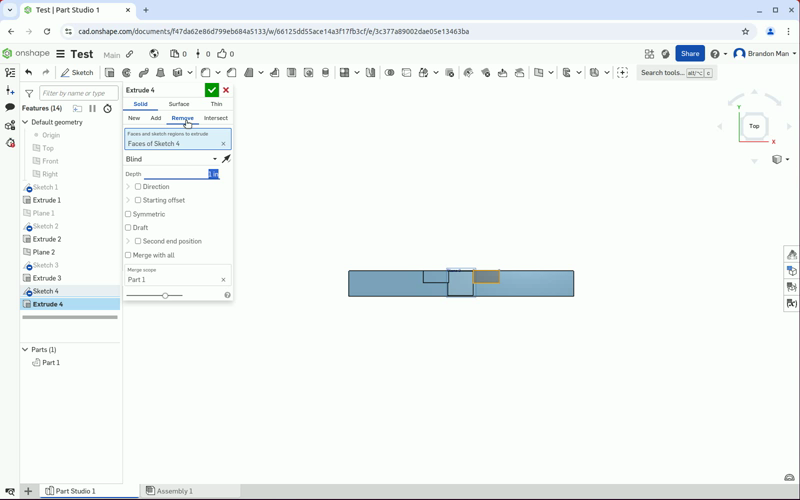
text(5.055)
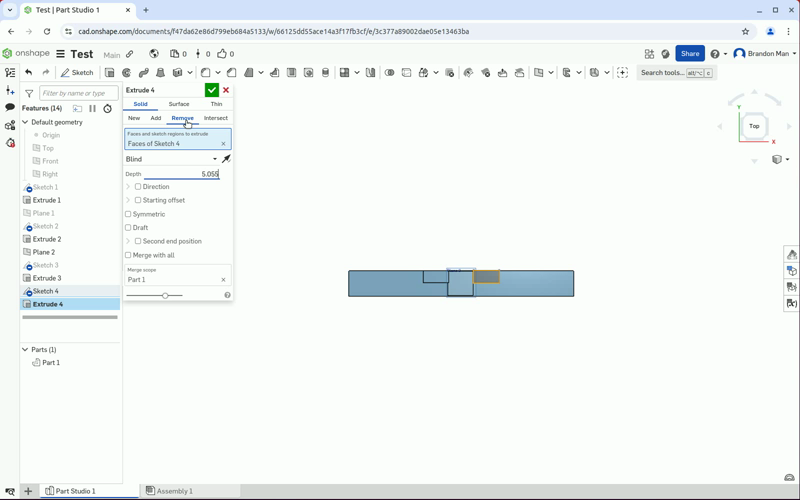
key(tab, 6)
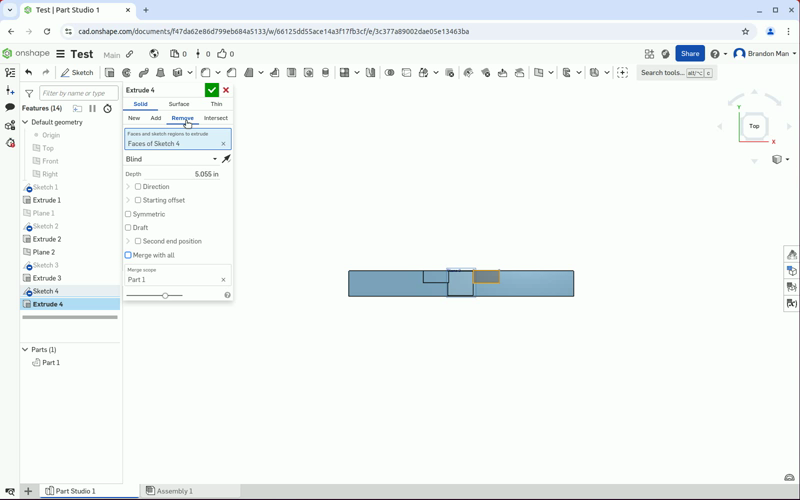
key(space)
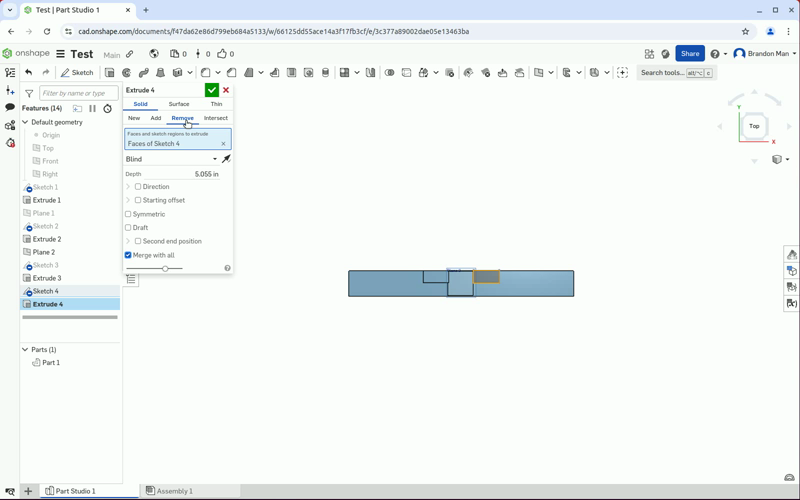
key(enter)
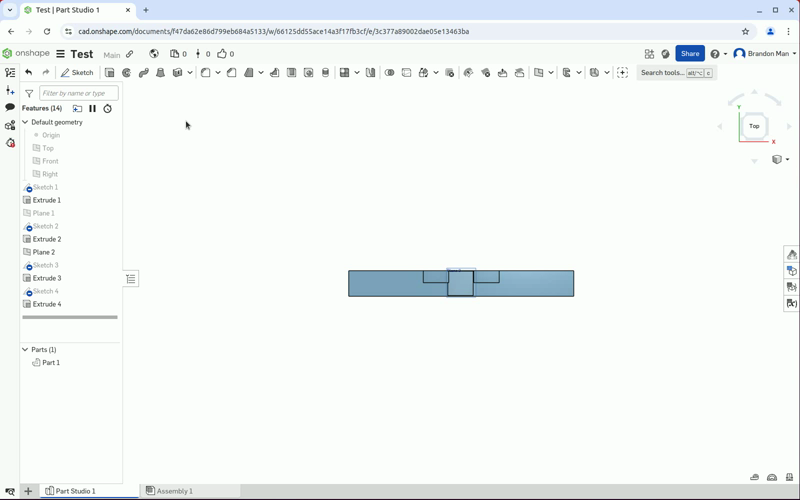
key(shift+h)
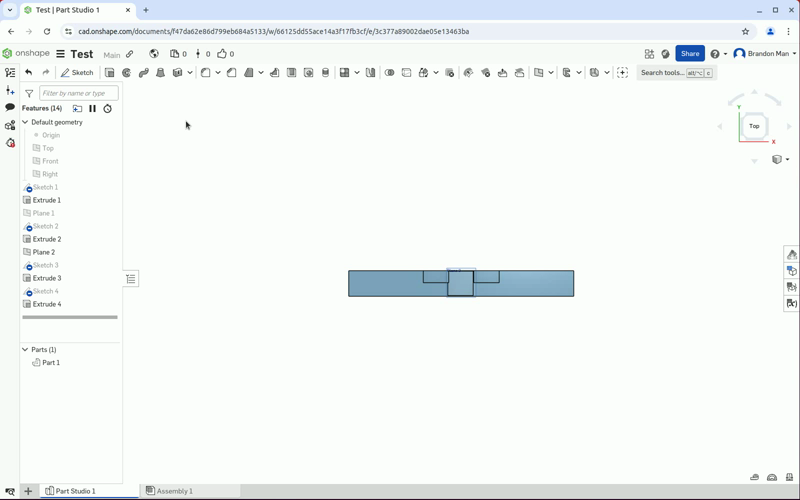
key(shift+h)
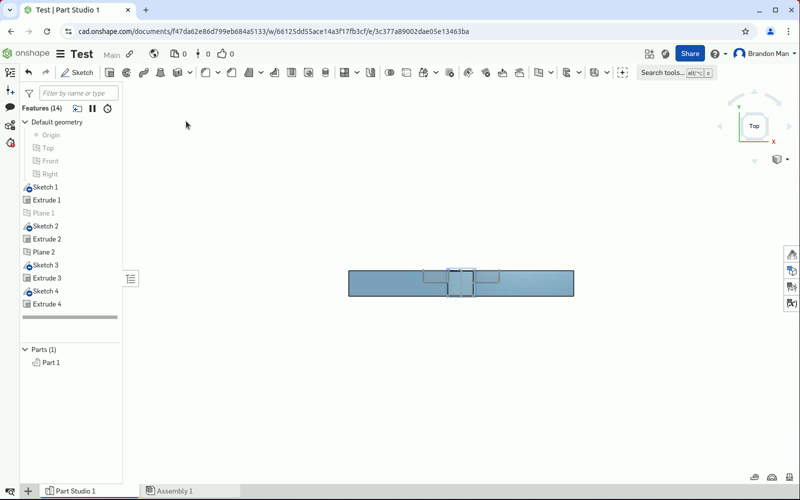
key(shift+7)
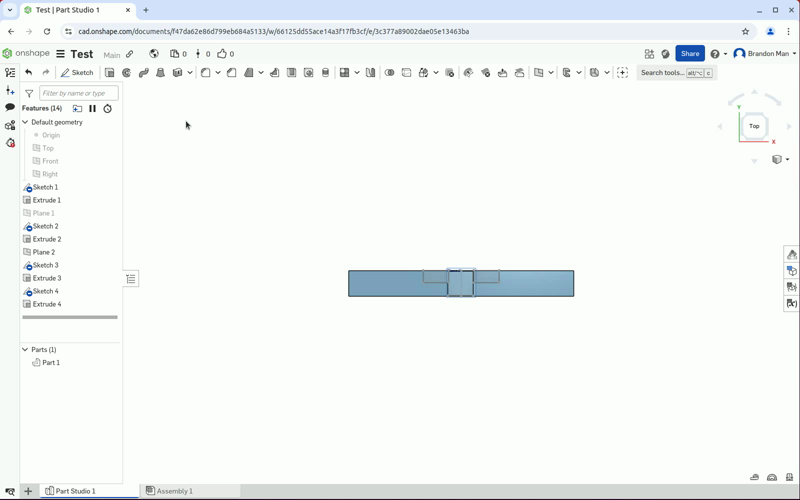
key(up, 3)
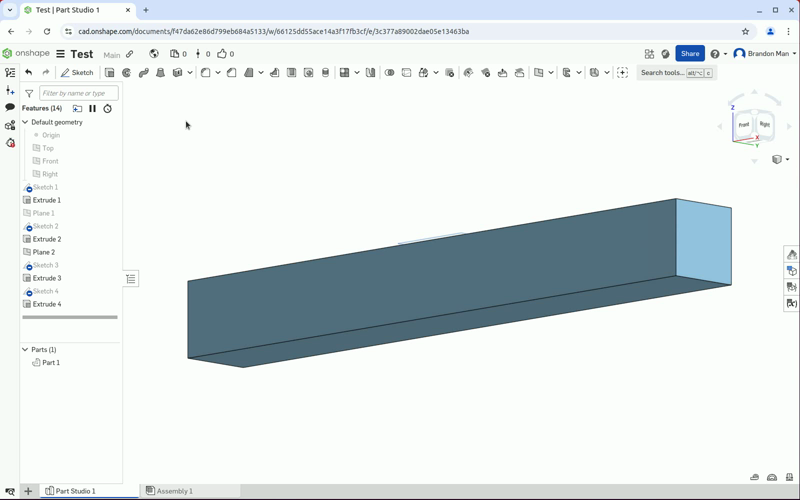
key(left, 3)
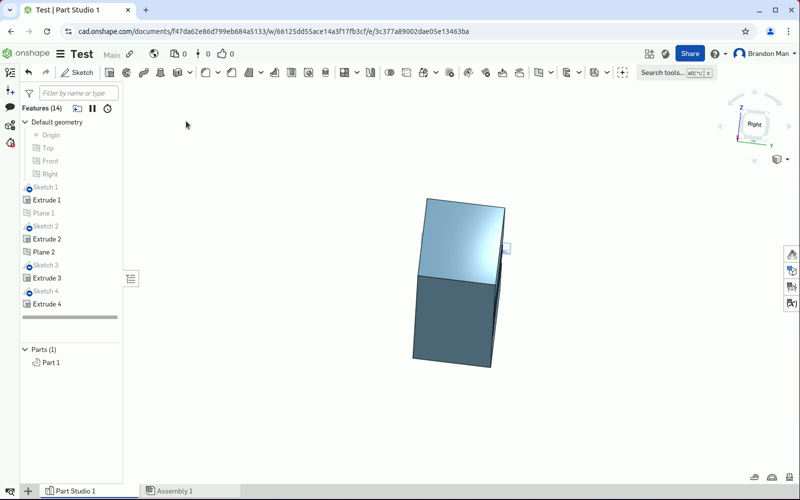
key(right, 3)
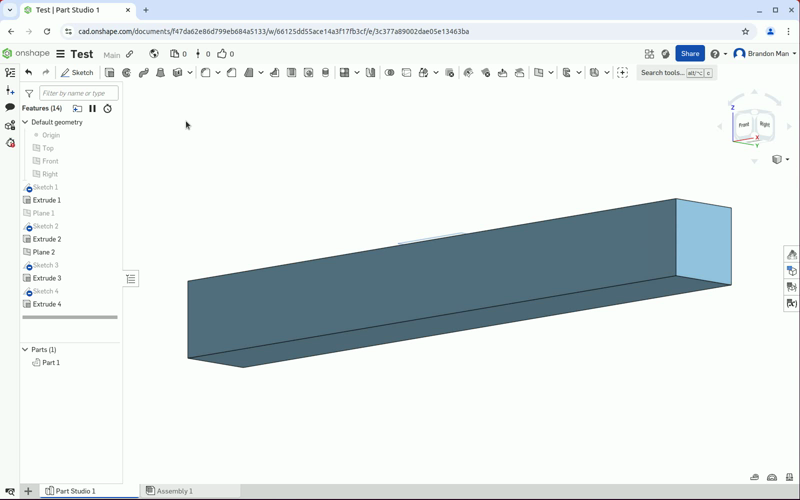
key(down, 3)
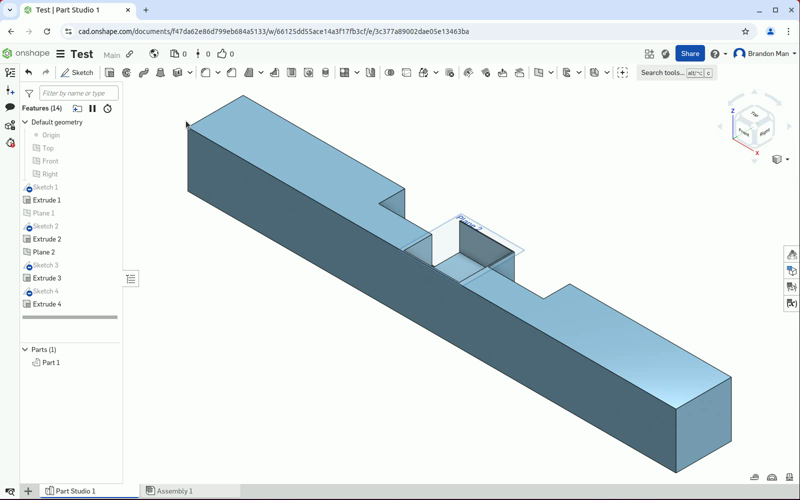
mouse_move(73, 189)
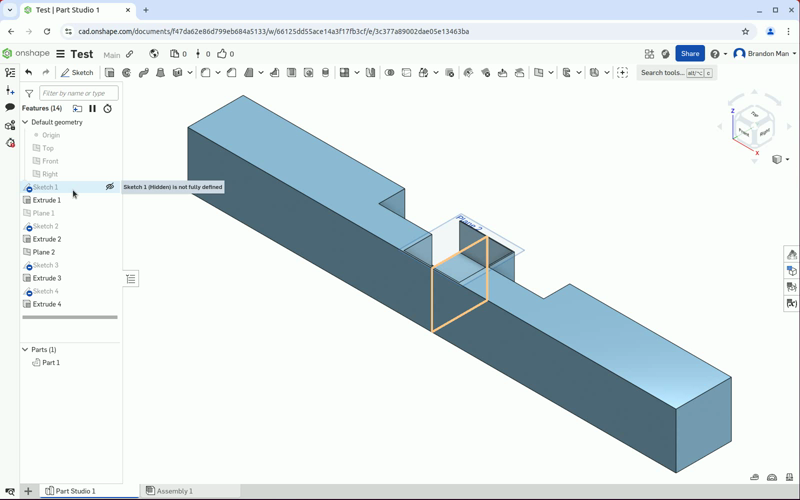
click(73, 189)